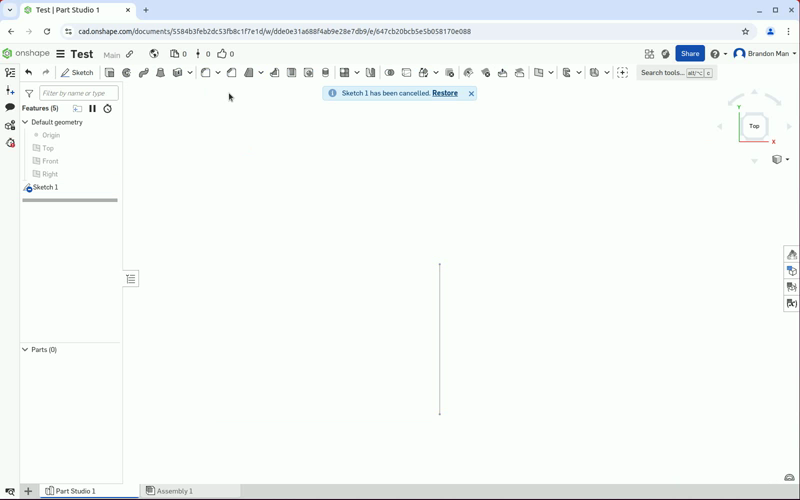
key(shift+h)
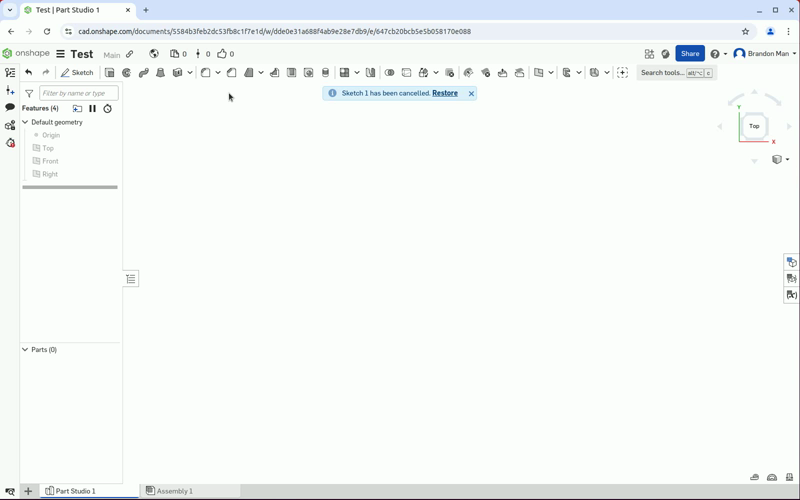
mouse_move(73, 352)
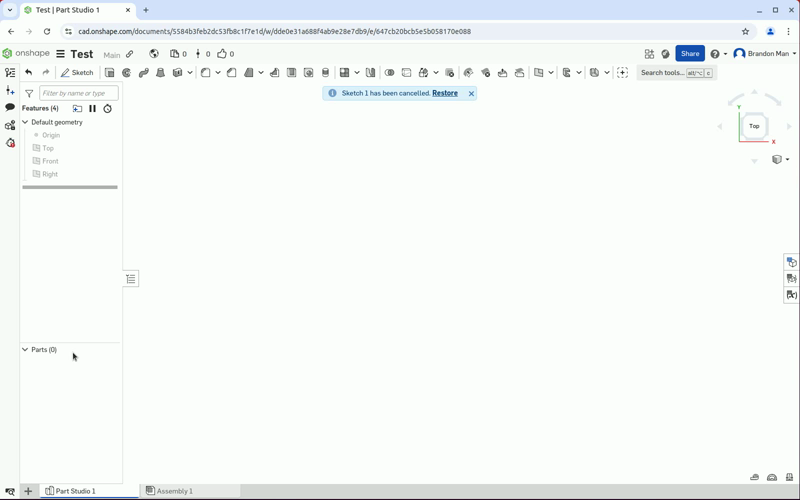
key(y)
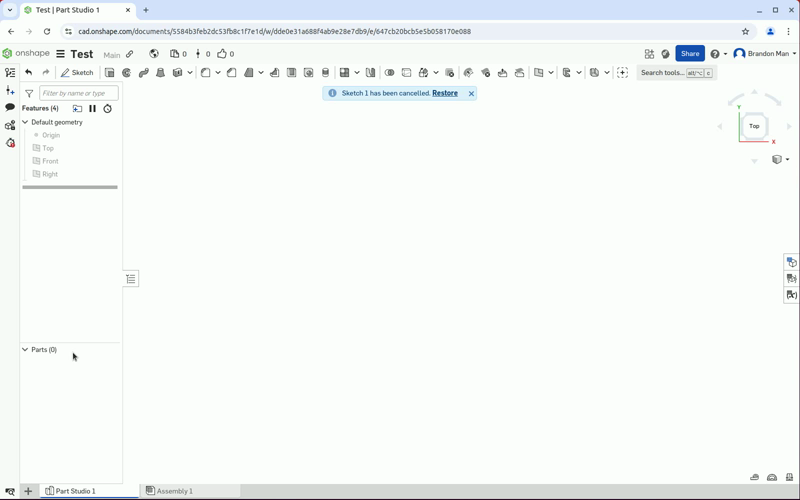
key(shift+p)
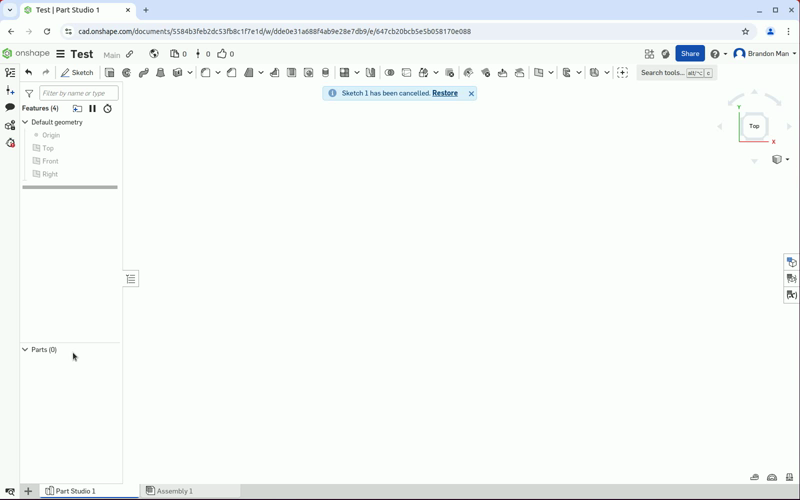
key(space)
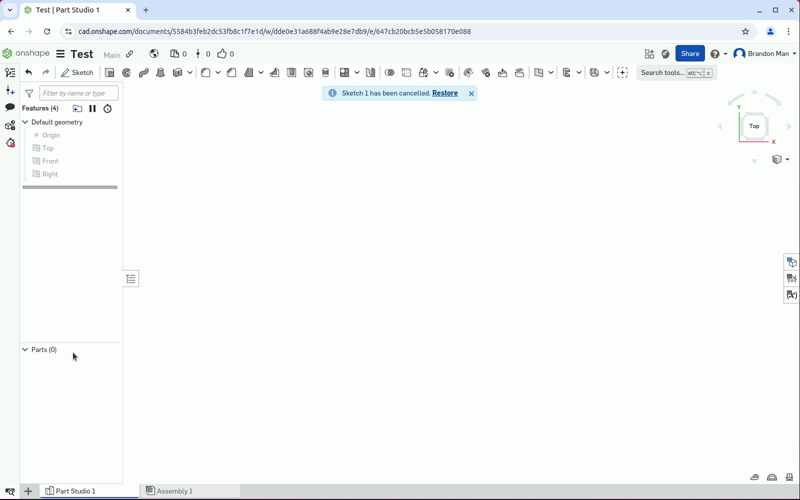
key_down(shift)
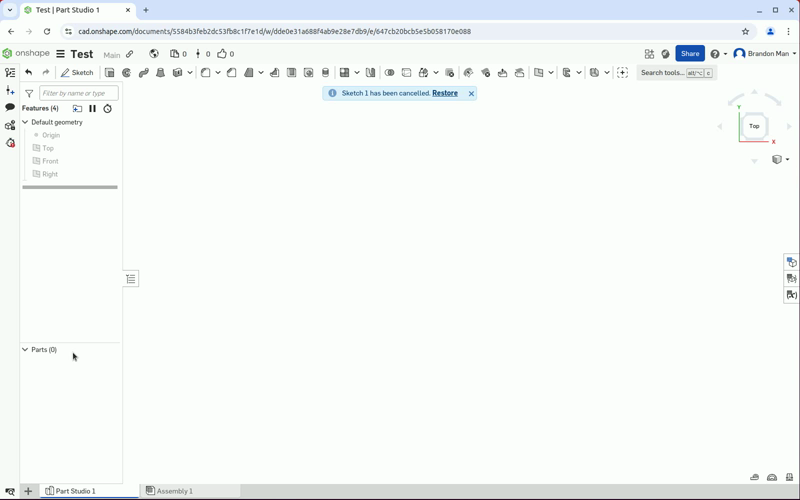
key(up)
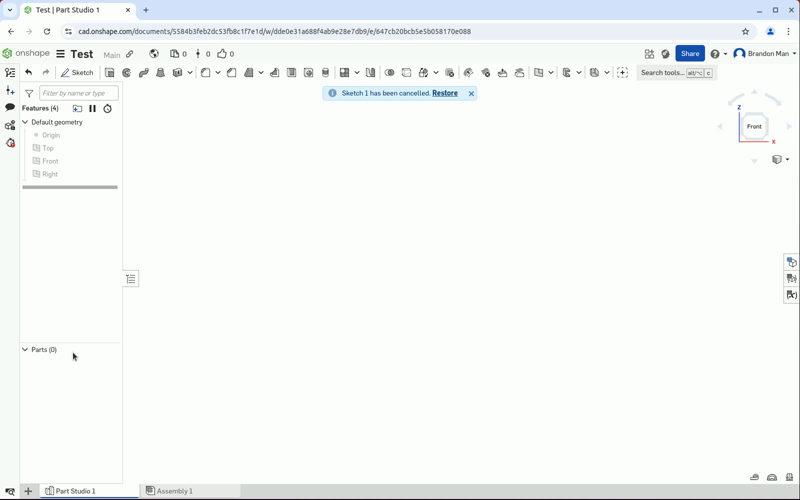
key_up(shift)
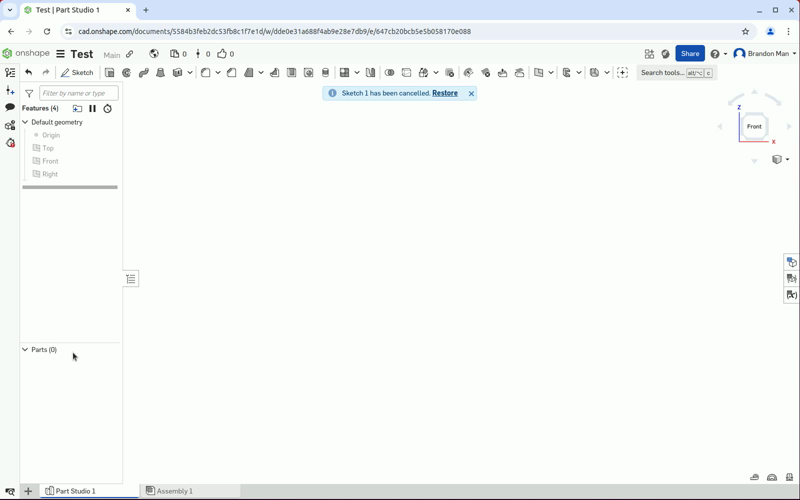
mouse_move(73, 352)
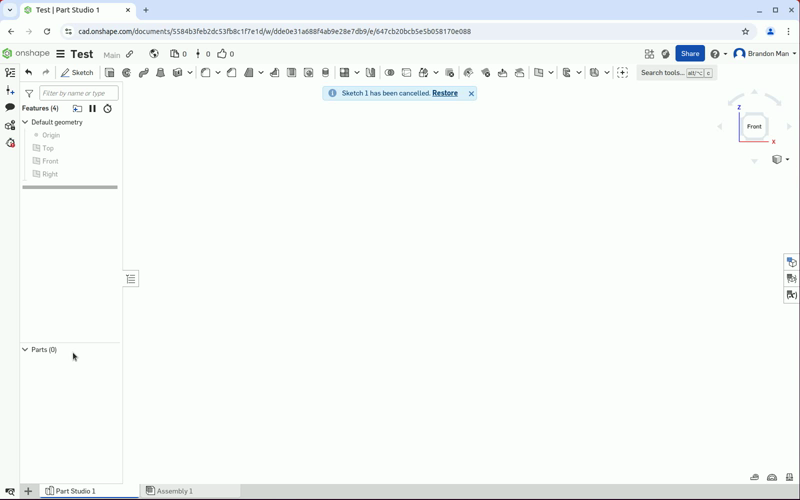
key(shift+y)
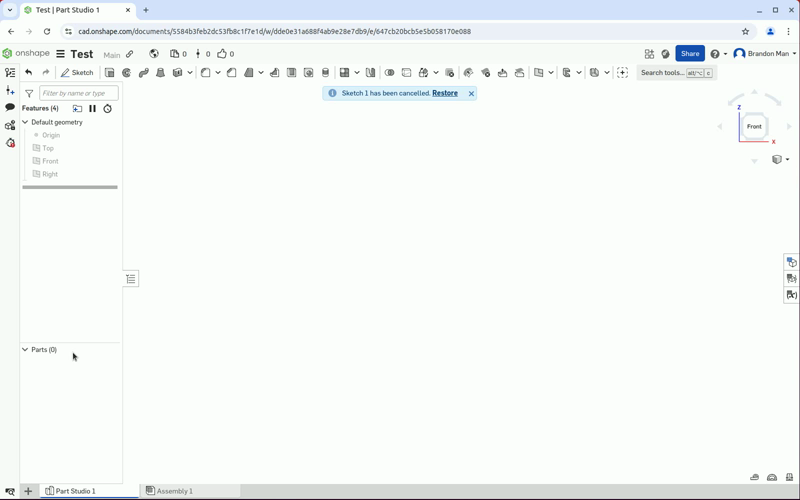
key(shift+s)
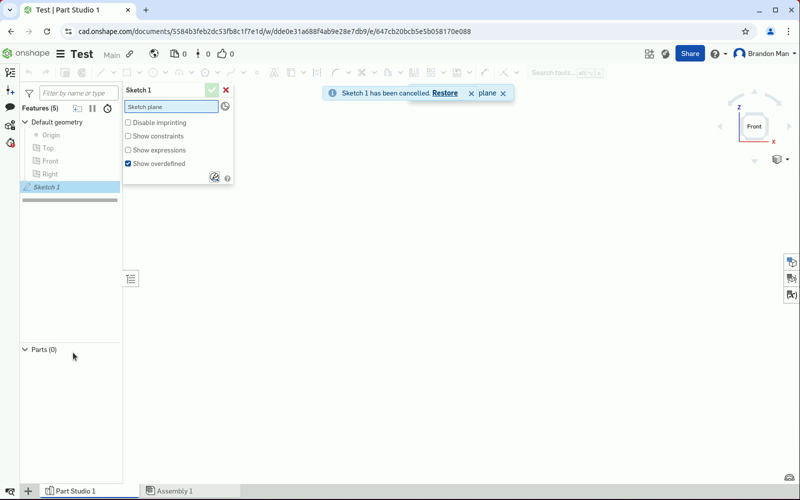
mouse_move(73, 163)
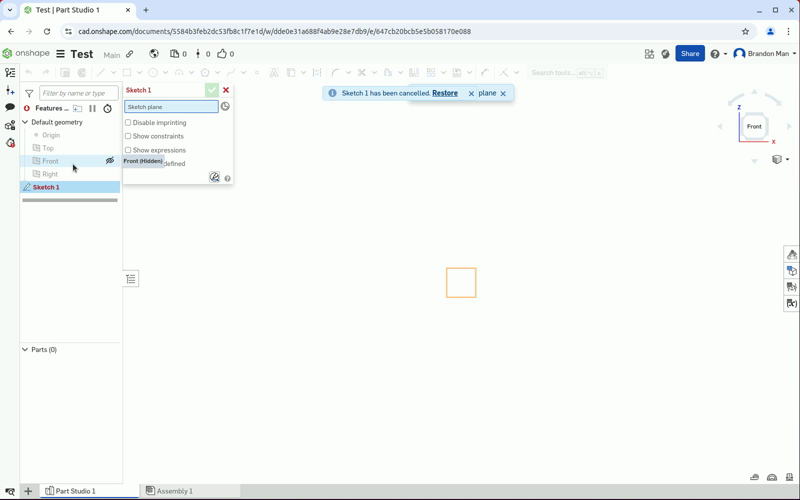
click(73, 163)
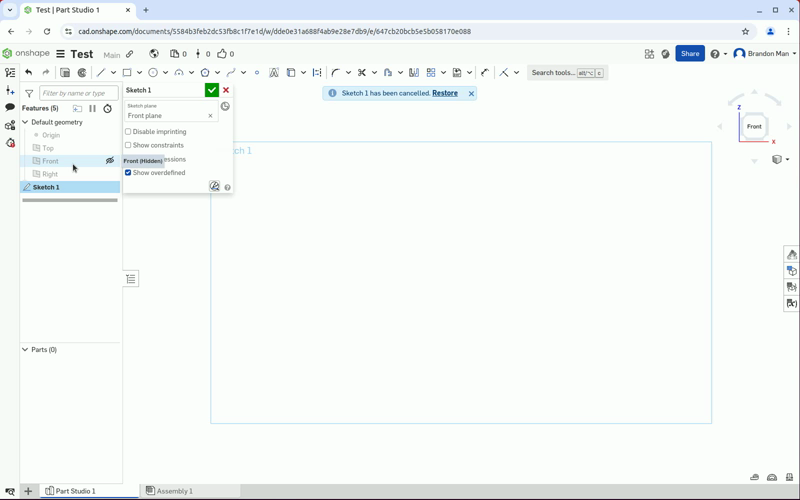
mouse_move(73, 352)
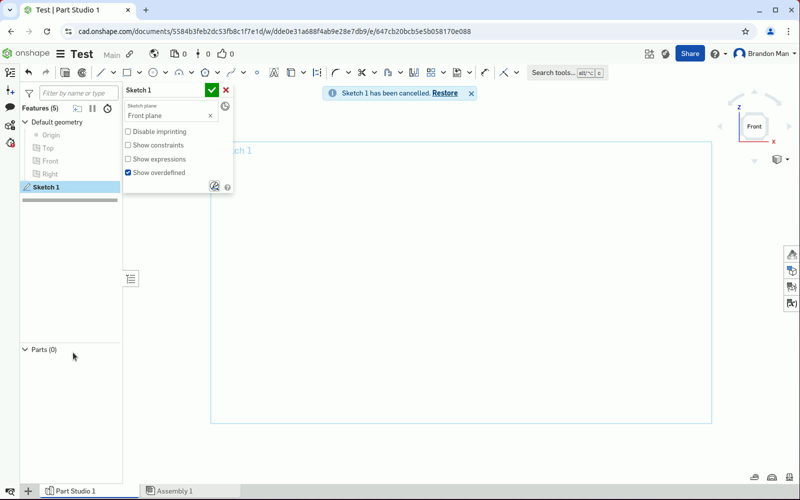
key(y)
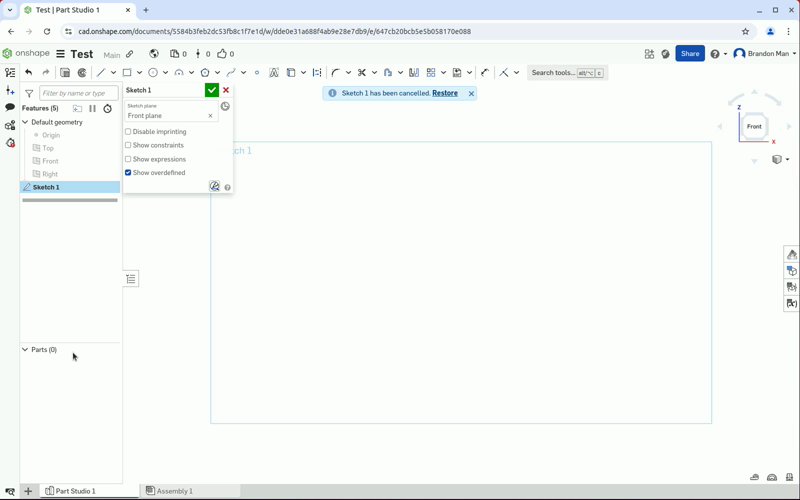
key(l)
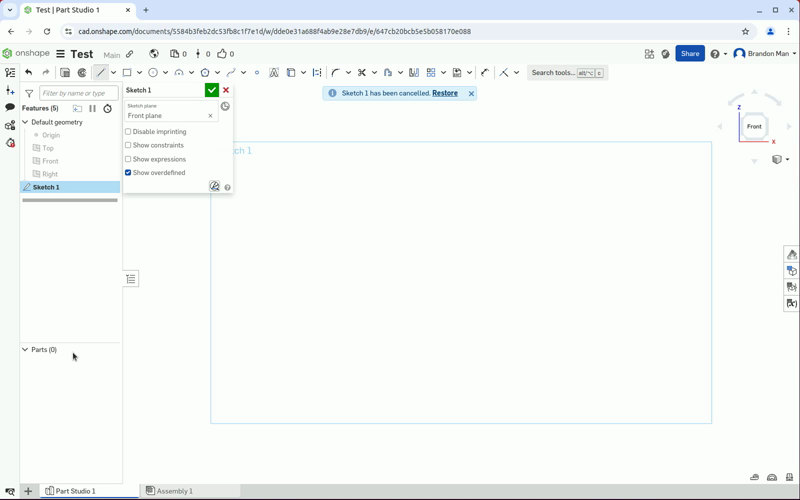
key_down(shift)
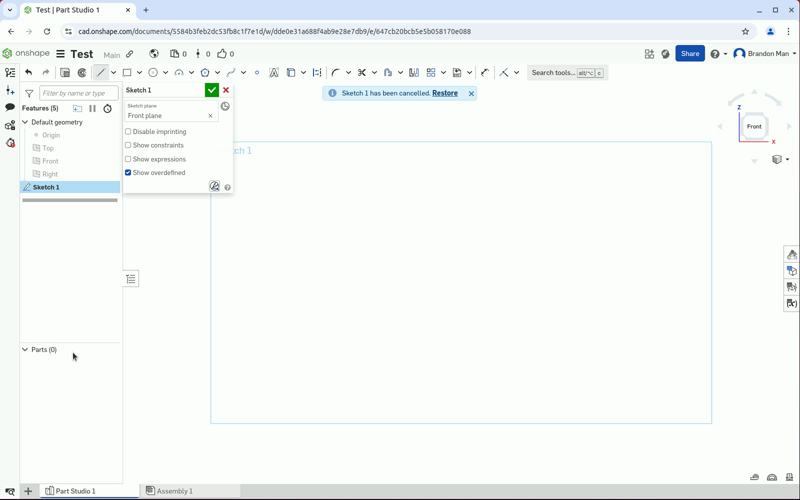
mouse_move(478, 282)
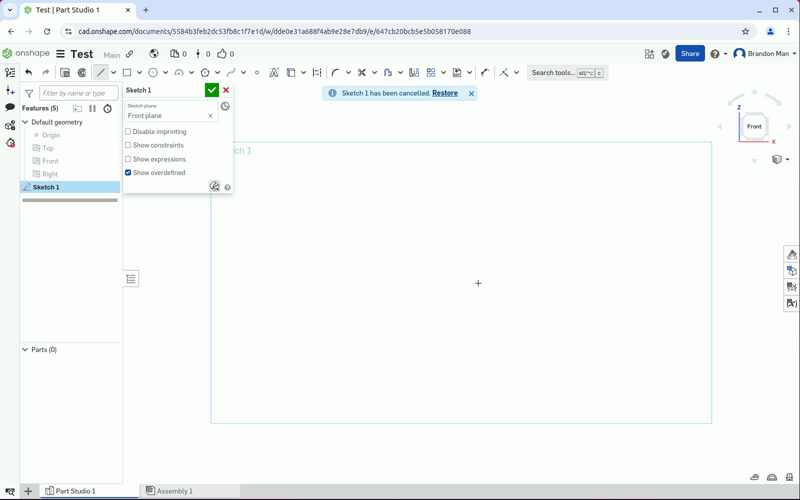
click(478, 282)
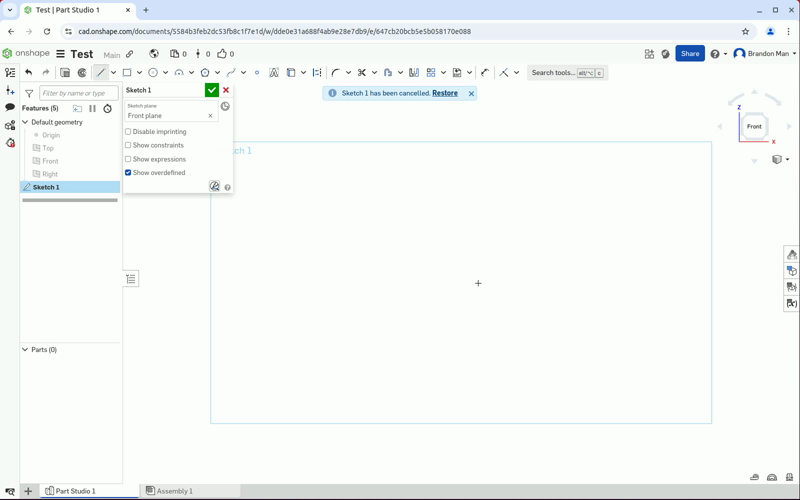
key_up(shift)
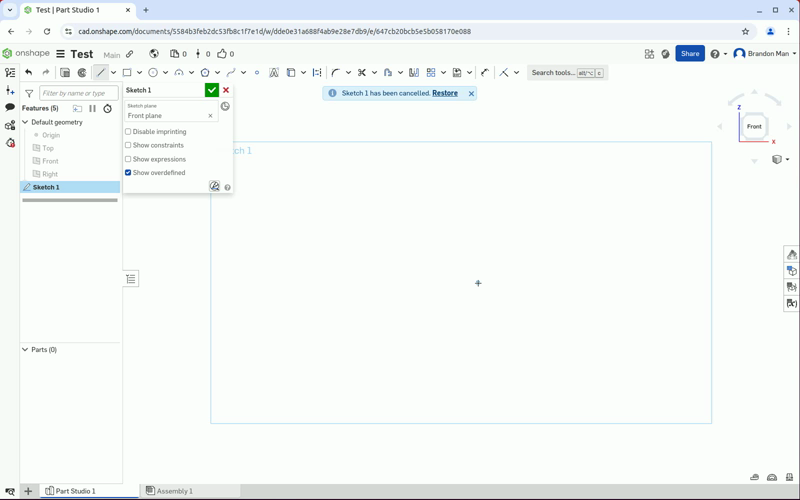
key_down(shift)
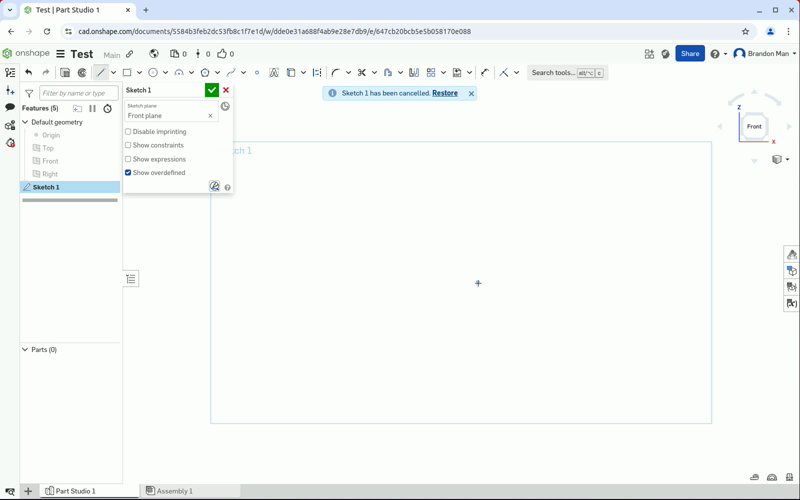
mouse_move(573, 282)
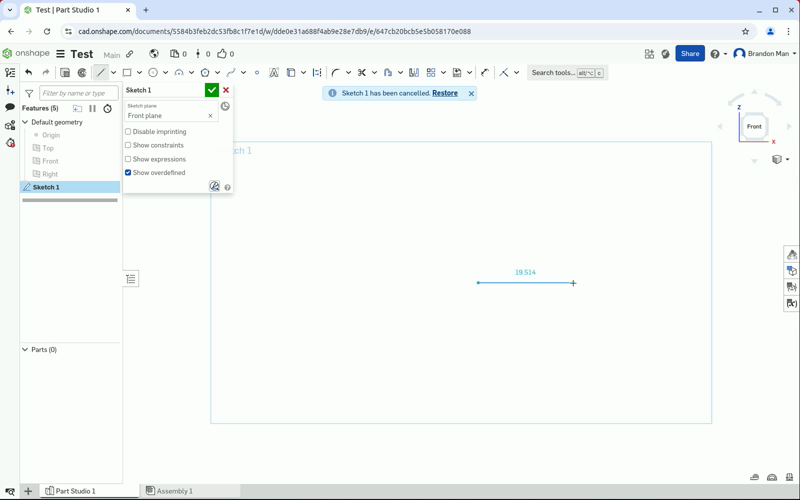
click(573, 282)
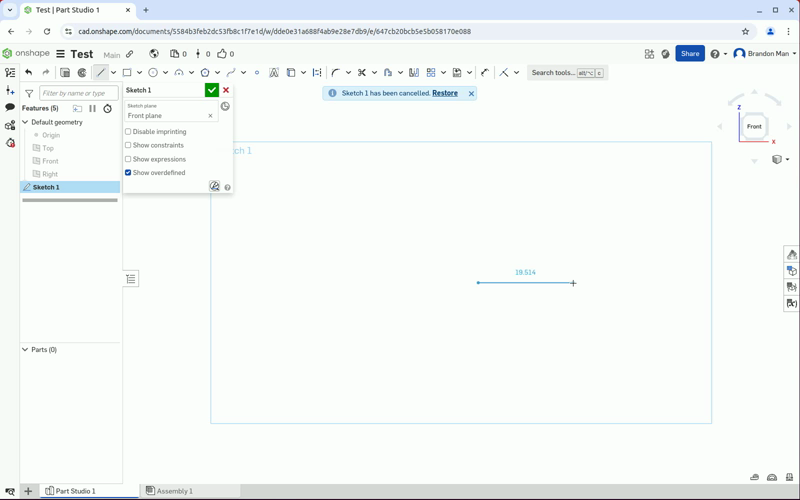
key_up(shift)
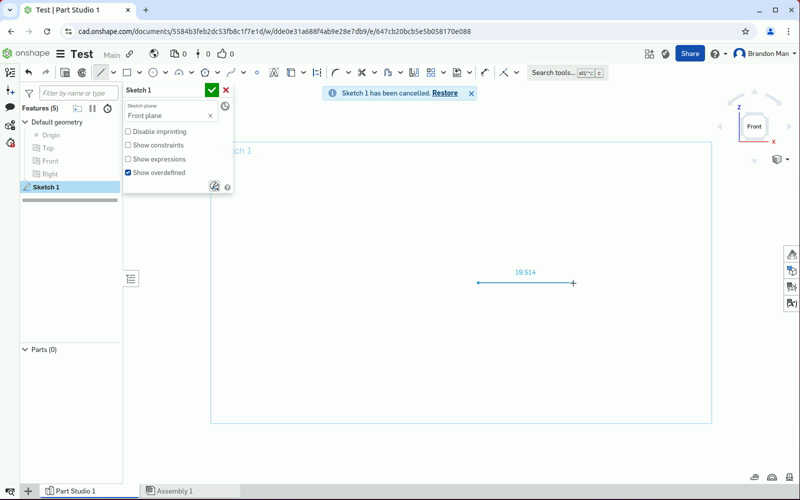
key_down(shift)
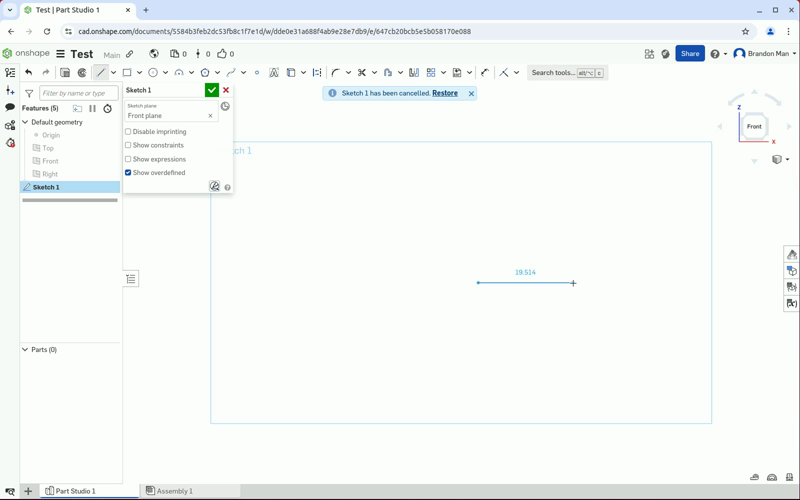
mouse_move(589, 282)
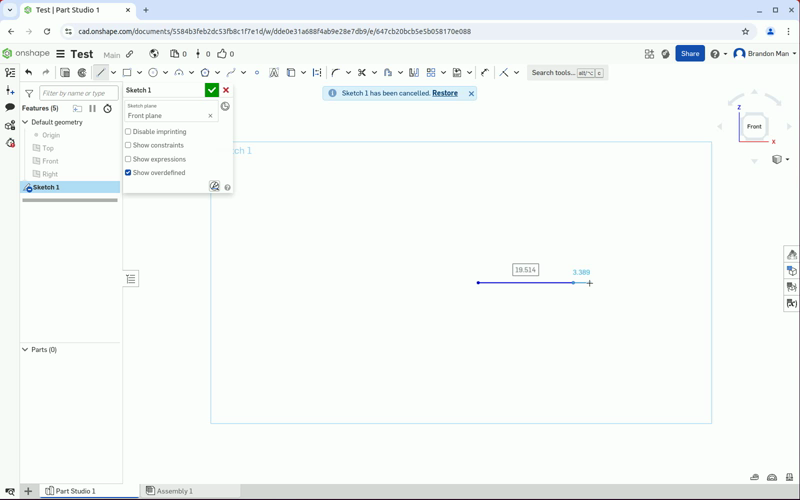
mouse_move(573, 270)
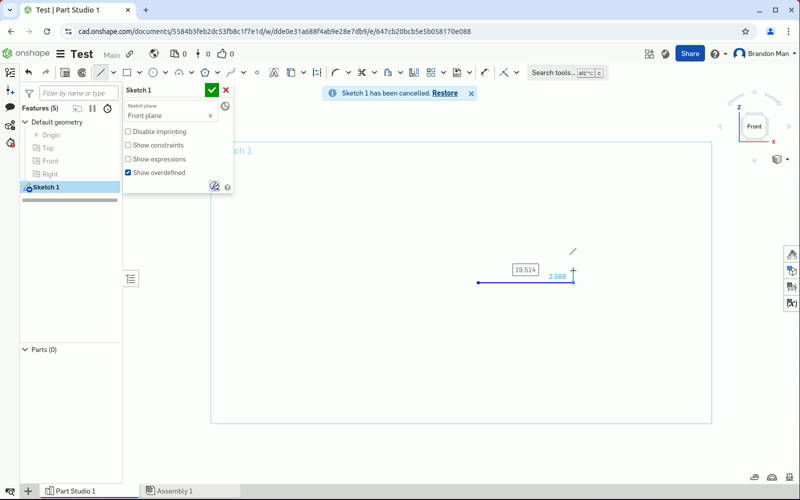
click(573, 270)
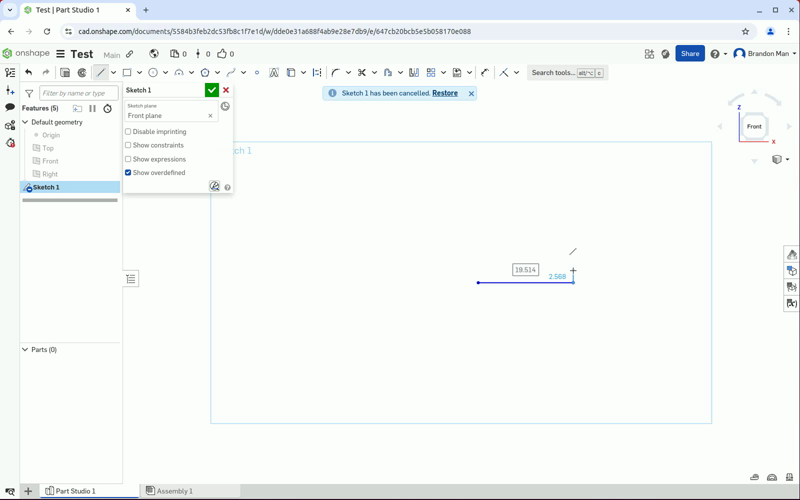
key_up(shift)
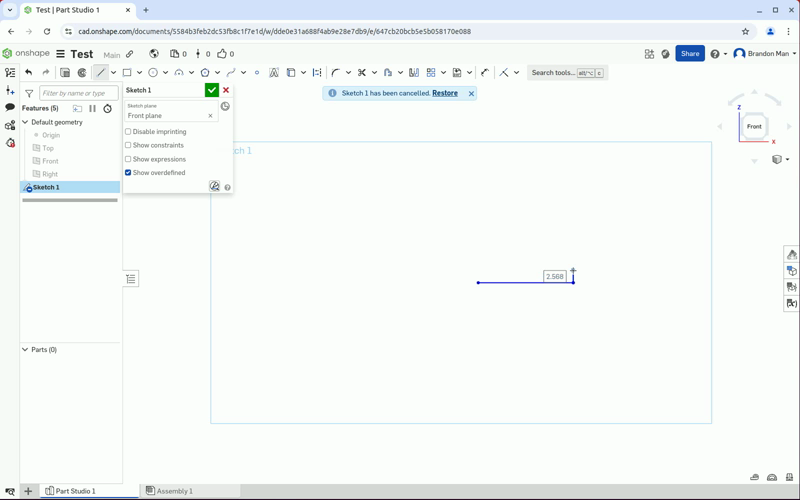
key_down(shift)
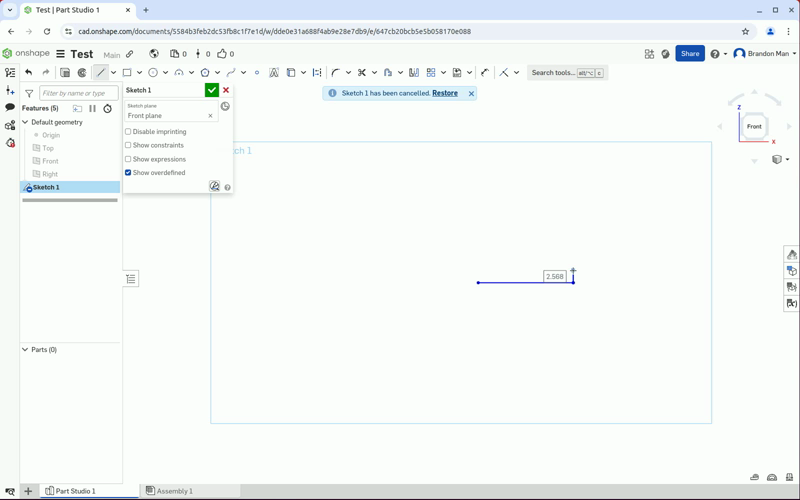
mouse_move(478, 270)
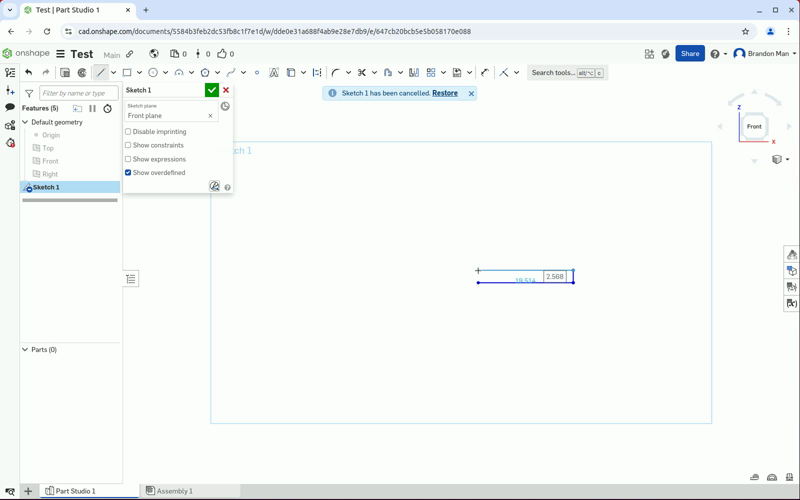
click(478, 270)
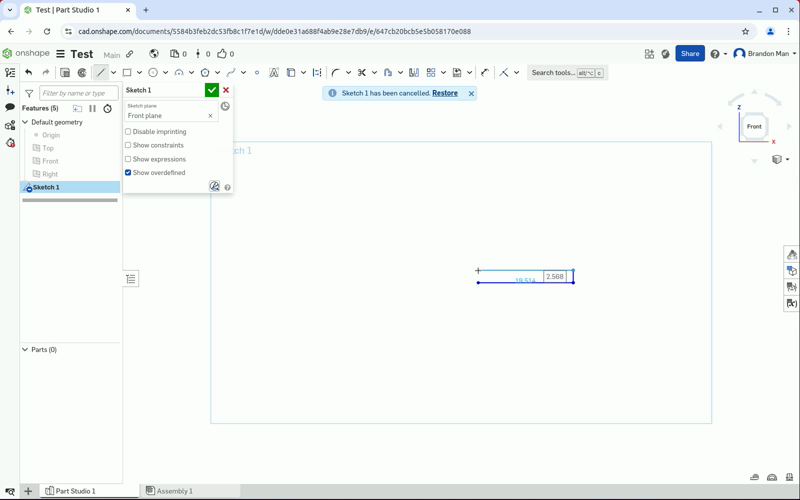
key_up(shift)
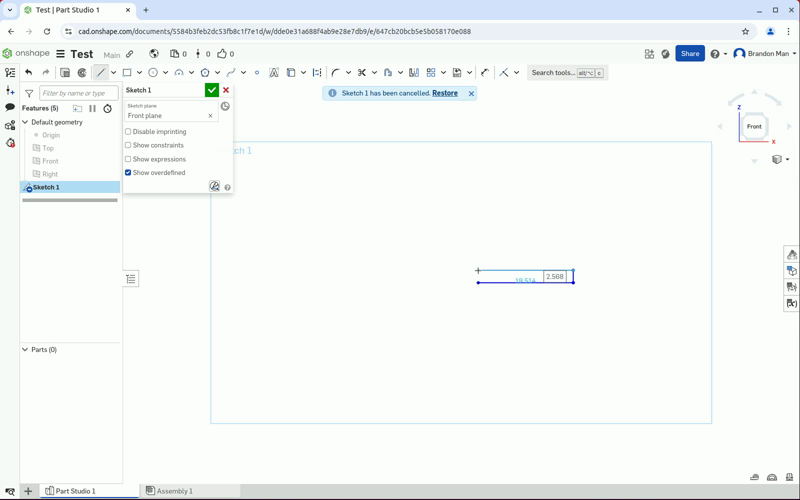
mouse_move(508, 270)
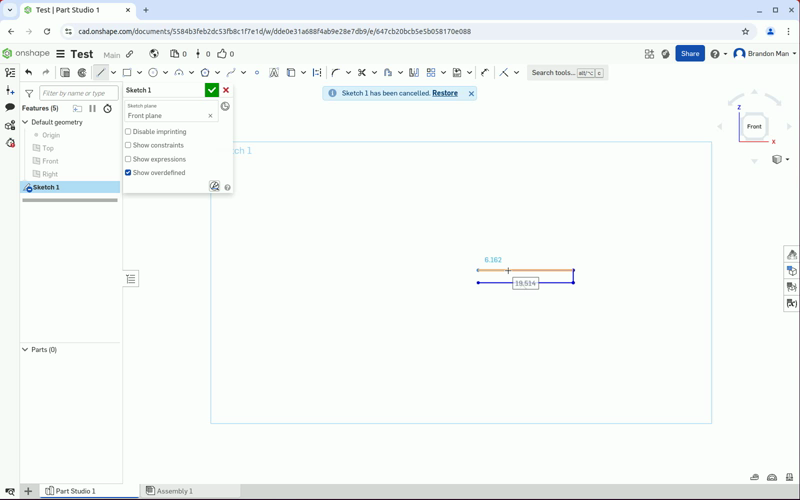
key_down(shift)
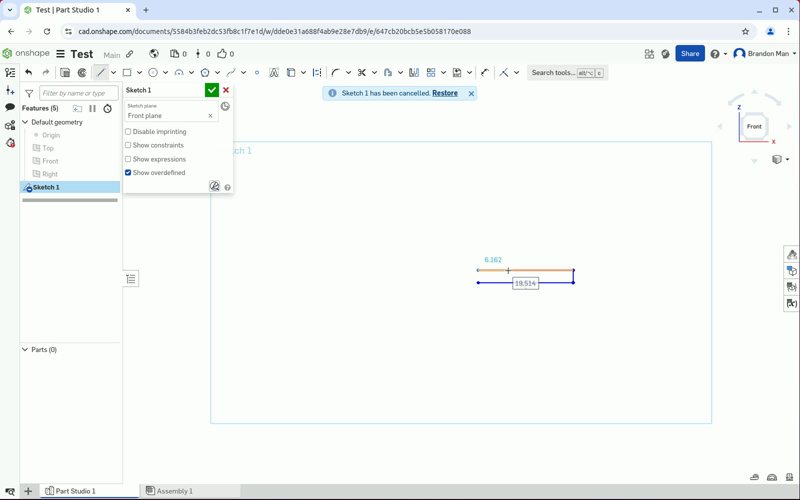
mouse_move(478, 282)
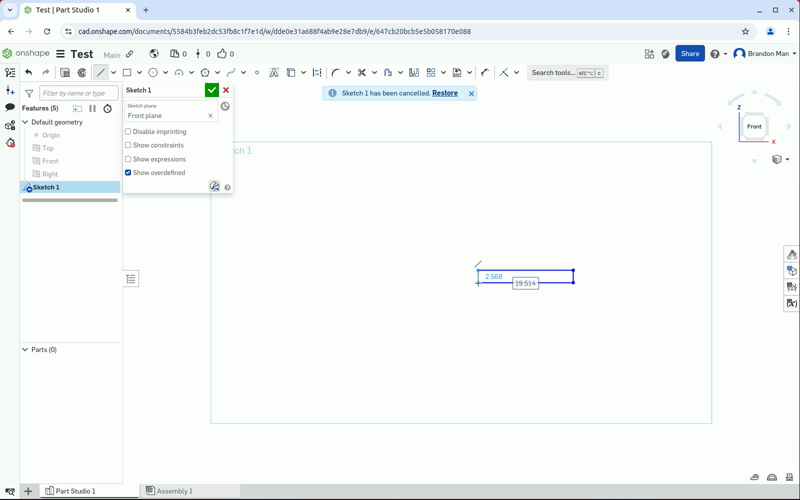
key_up(shift)
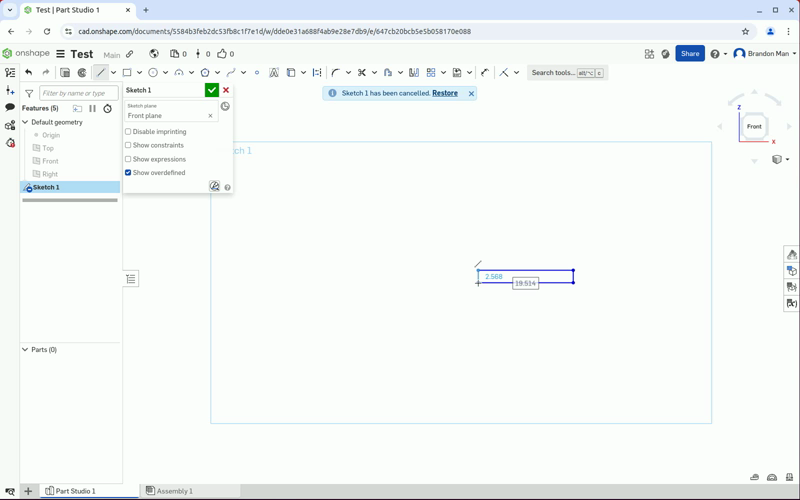
click(478, 282)
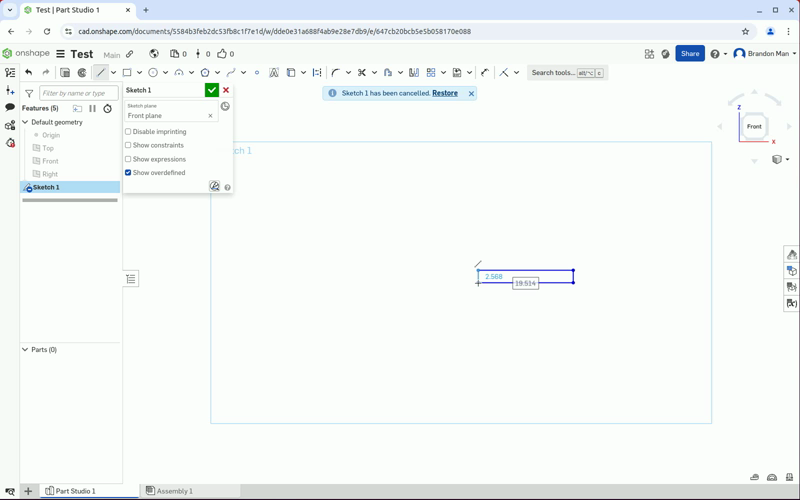
key(esc)
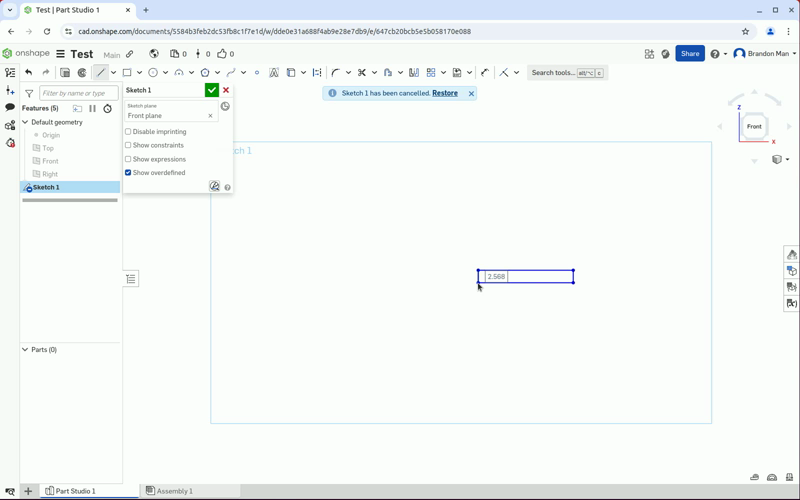
key(c)
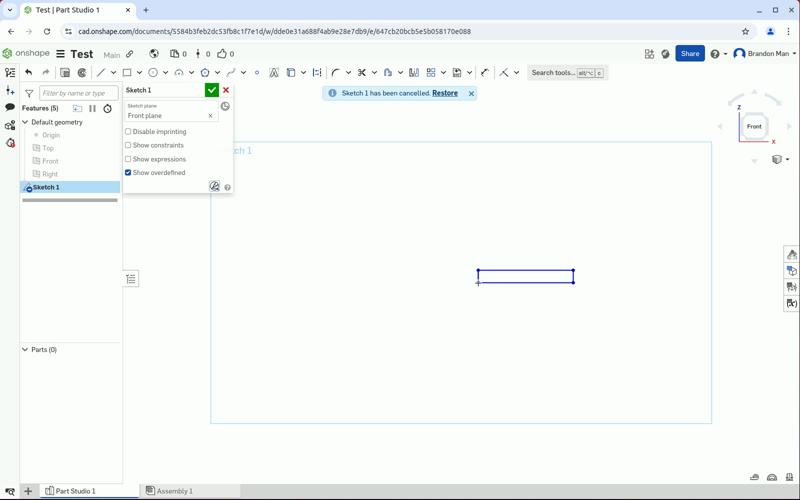
key_down(shift)
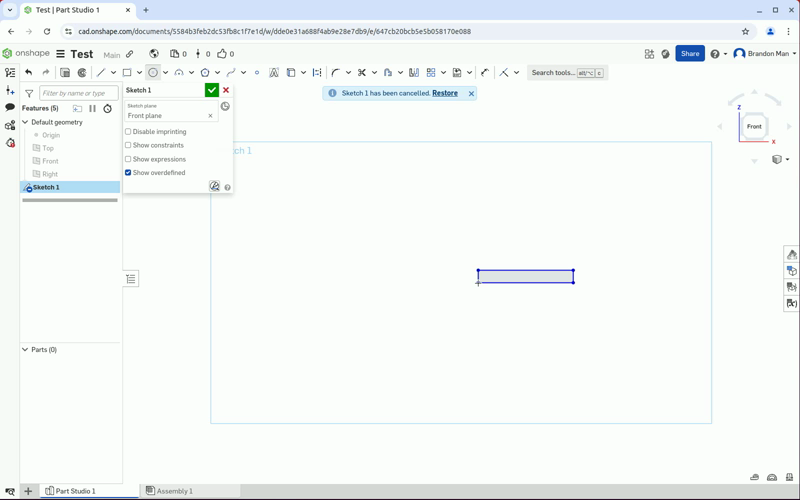
mouse_move(483, 276)
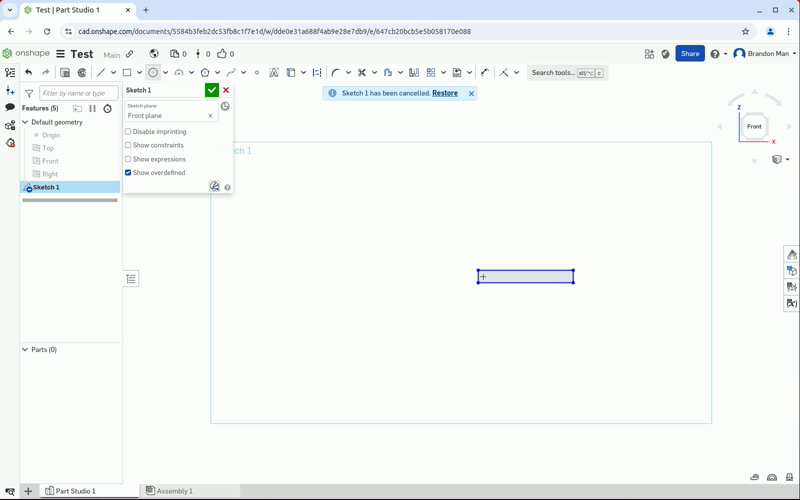
click(483, 276)
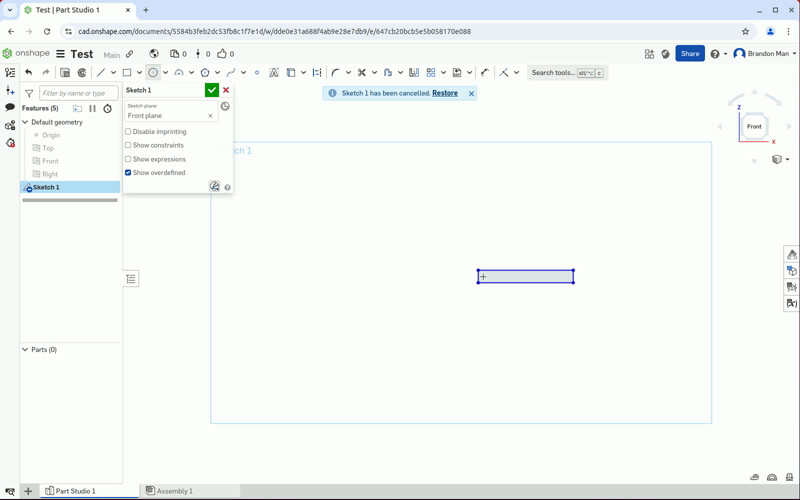
key_up(shift)
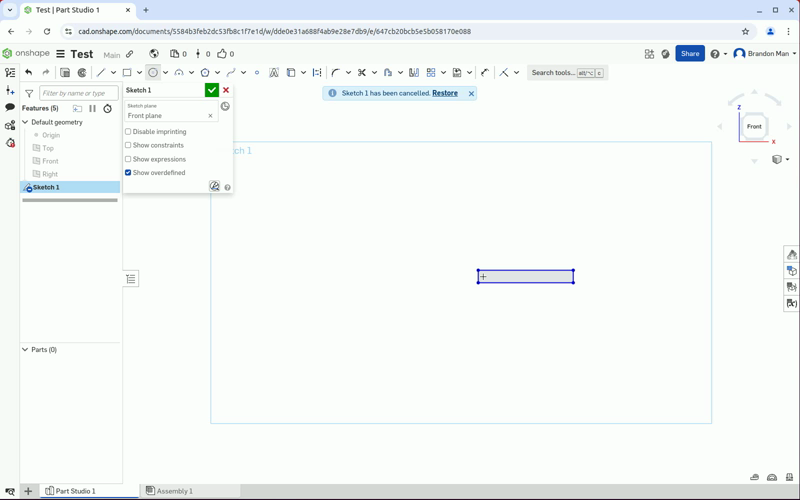
mouse_move(486, 276)
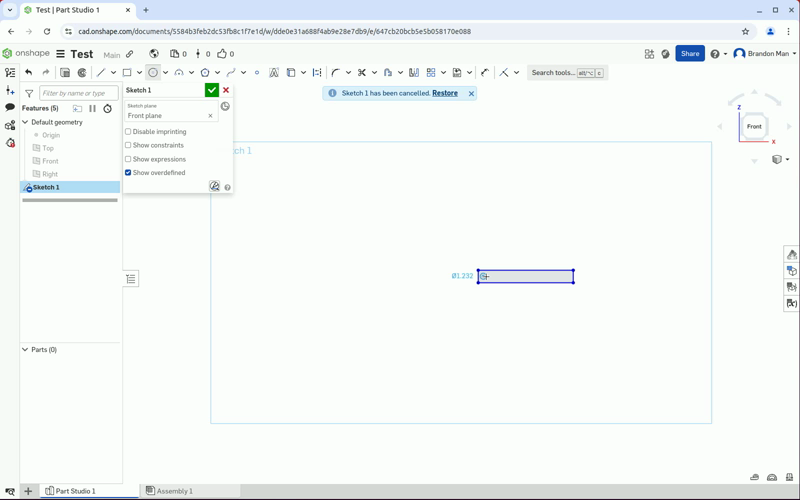
click(486, 276)
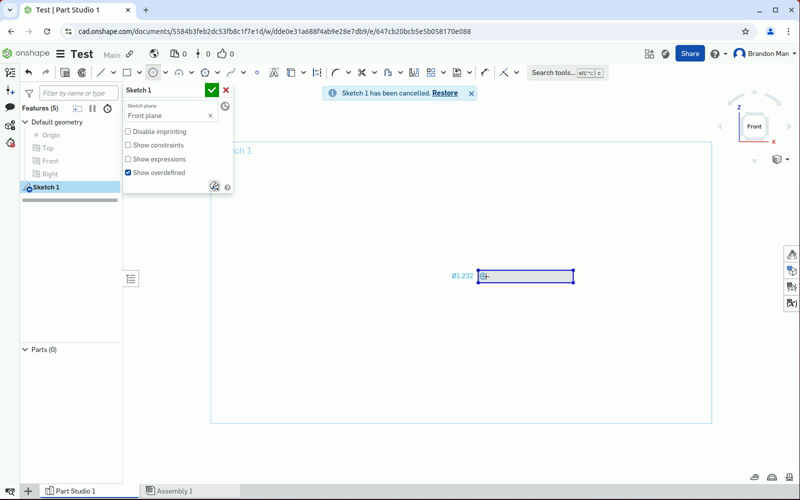
key(esc)
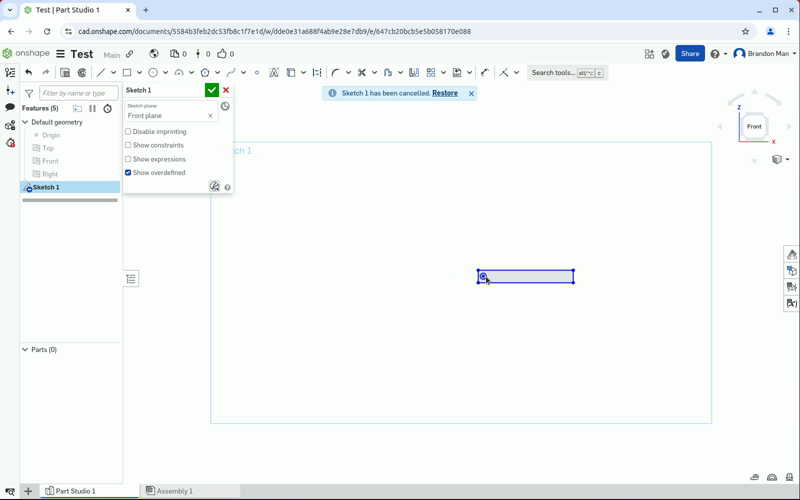
key(c)
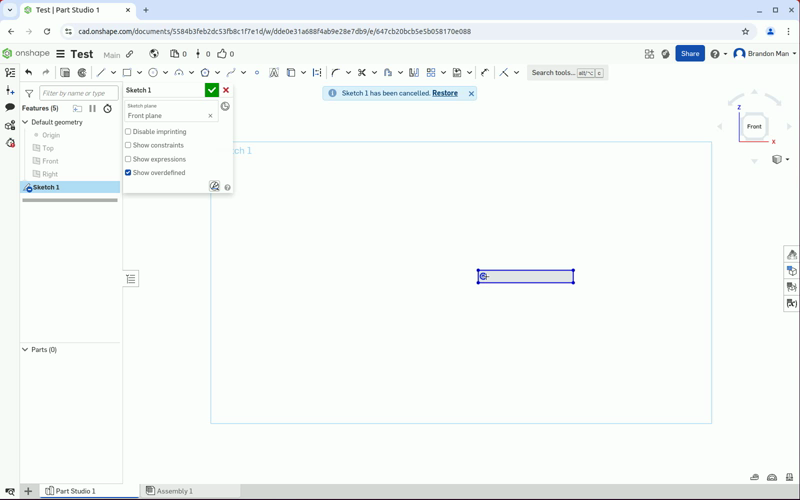
key_down(shift)
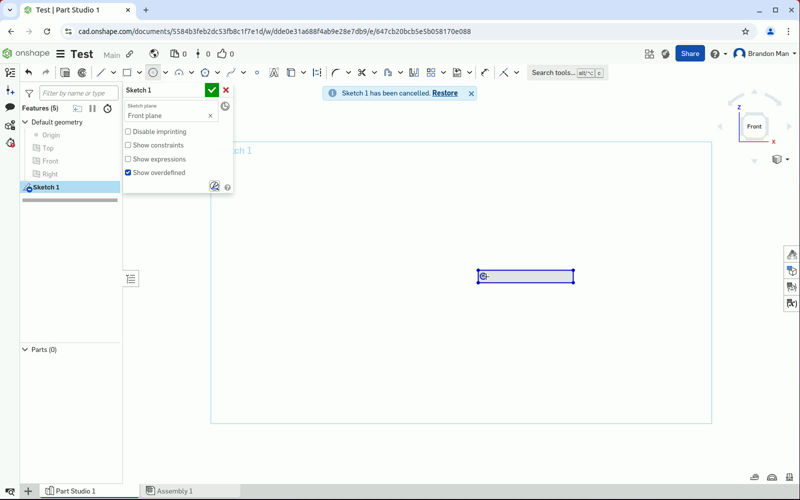
mouse_move(568, 276)
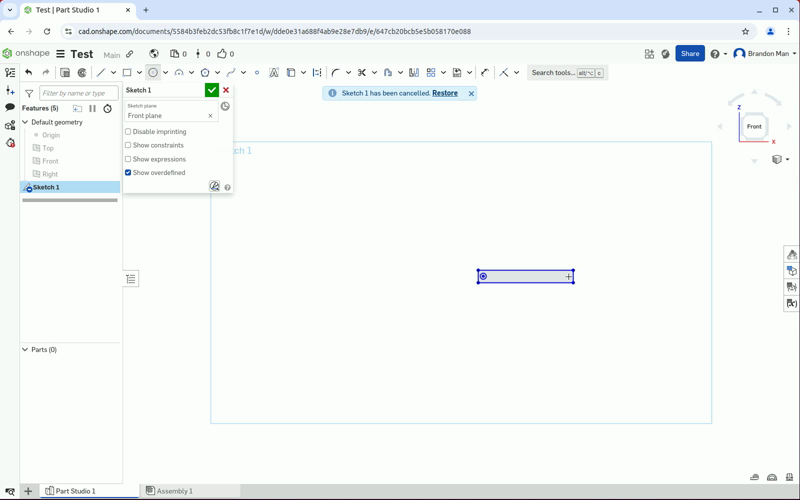
click(568, 276)
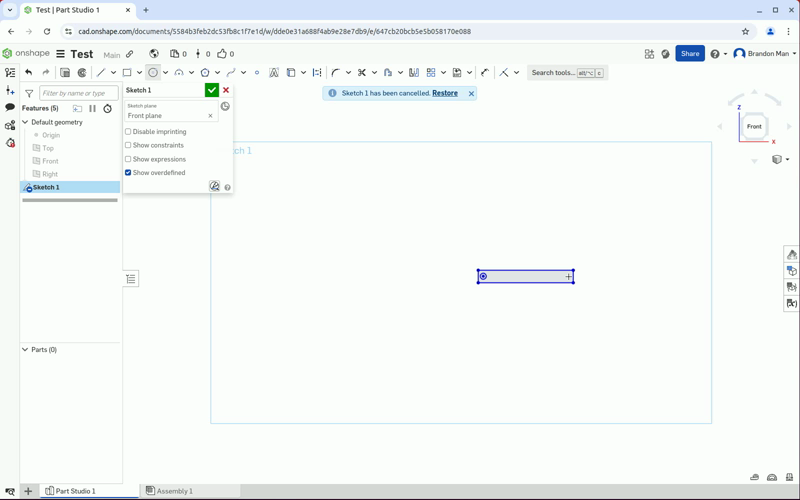
key_up(shift)
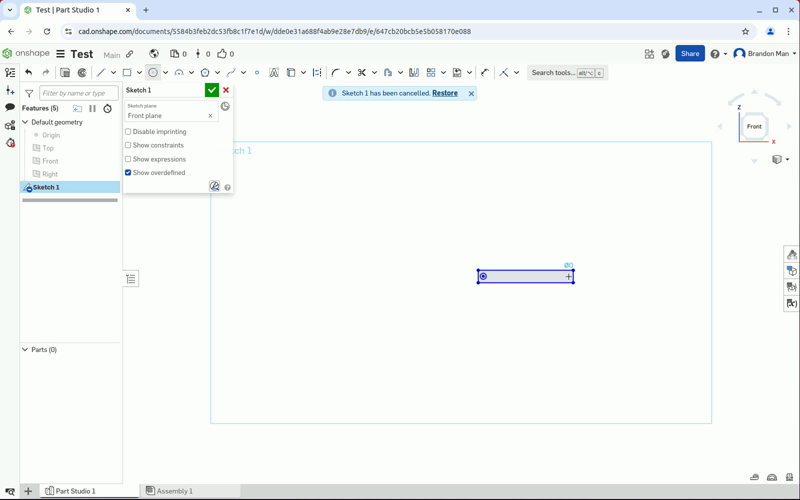
mouse_move(571, 276)
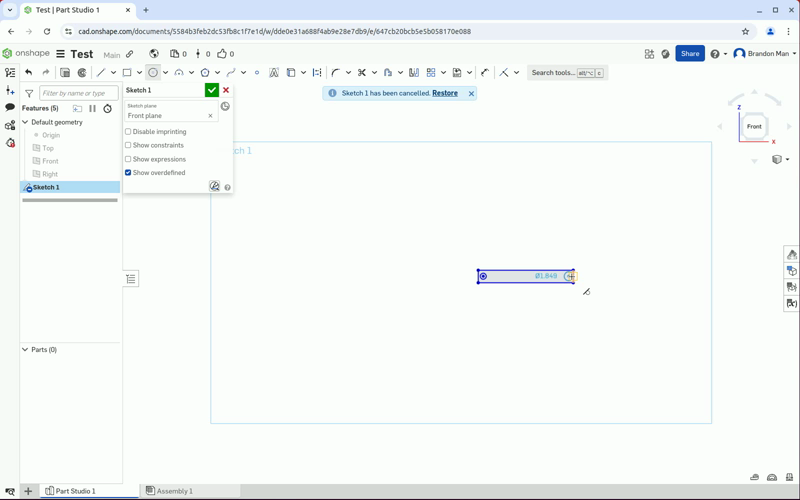
click(571, 276)
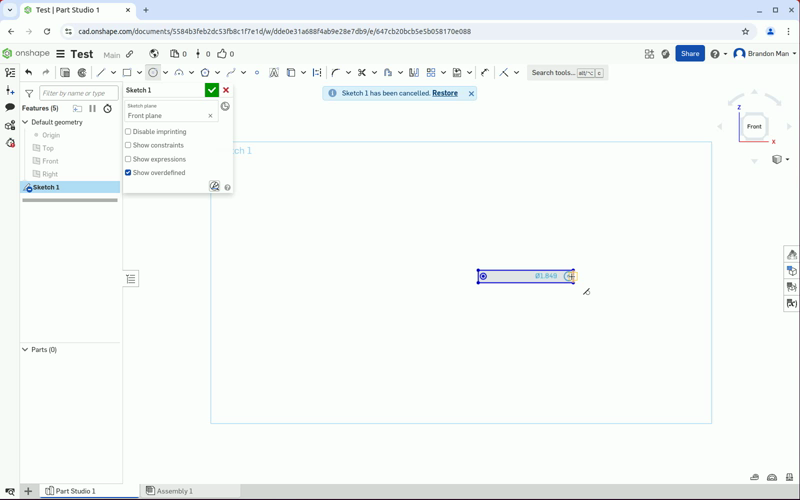
key(esc)
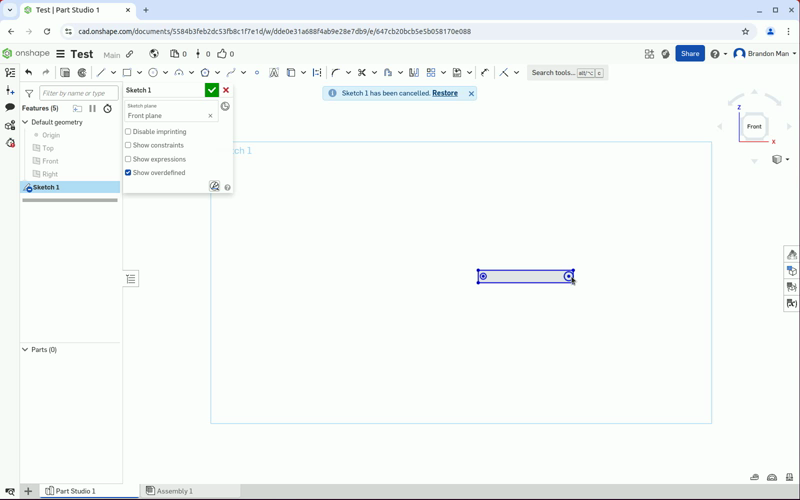
mouse_move(524, 274)
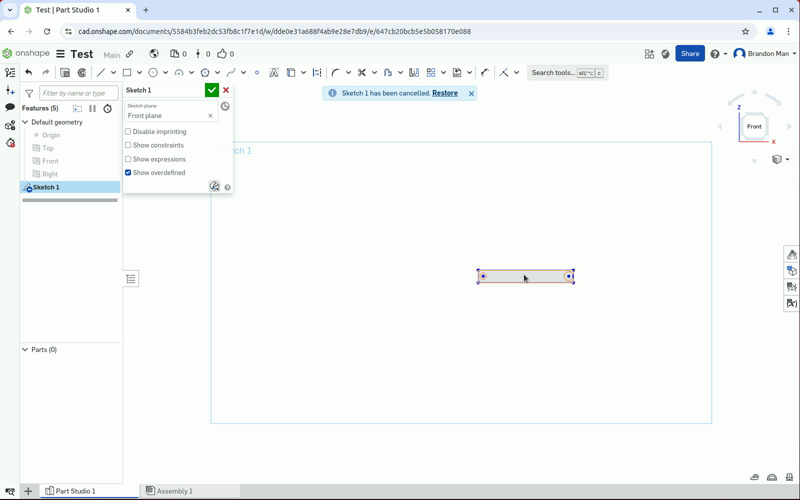
scroll(6)
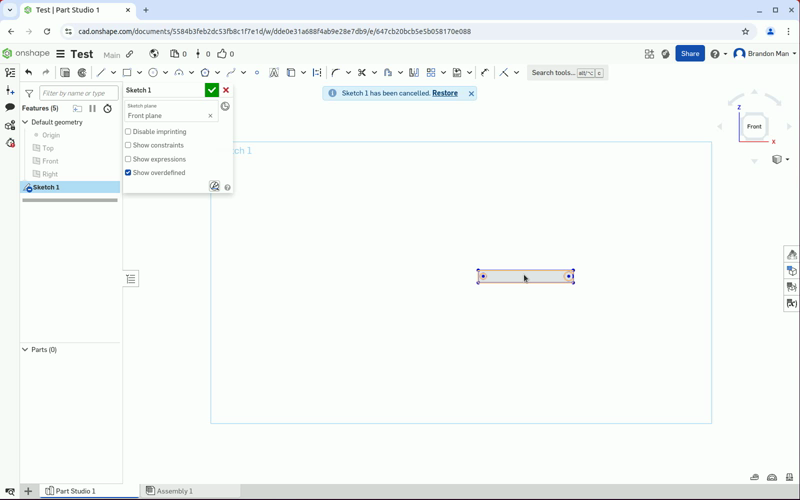
scroll(6)
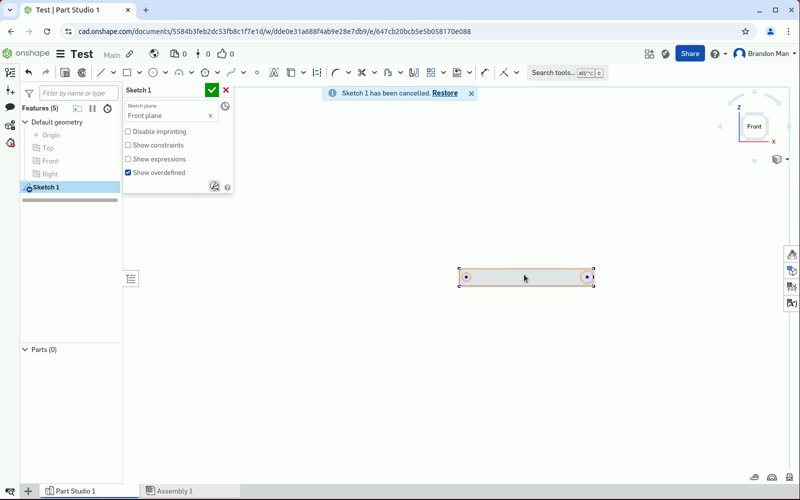
scroll(6)
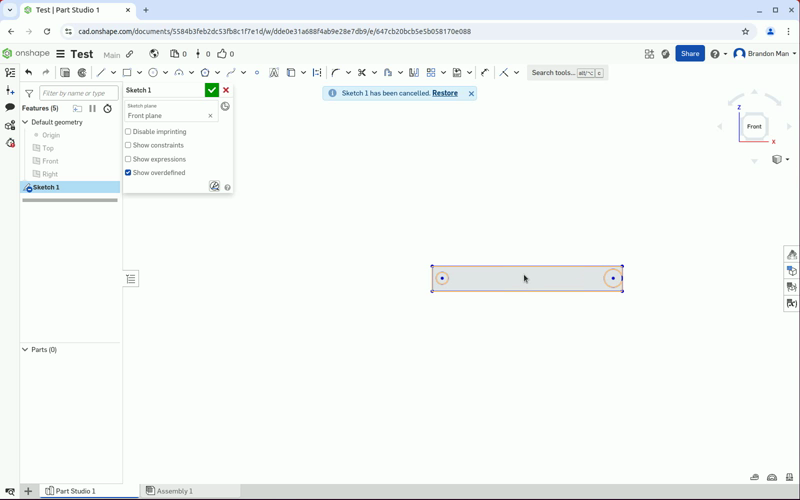
scroll(6)
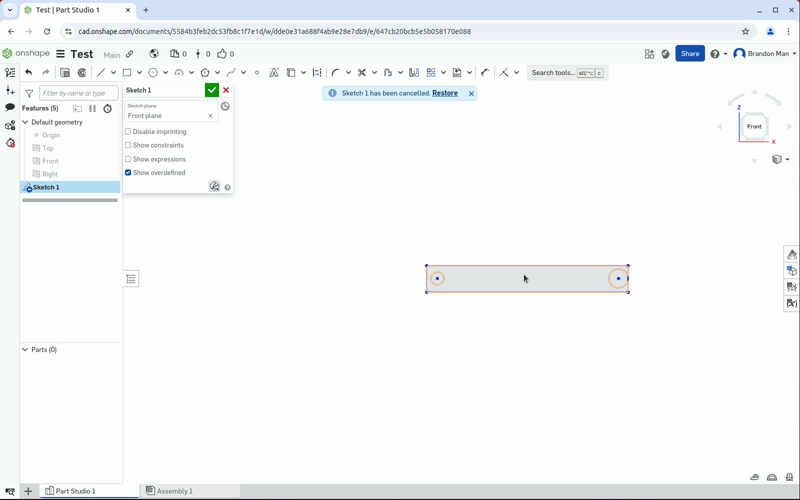
scroll(6)
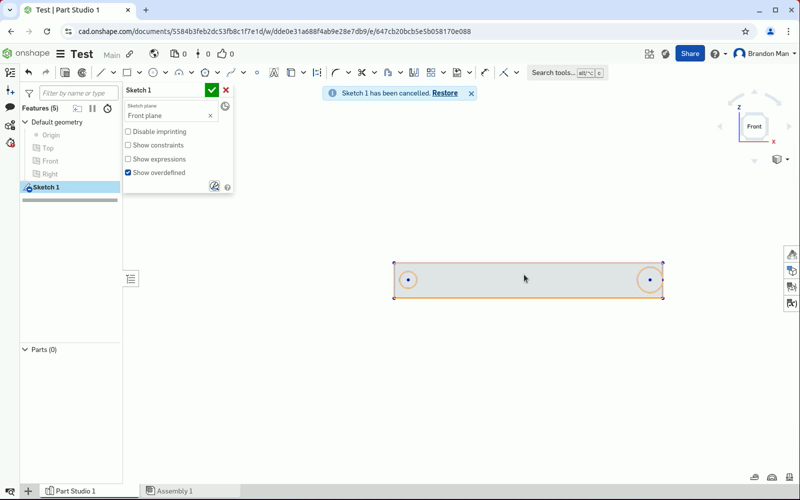
scroll(6)
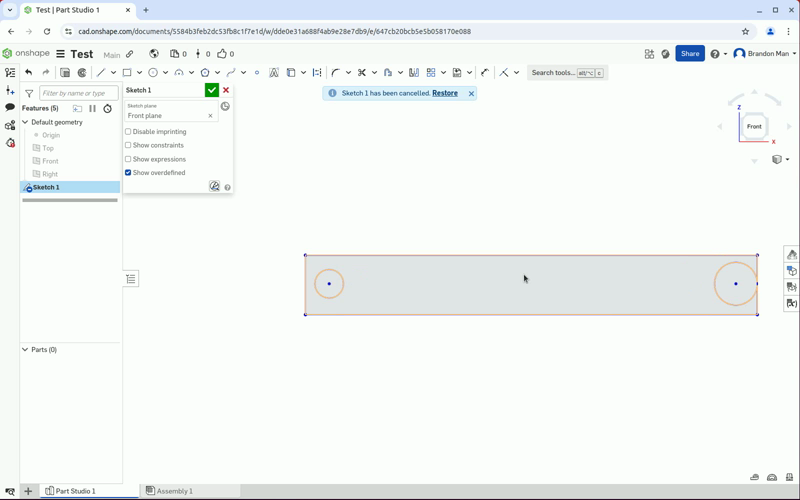
scroll(6)
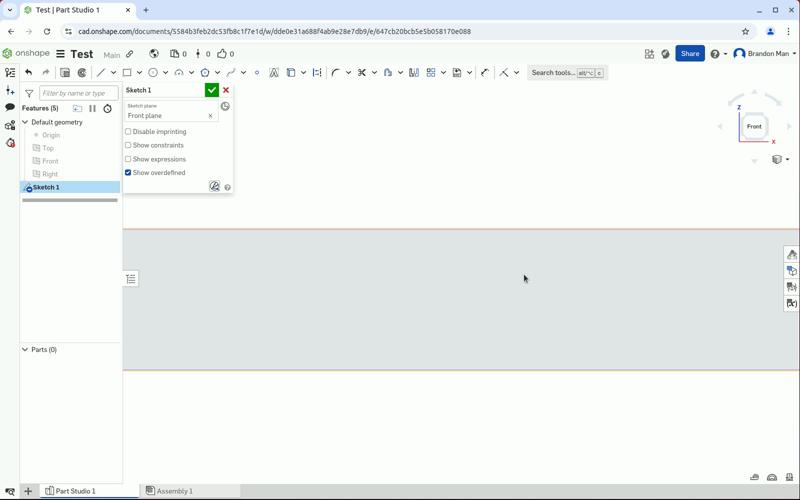
click(524, 274)
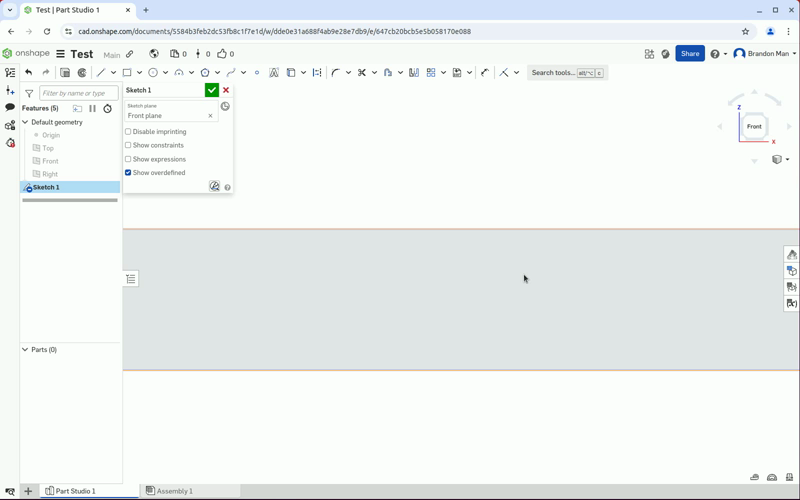
scroll(-6)
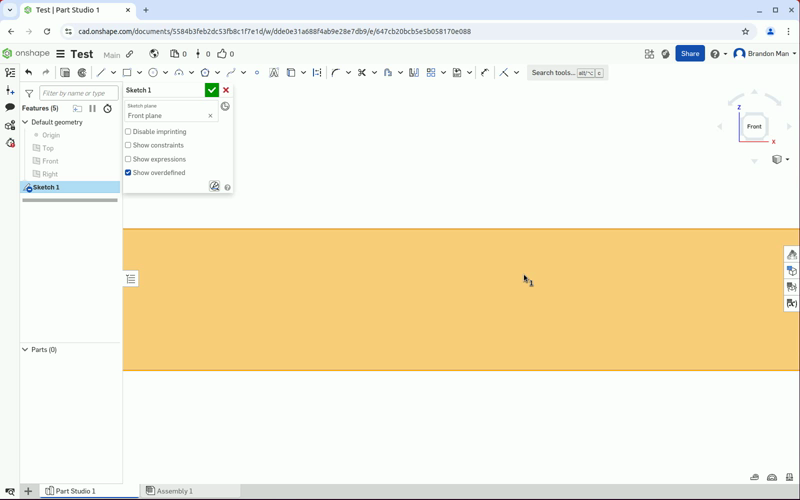
scroll(-6)
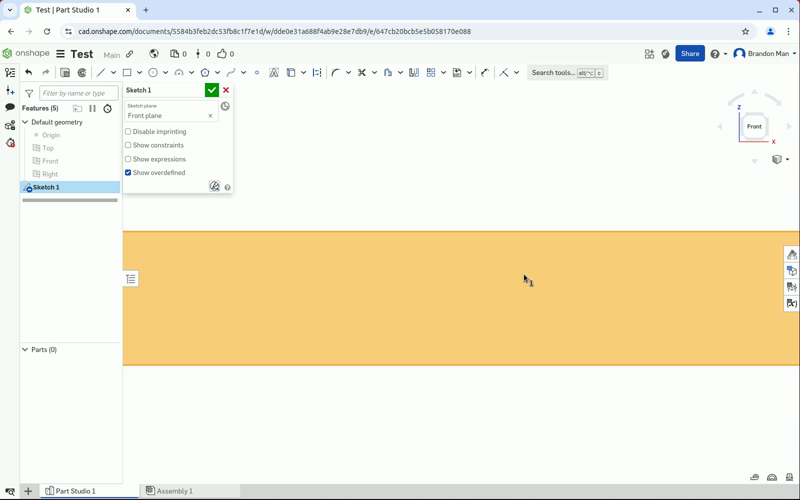
scroll(-6)
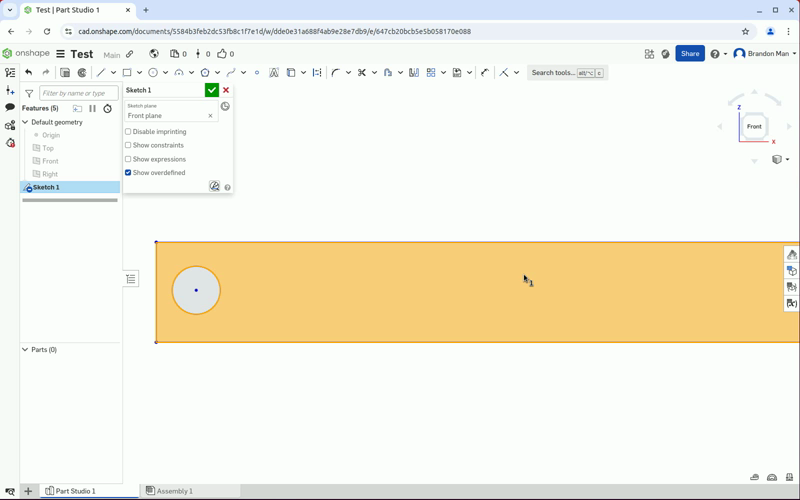
scroll(-6)
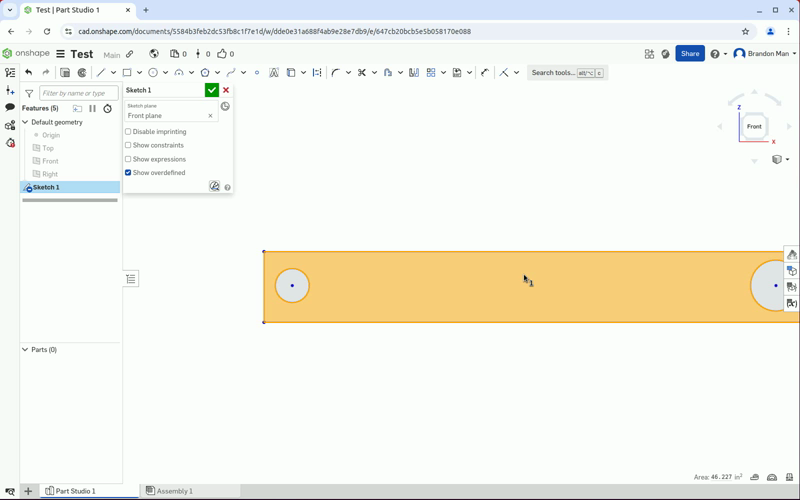
scroll(-6)
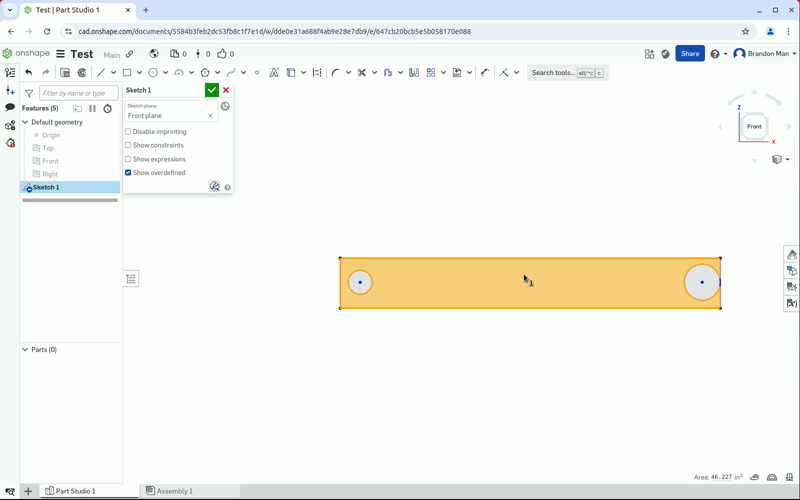
scroll(-6)
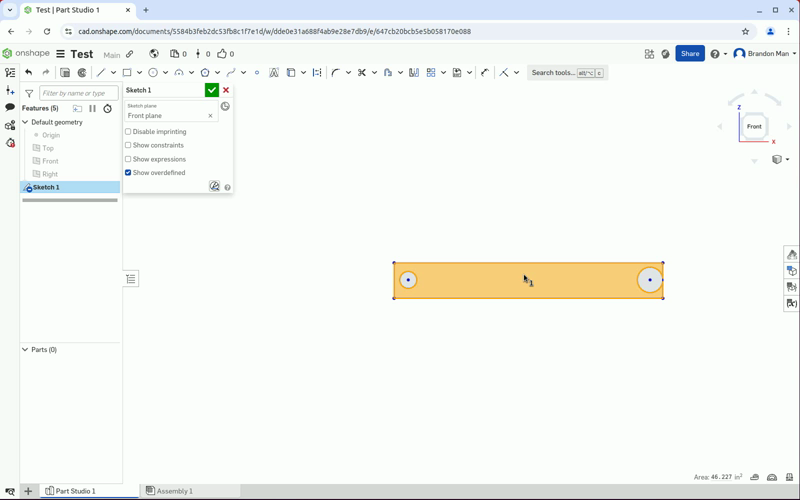
scroll(-6)
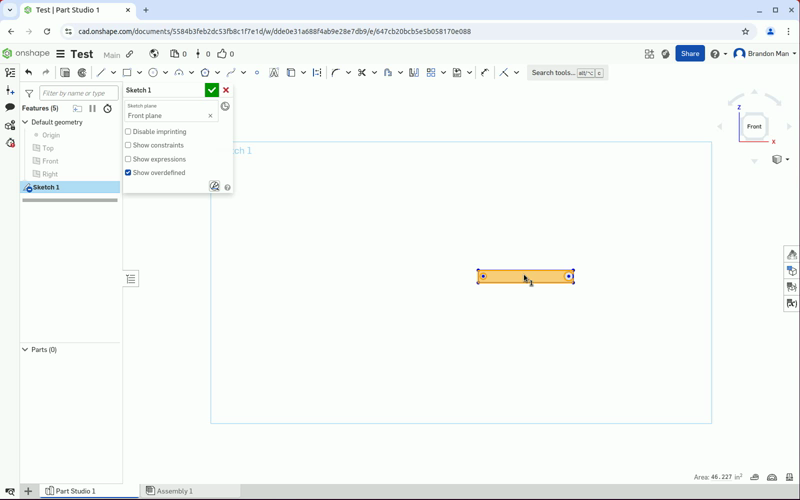
mouse_move(73, 352)
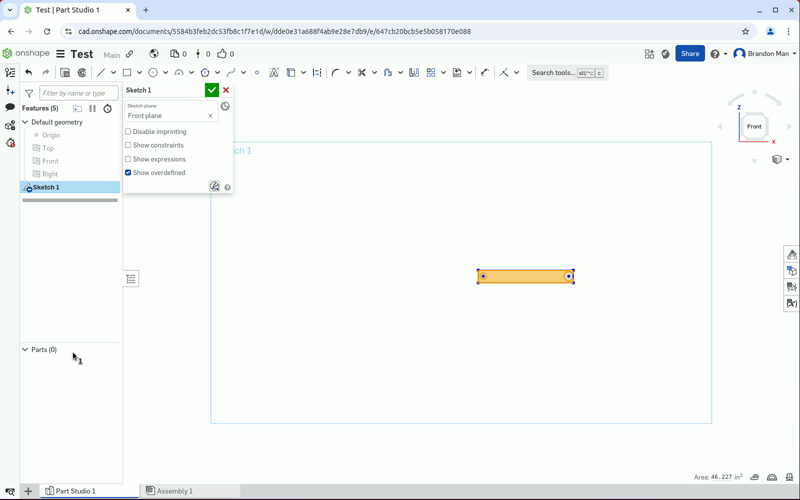
key(shift+y)
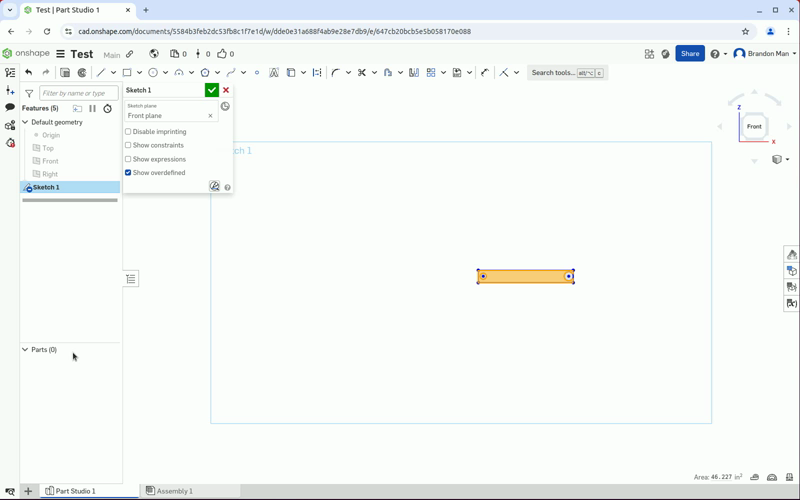
key(shift+e)
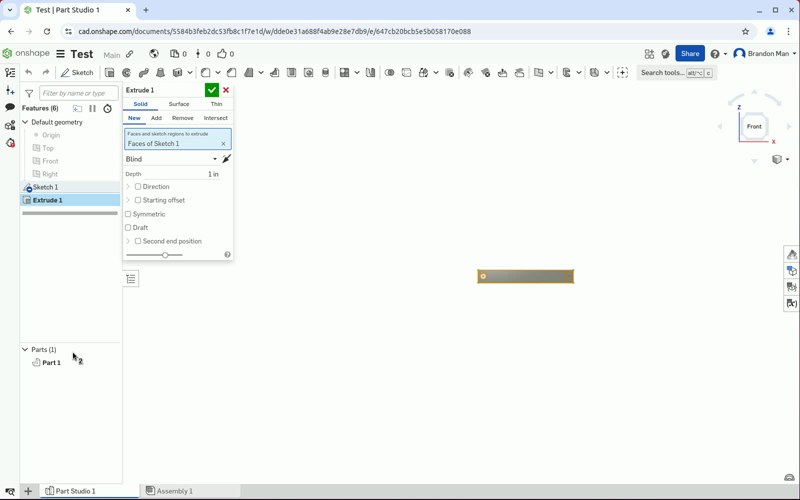
mouse_move(143, 106)
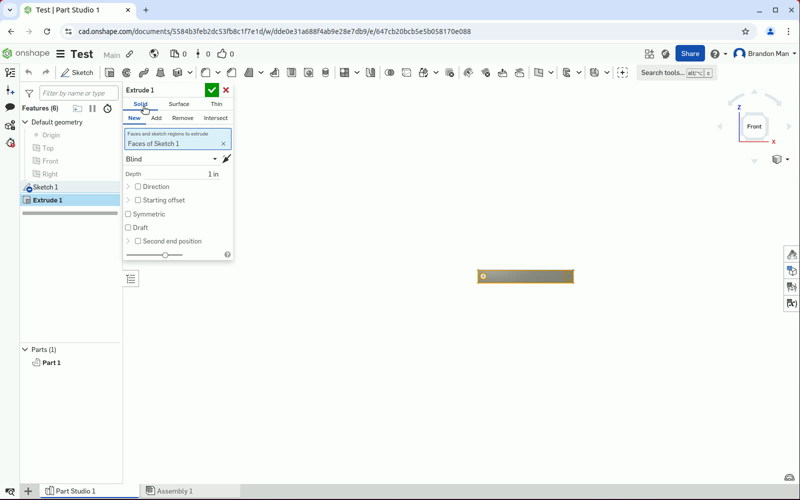
click(143, 106)
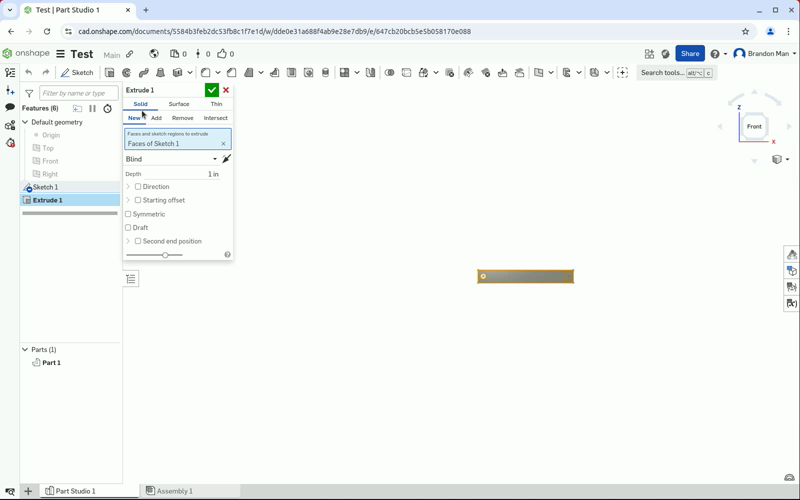
mouse_move(137, 120)
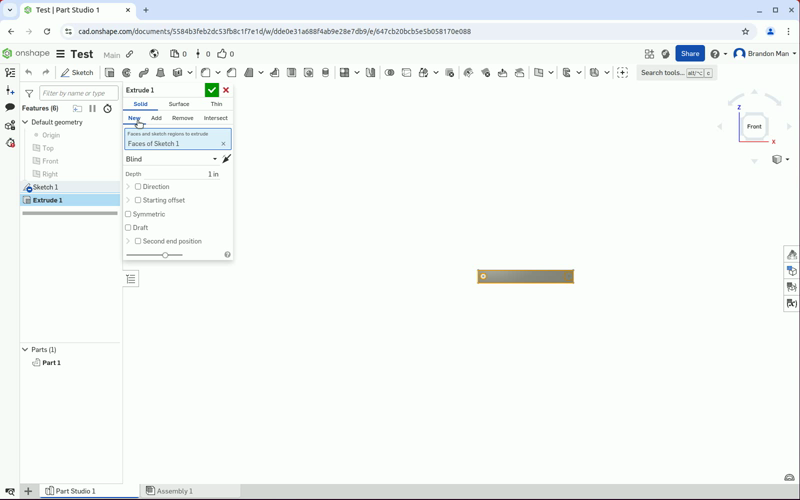
click(137, 120)
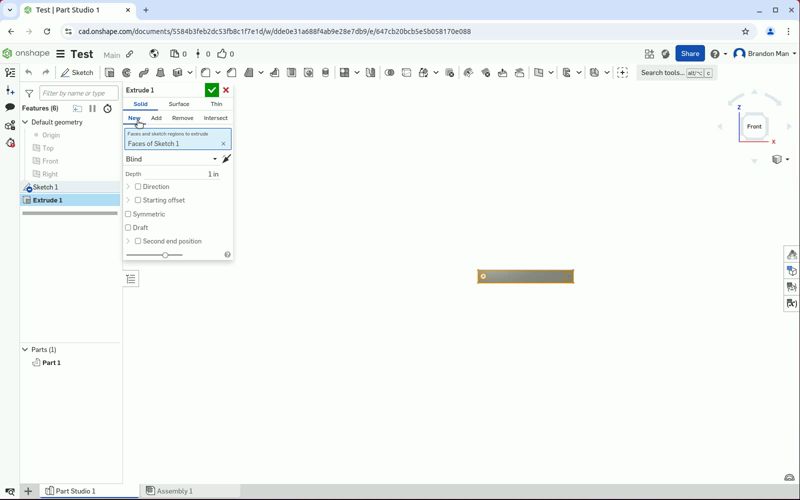
key(tab, 4)
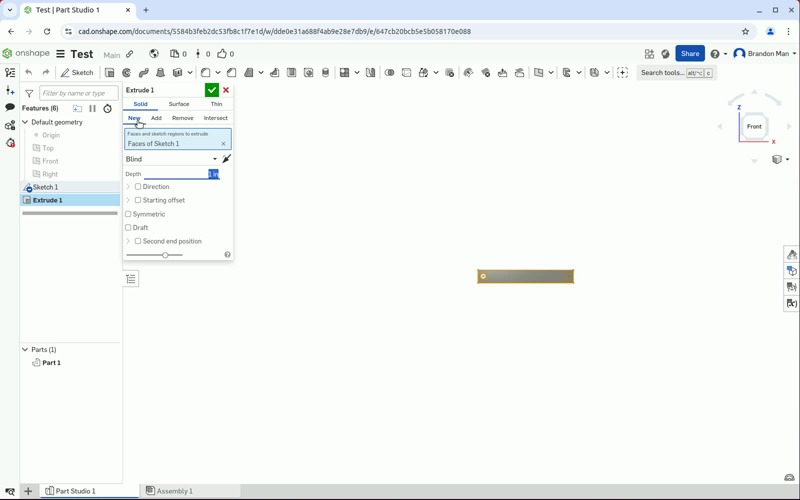
text(2.648)
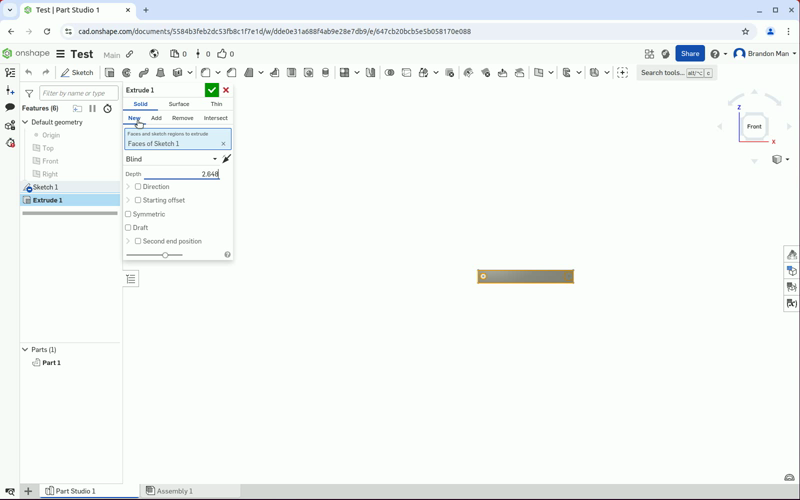
key(enter)
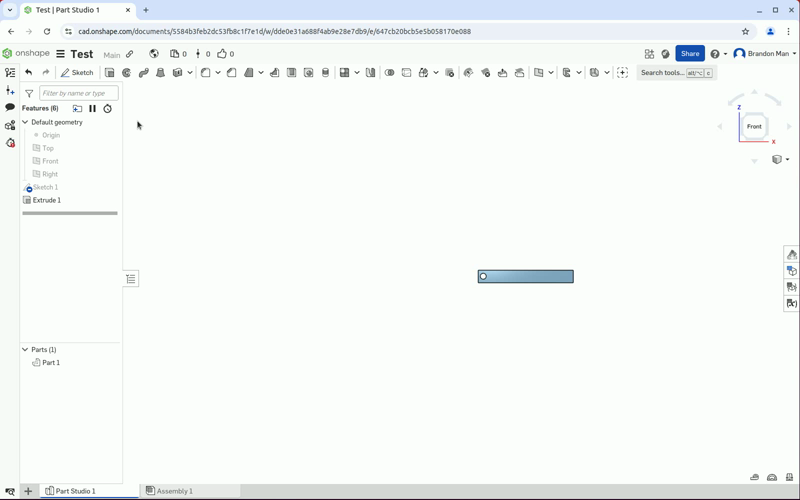
key(shift+h)
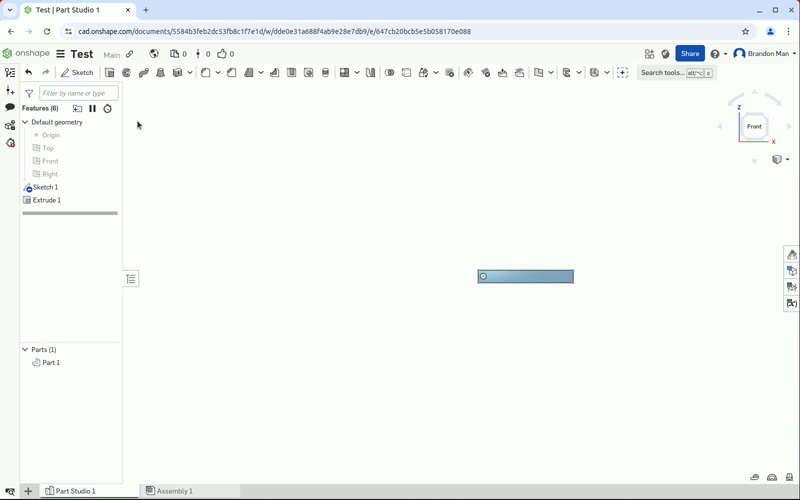
key(shift+h)
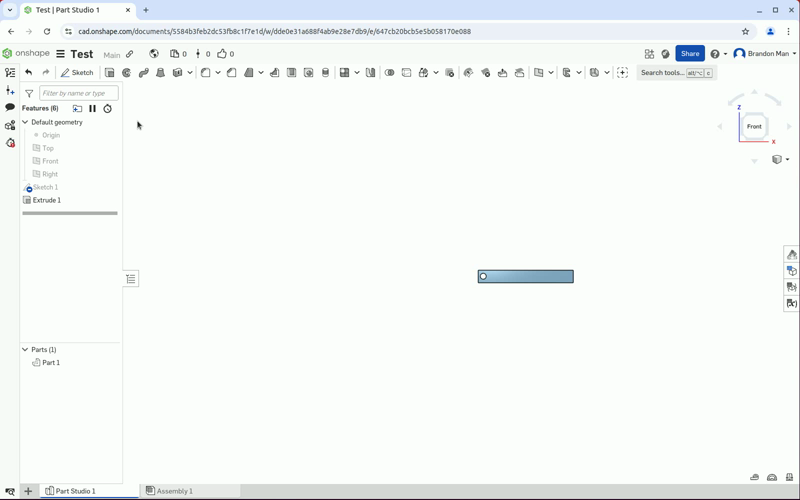
mouse_move(73, 189)
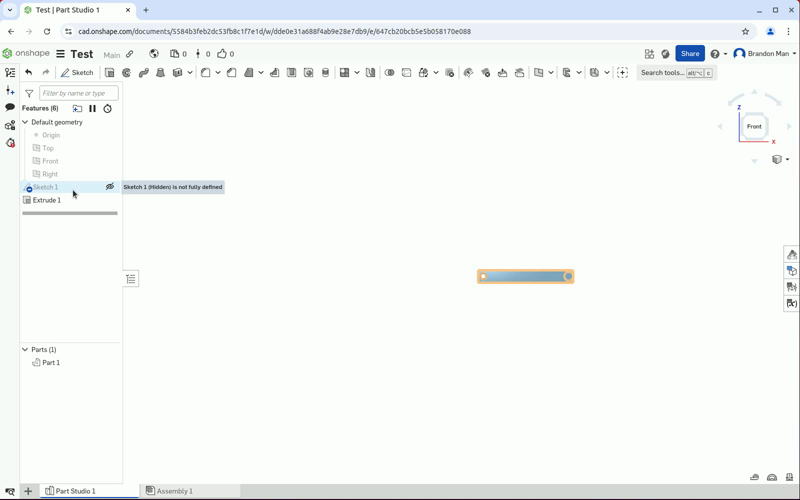
click(73, 189)
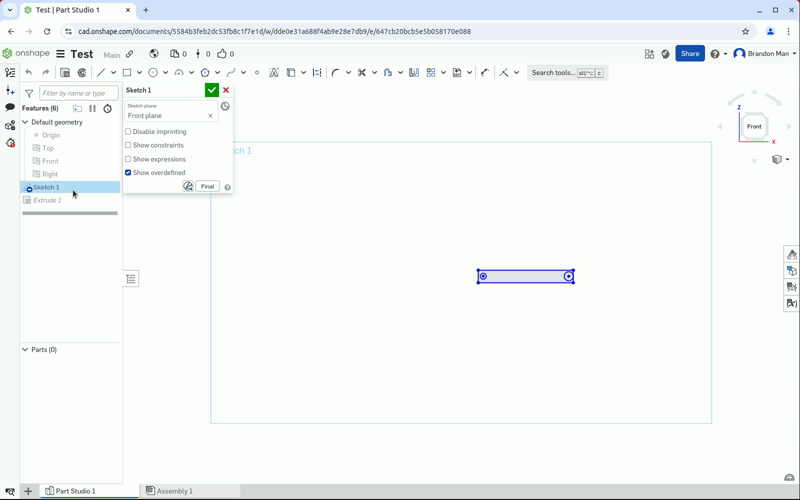
mouse_move(229, 92)
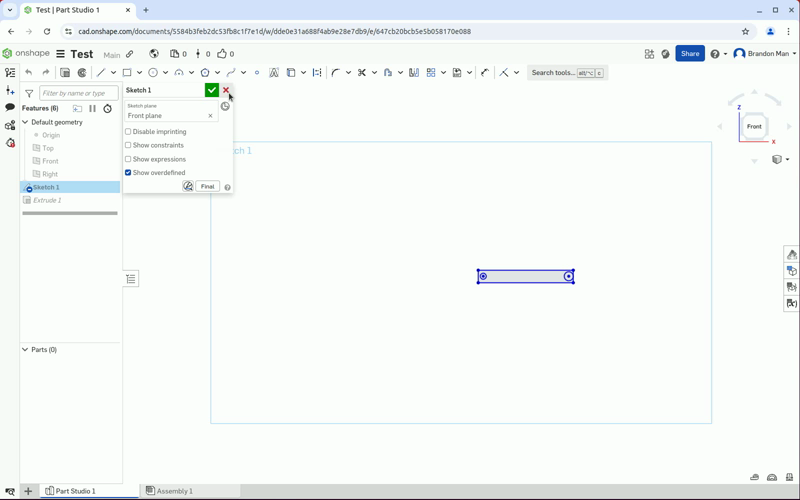
click(229, 92)
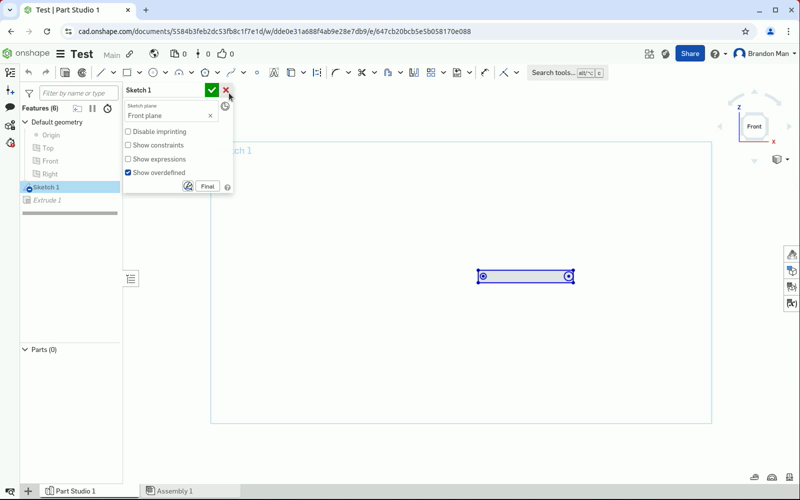
key(shift+s)
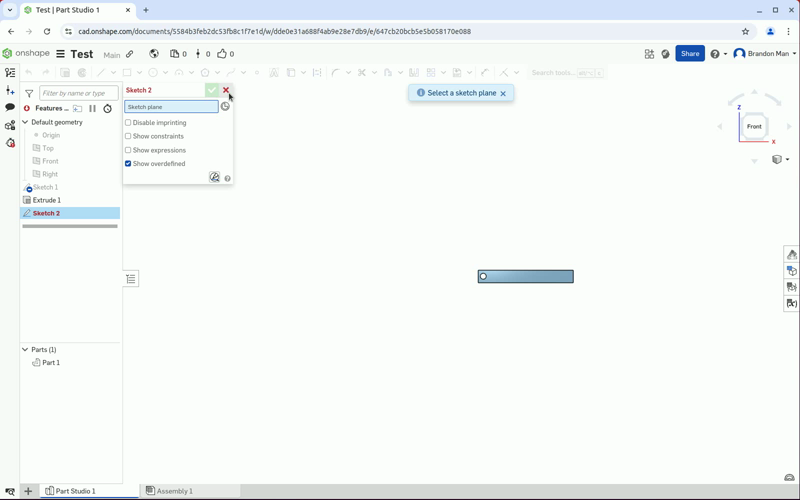
mouse_move(73, 163)
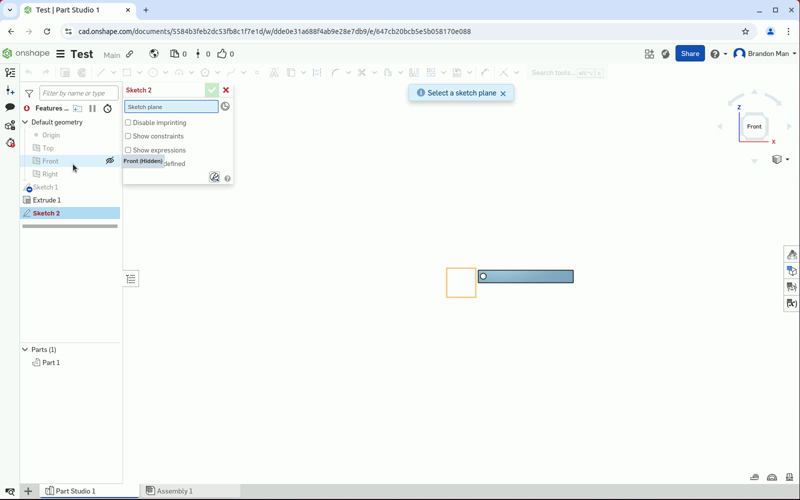
click(73, 163)
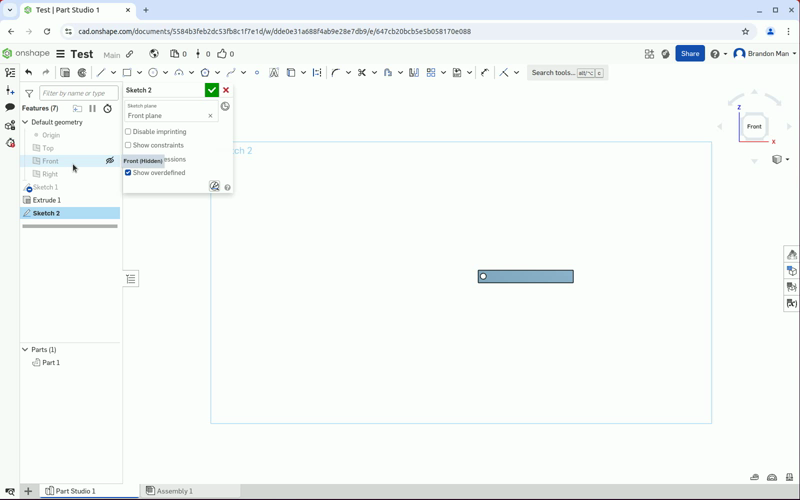
mouse_move(73, 352)
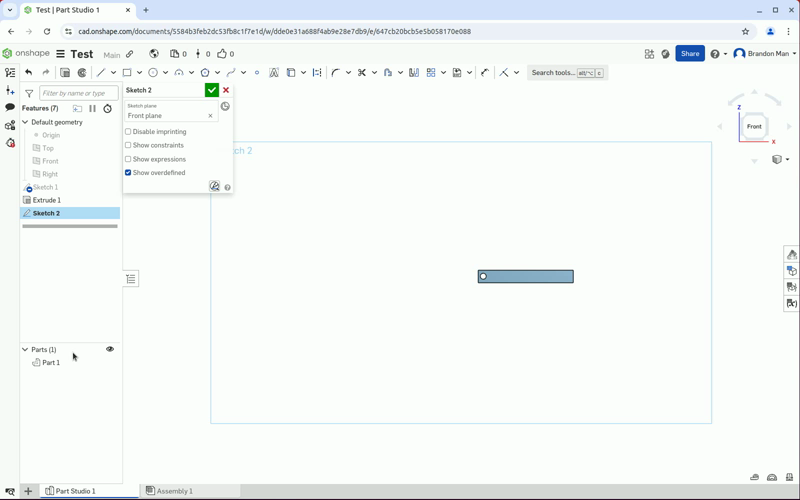
key(y)
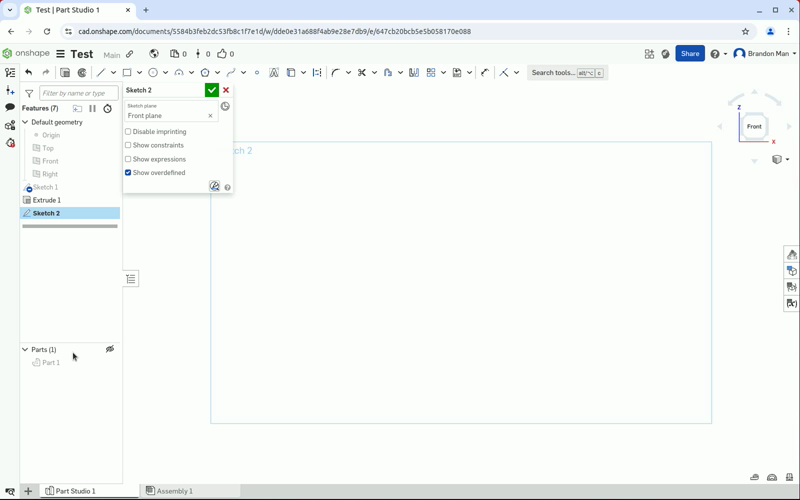
key(c)
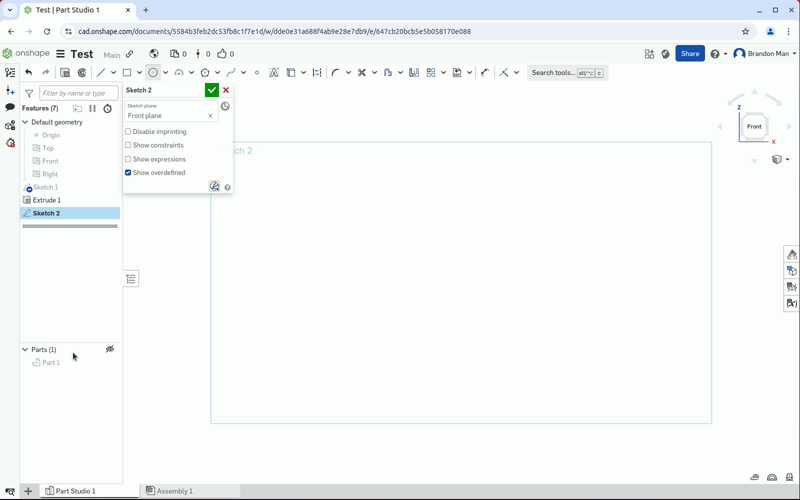
key_down(shift)
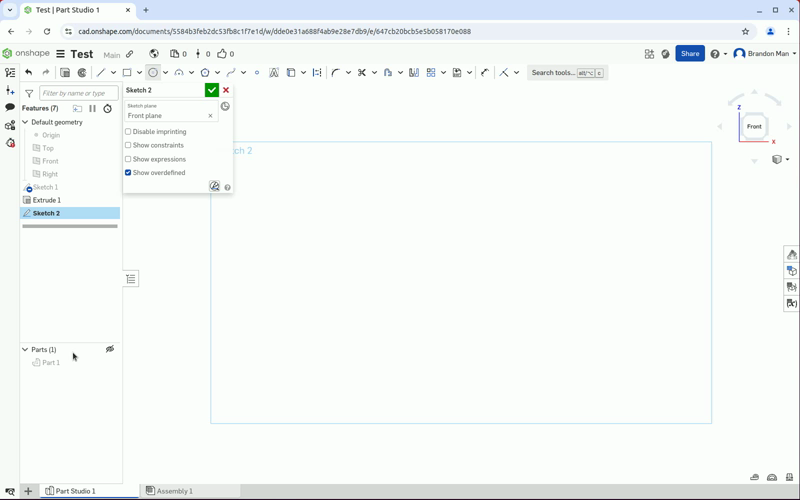
mouse_move(483, 275)
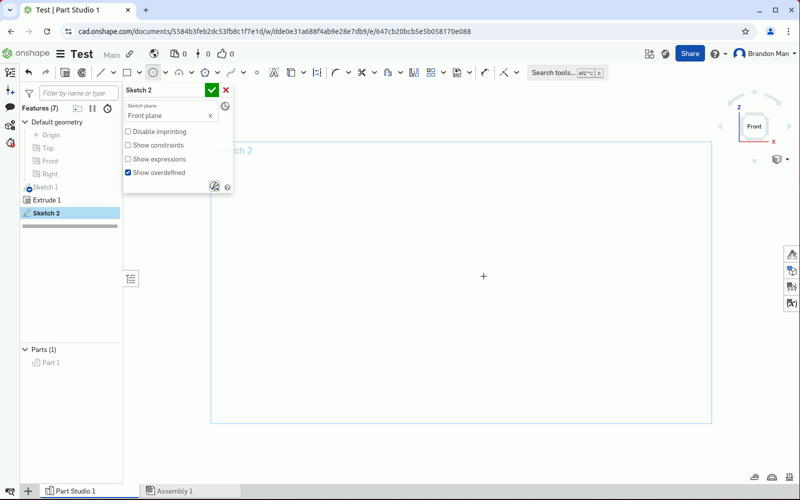
click(483, 275)
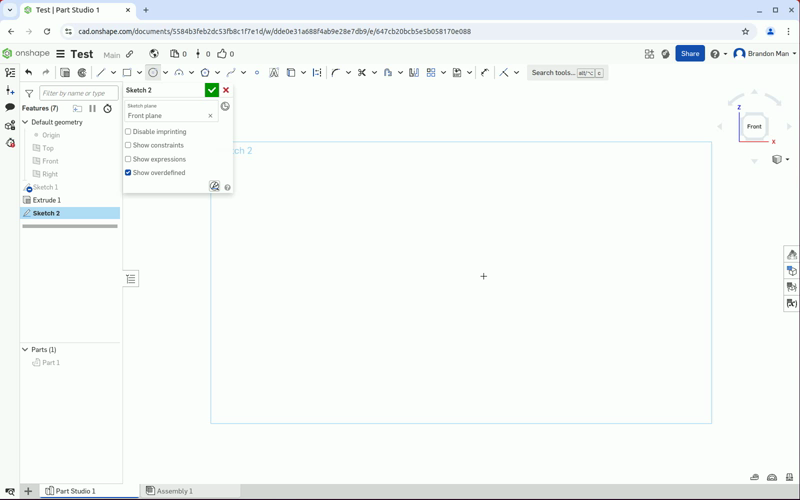
key_up(shift)
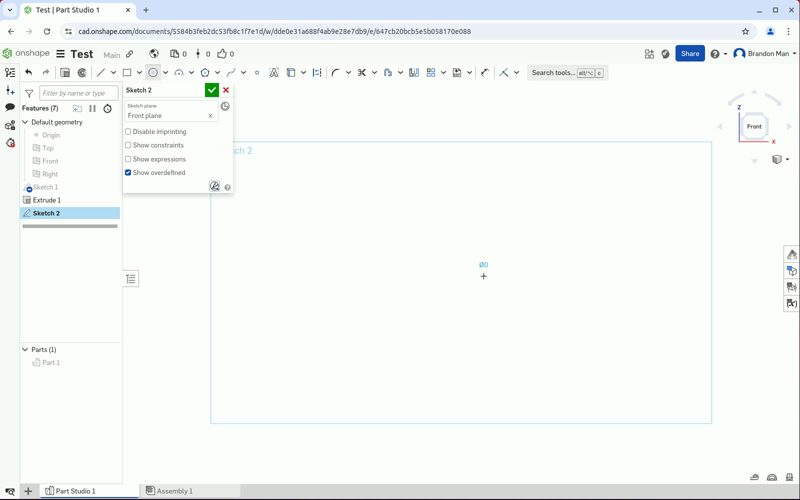
mouse_move(486, 275)
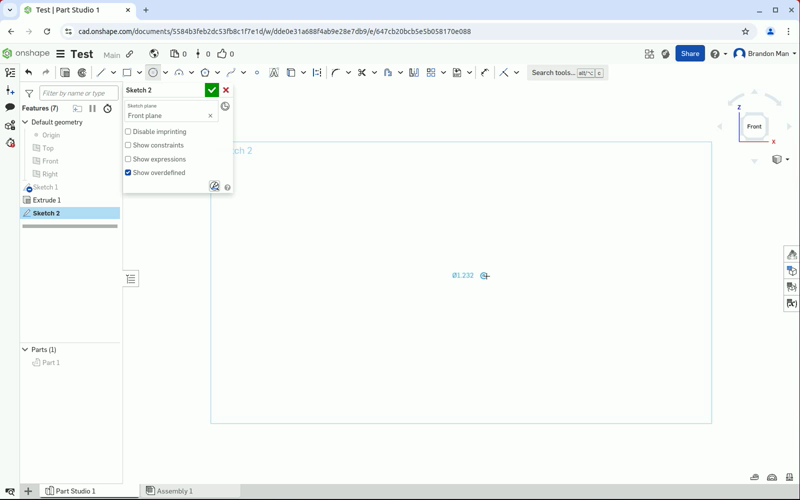
click(486, 275)
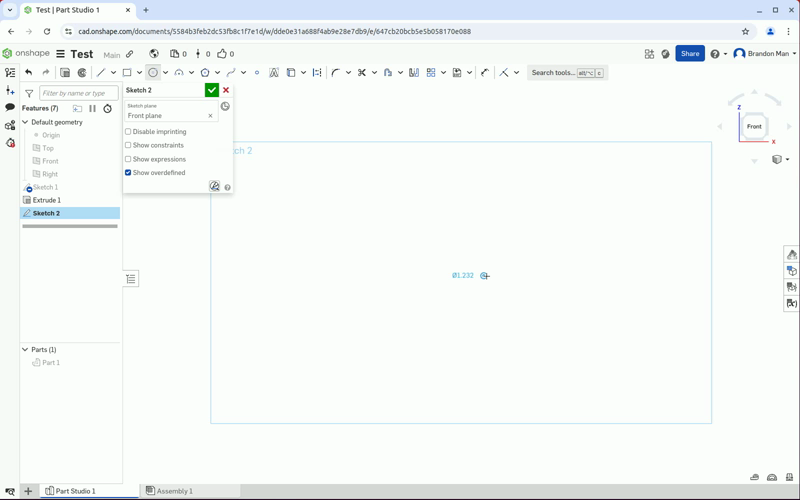
key(esc)
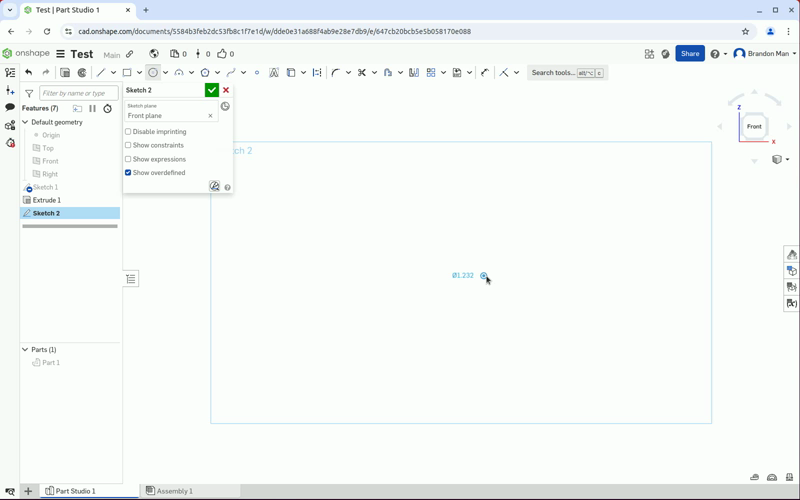
mouse_move(484, 273)
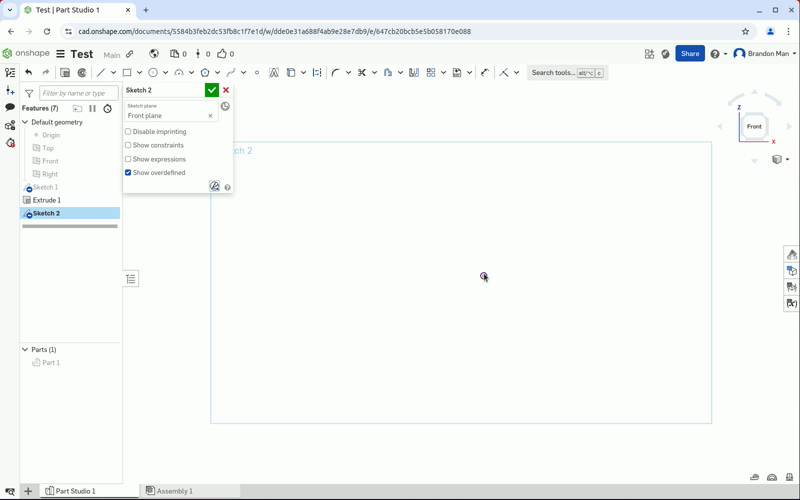
scroll(6)
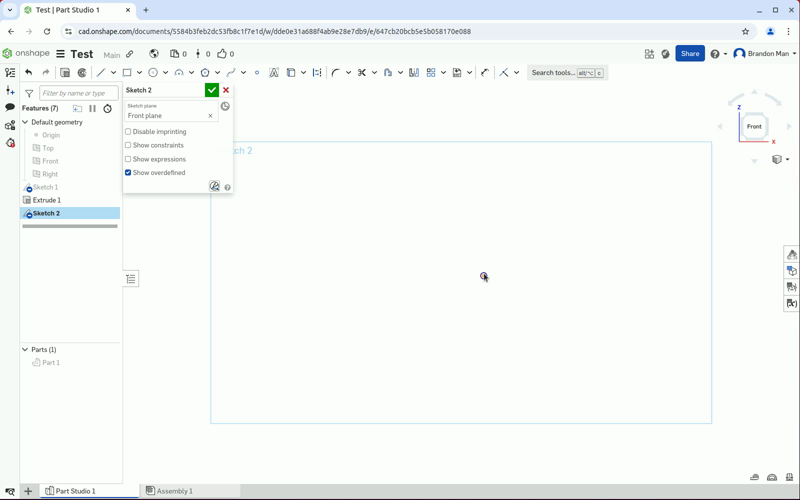
scroll(6)
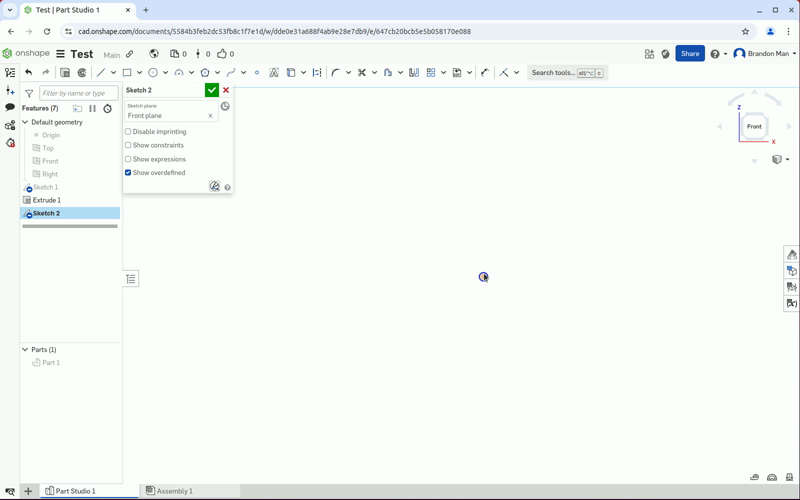
scroll(6)
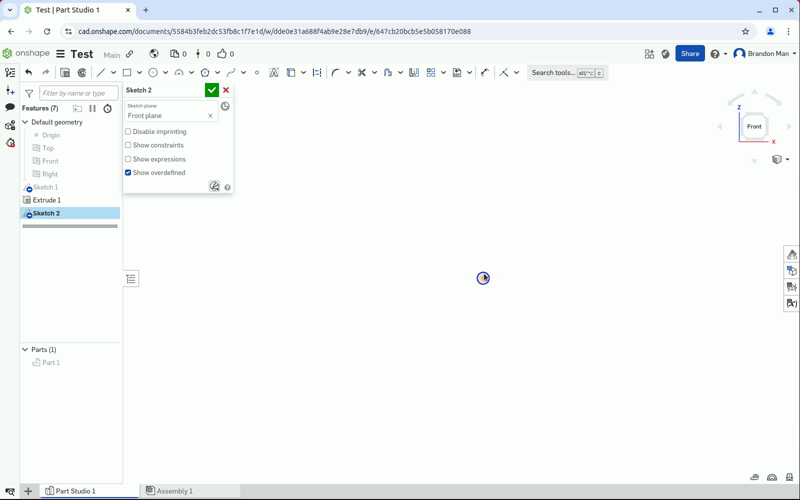
scroll(6)
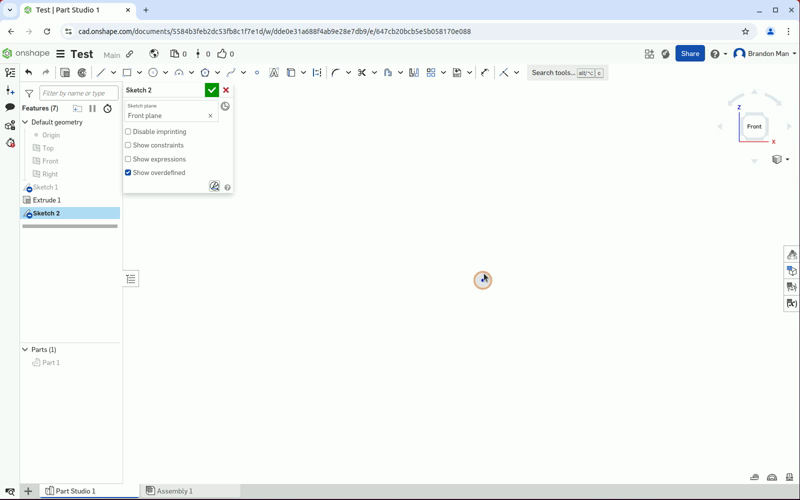
scroll(6)
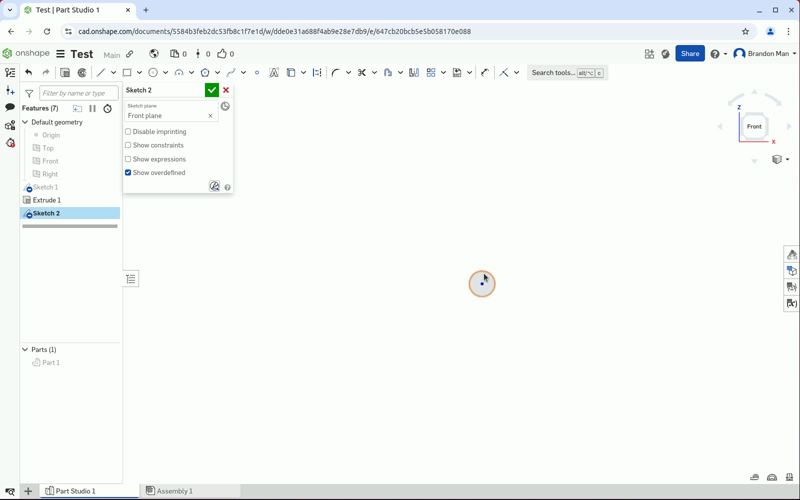
scroll(6)
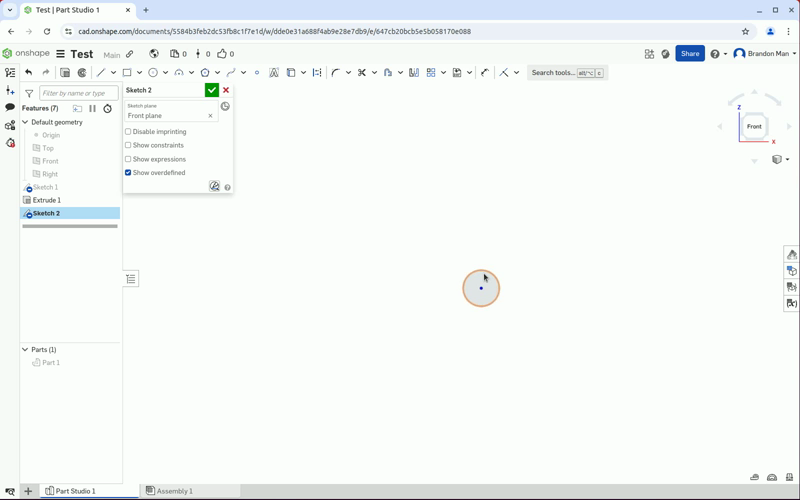
scroll(6)
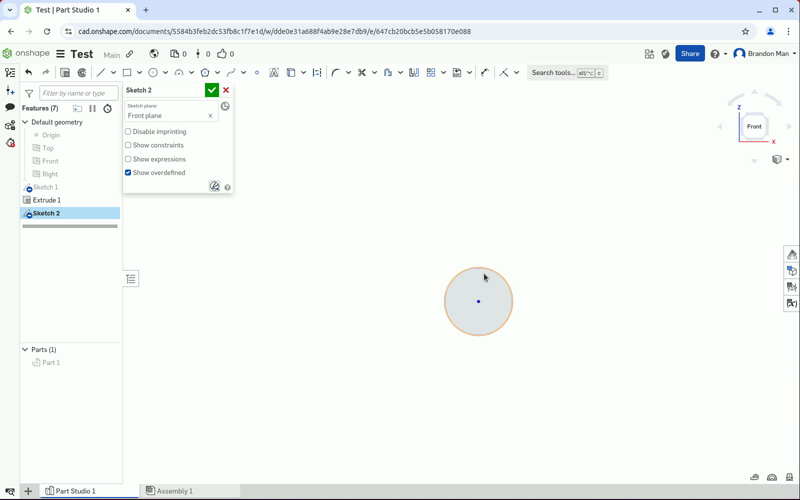
click(484, 273)
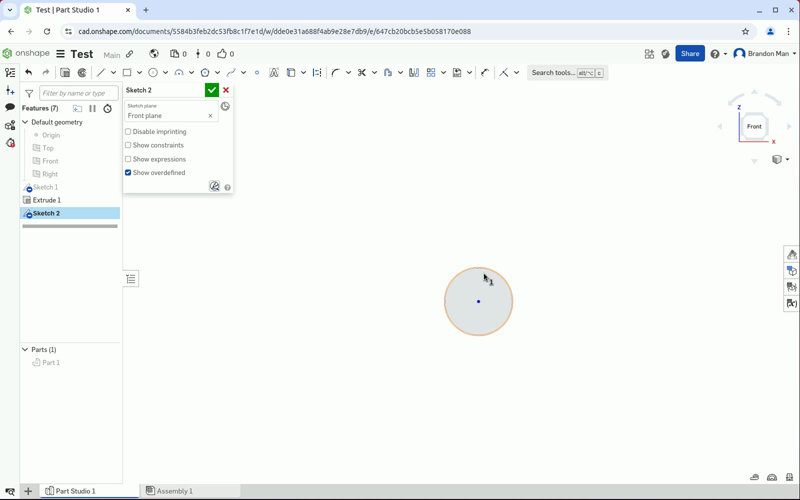
scroll(-6)
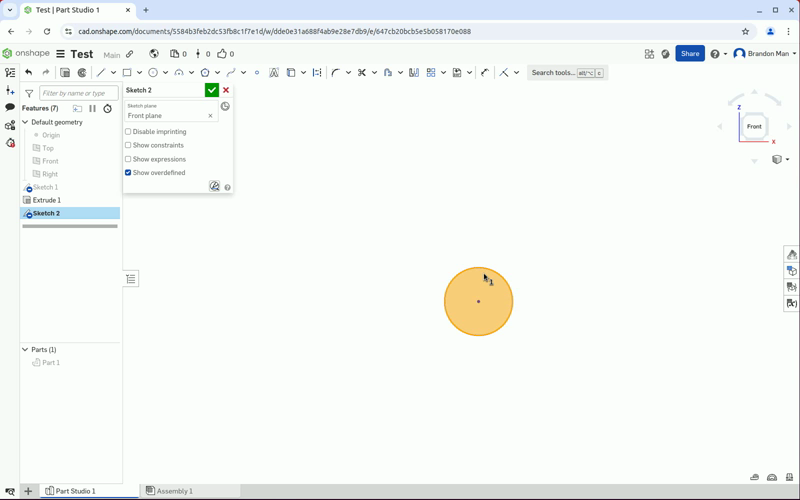
scroll(-6)
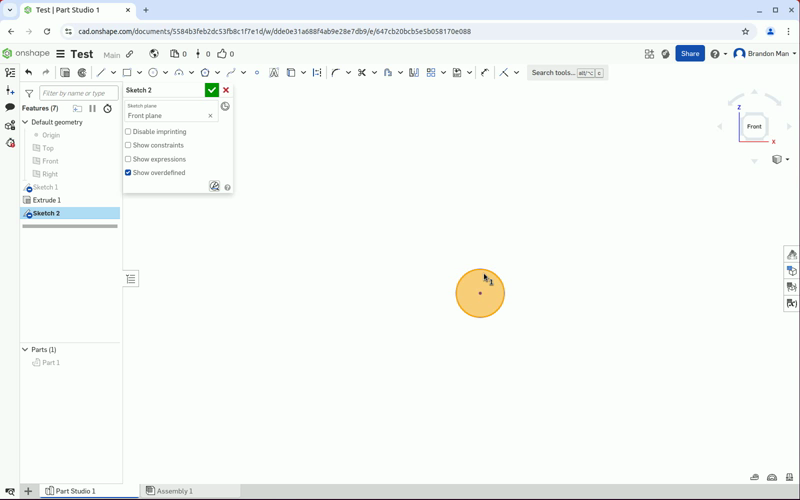
scroll(-6)
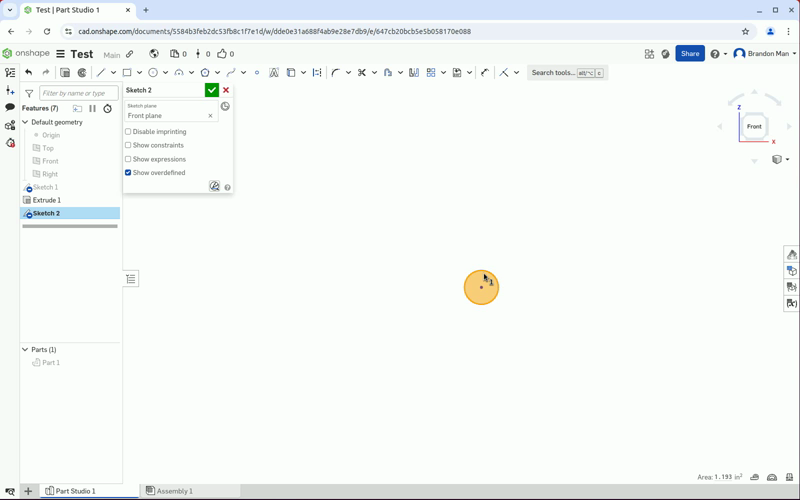
scroll(-6)
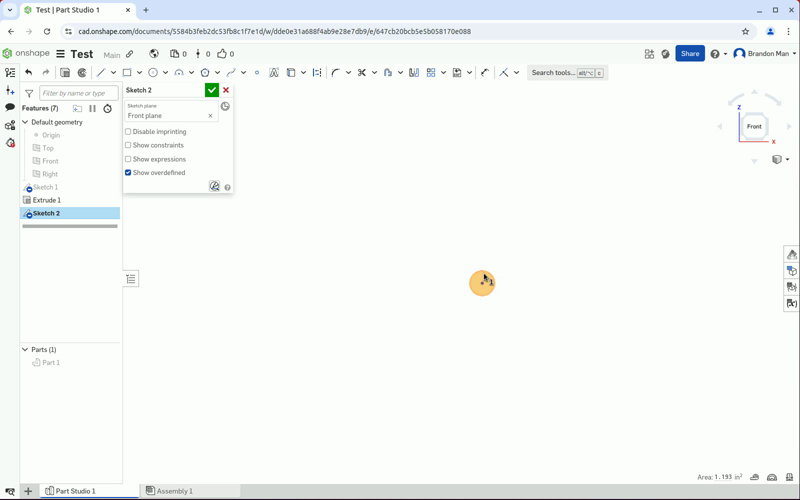
scroll(-6)
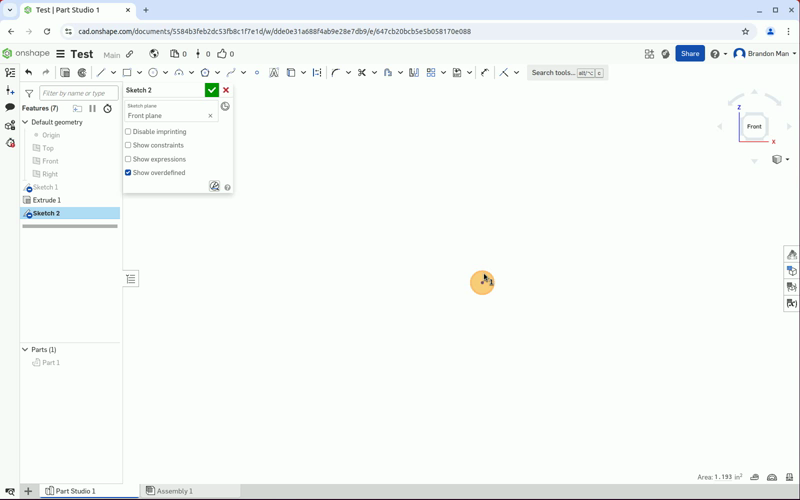
scroll(-6)
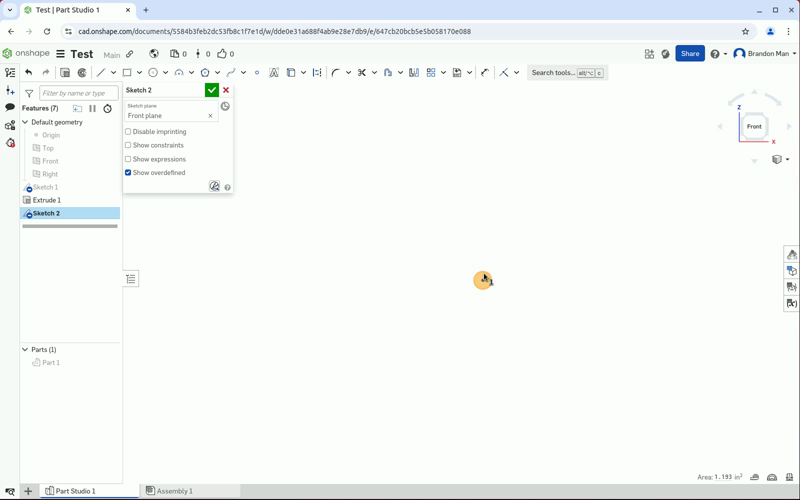
scroll(-6)
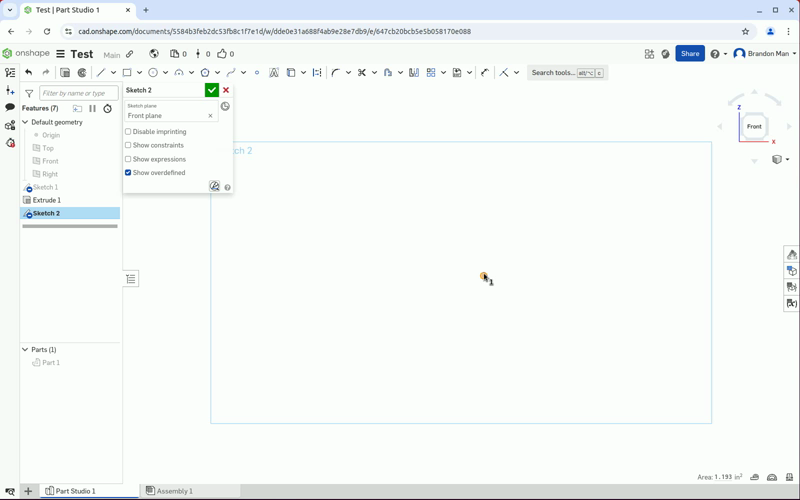
mouse_move(73, 352)
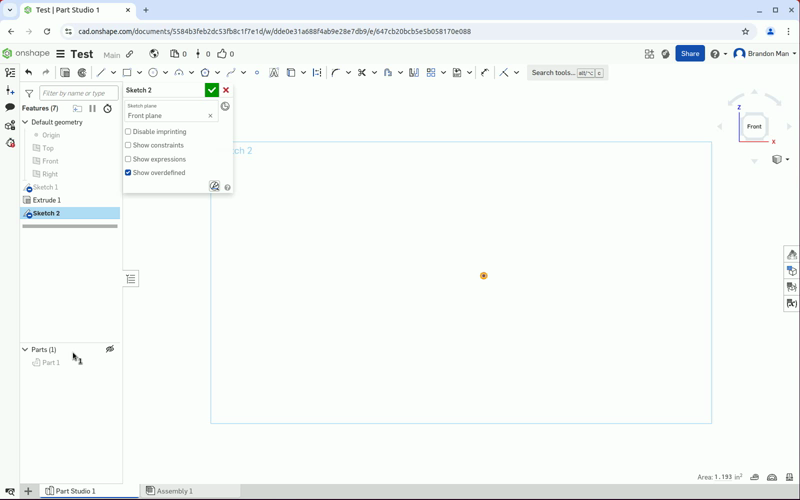
key(shift+y)
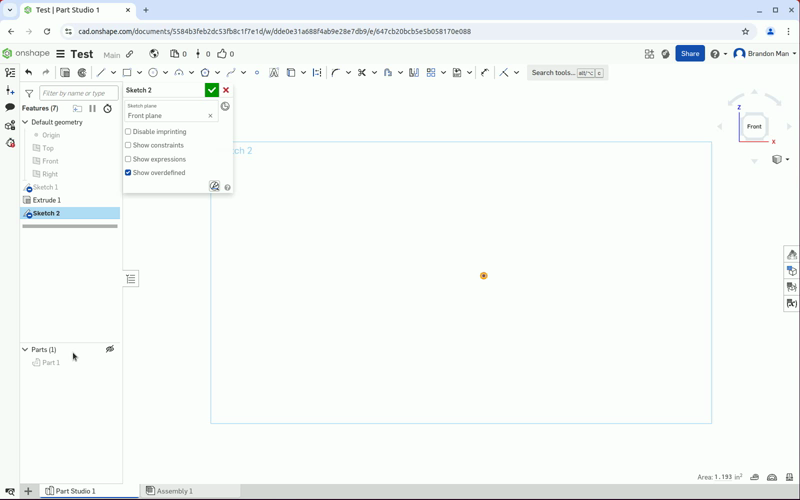
key(shift+e)
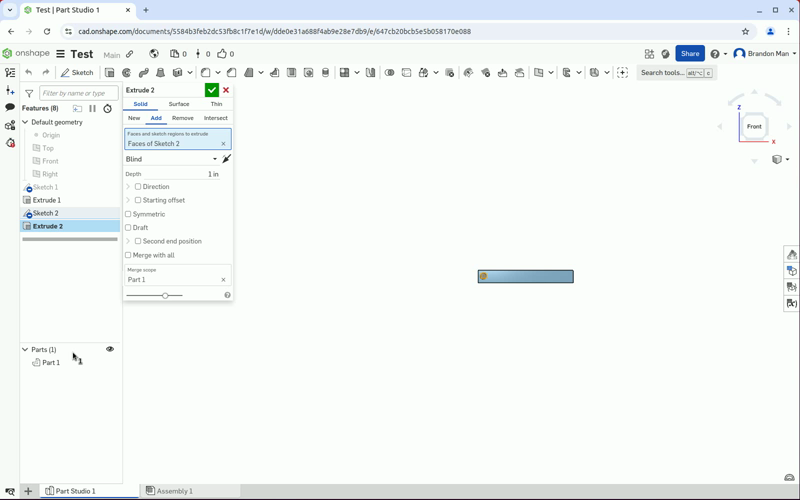
mouse_move(143, 106)
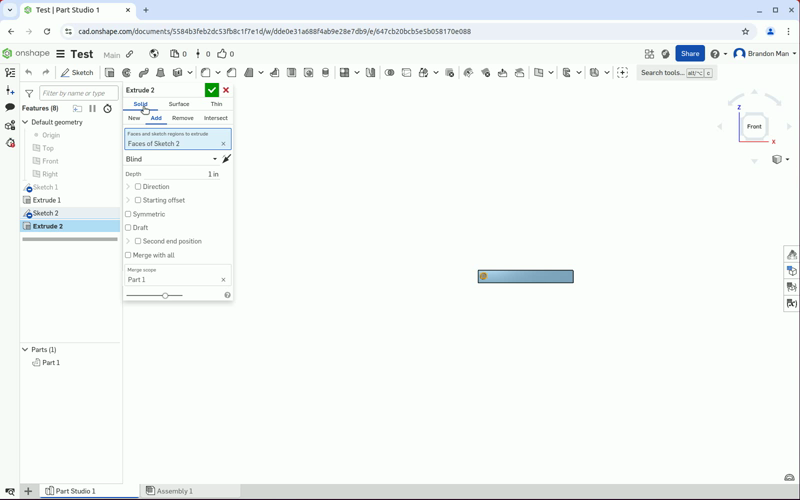
click(143, 106)
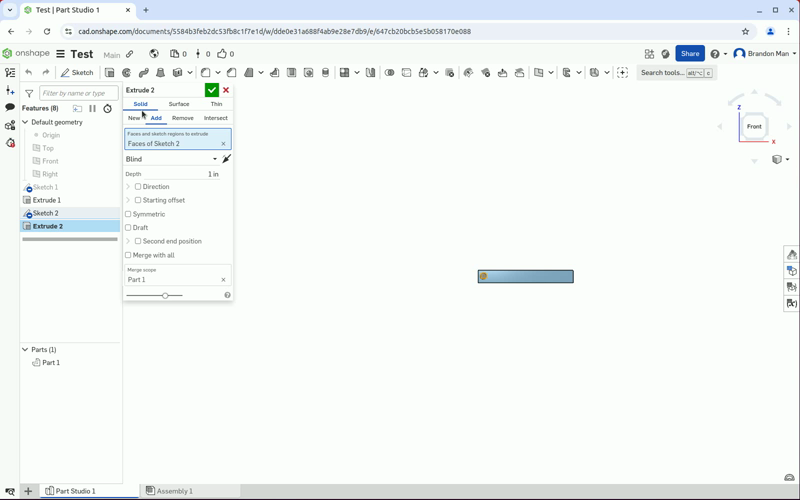
mouse_move(137, 120)
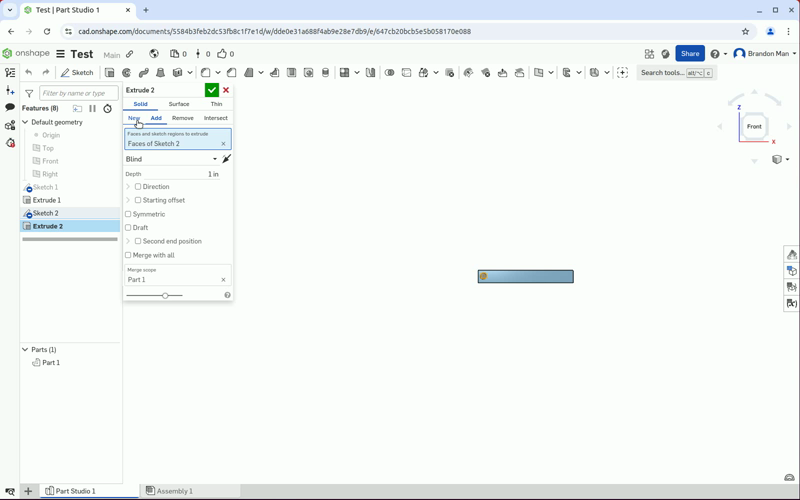
click(137, 120)
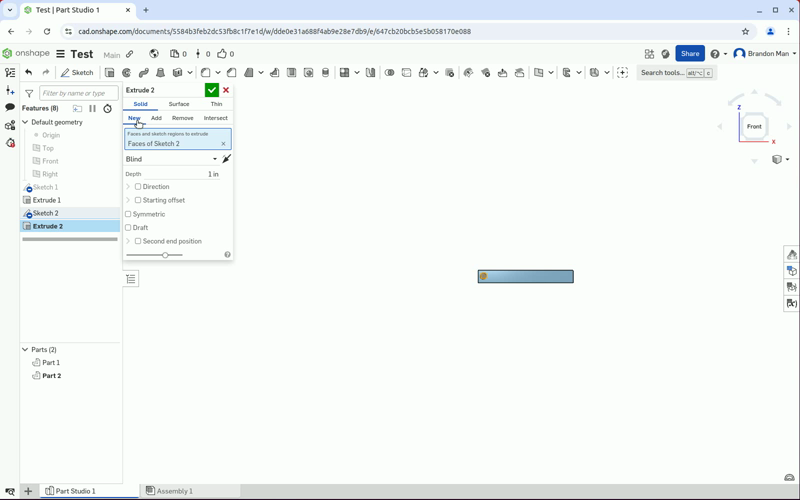
key(tab, 4)
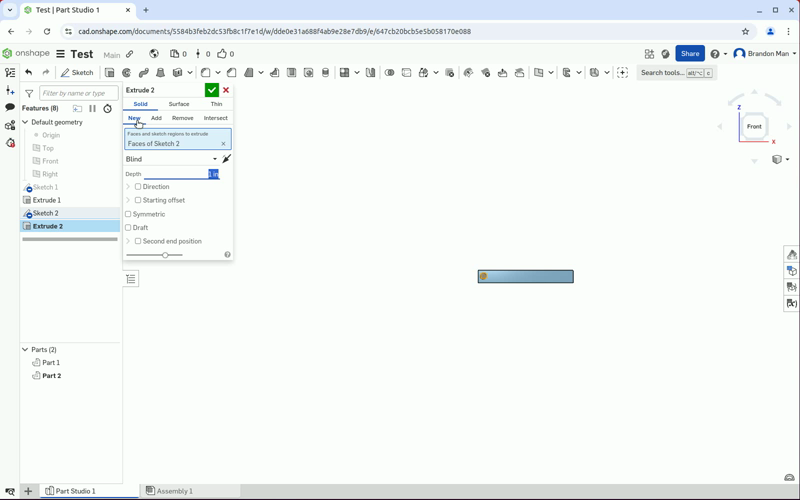
text(2.648)
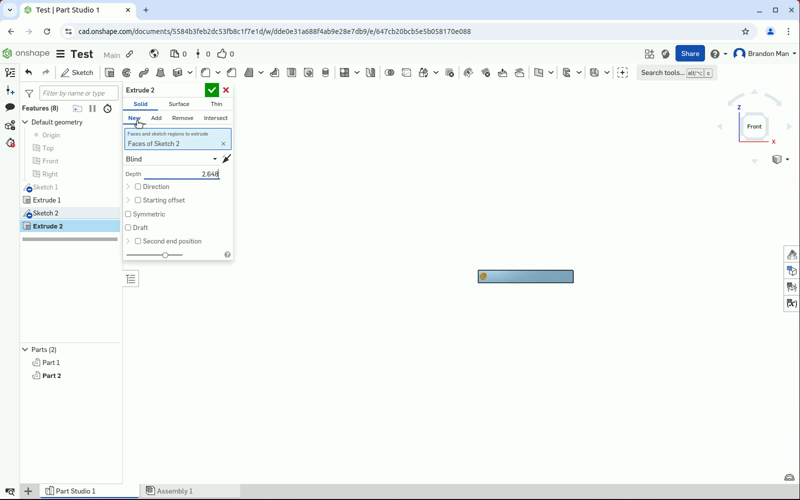
key(enter)
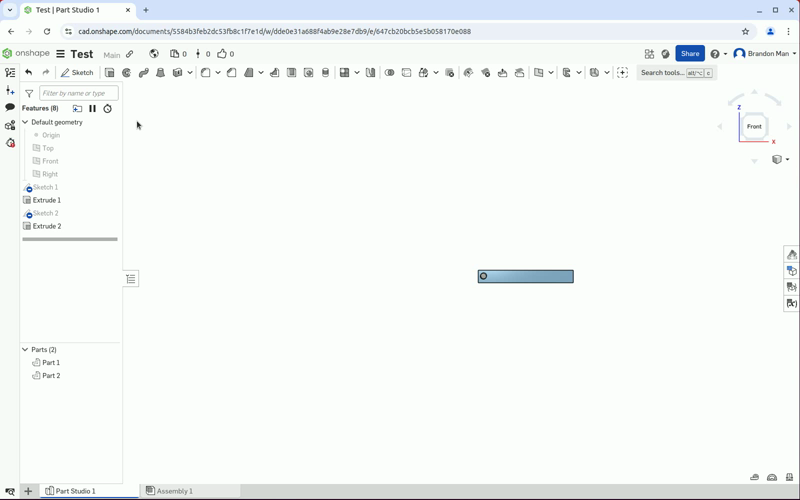
key(shift+h)
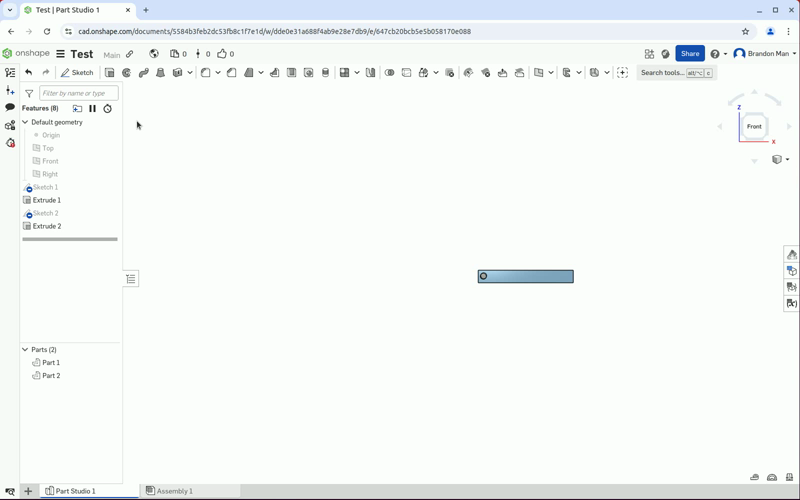
key(shift+h)
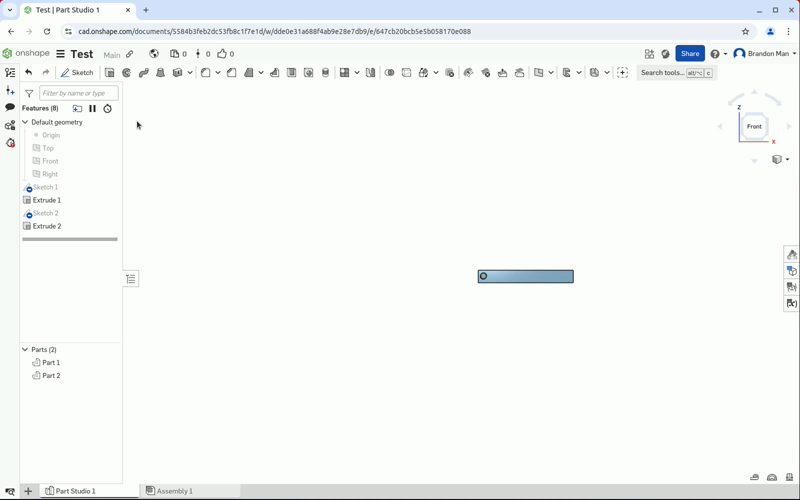
mouse_move(73, 189)
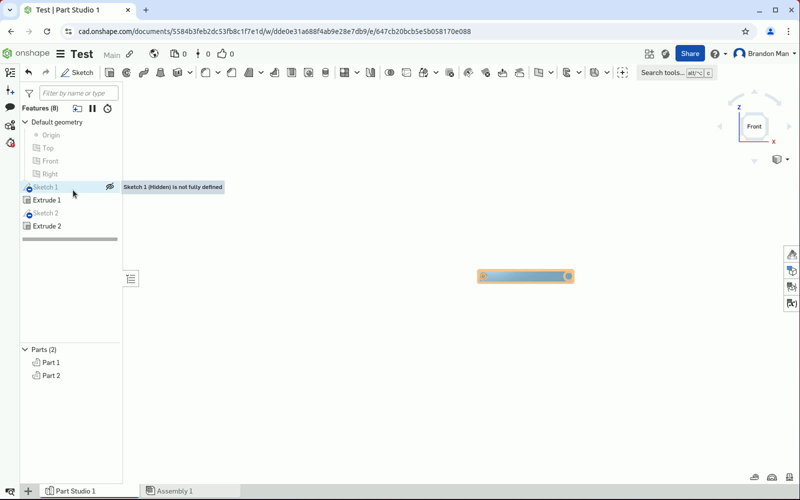
click(73, 189)
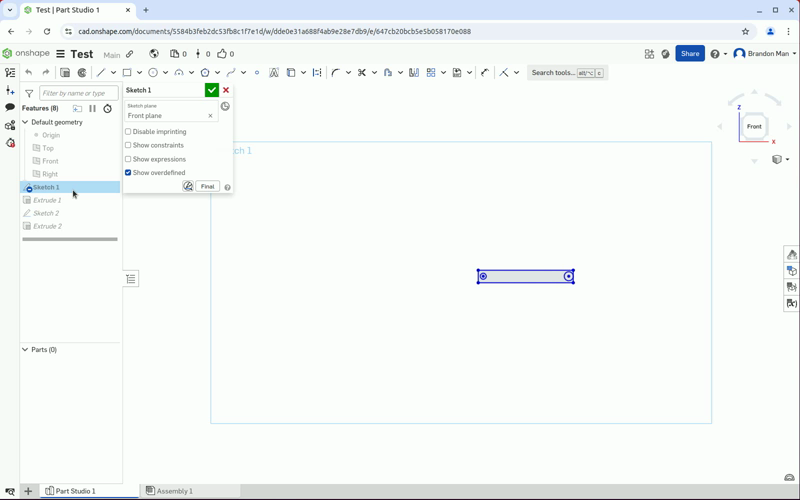
mouse_move(229, 92)
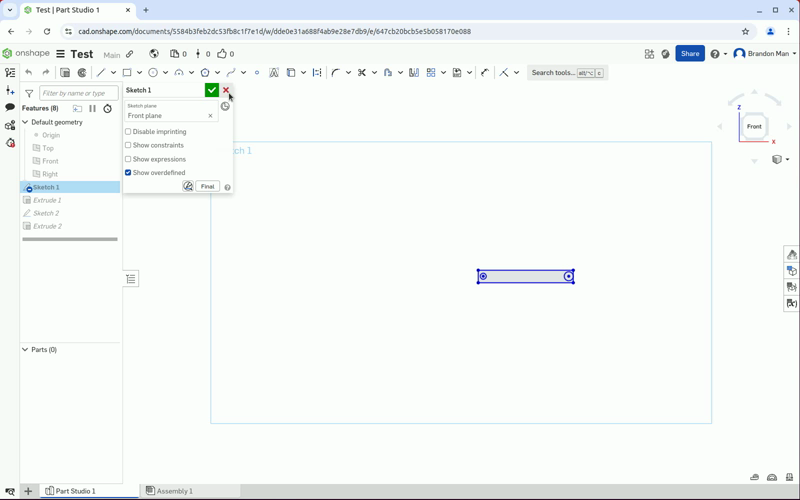
click(229, 92)
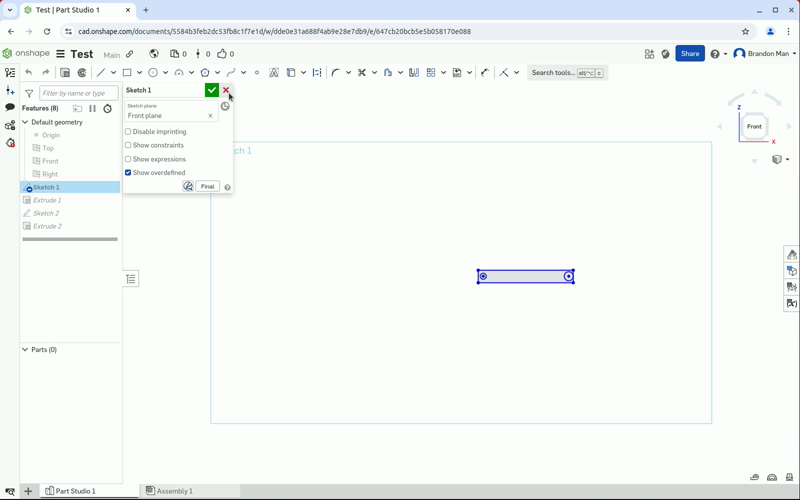
key(shift+s)
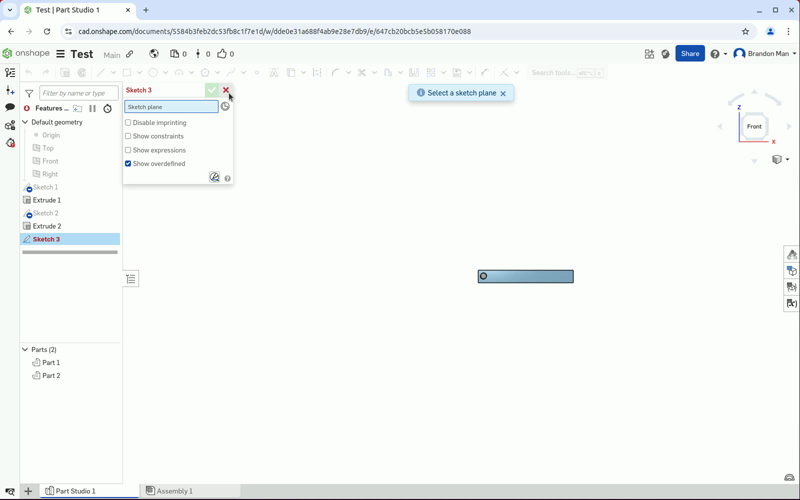
mouse_move(73, 163)
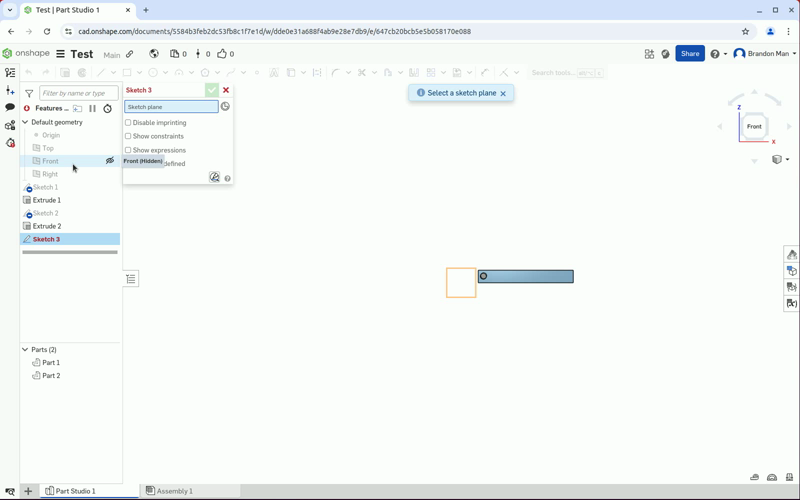
click(73, 163)
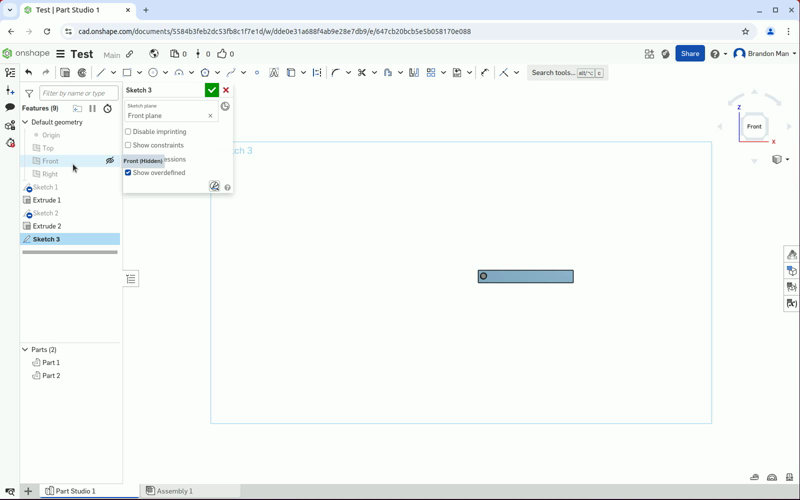
mouse_move(73, 352)
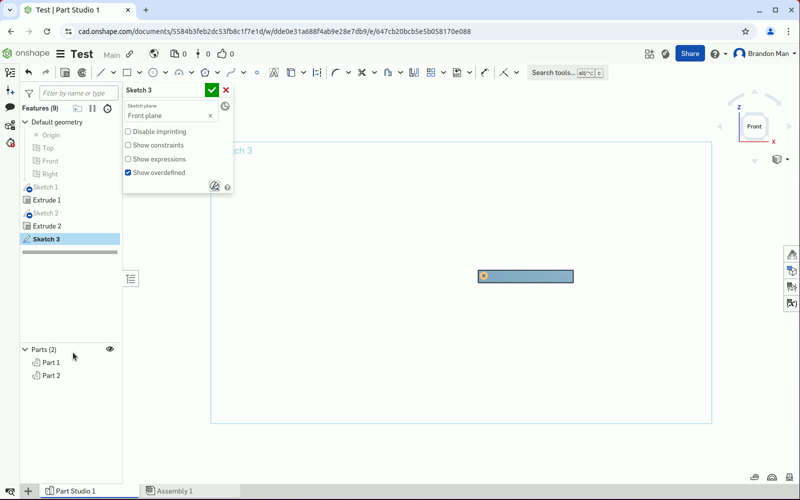
key(y)
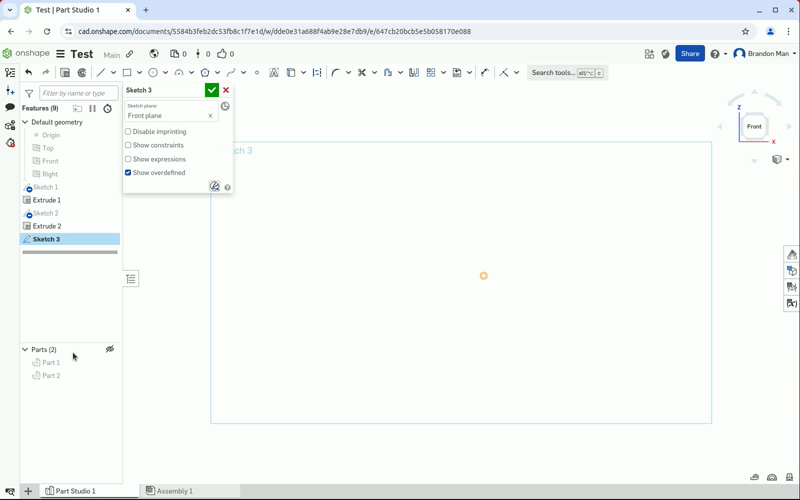
key(c)
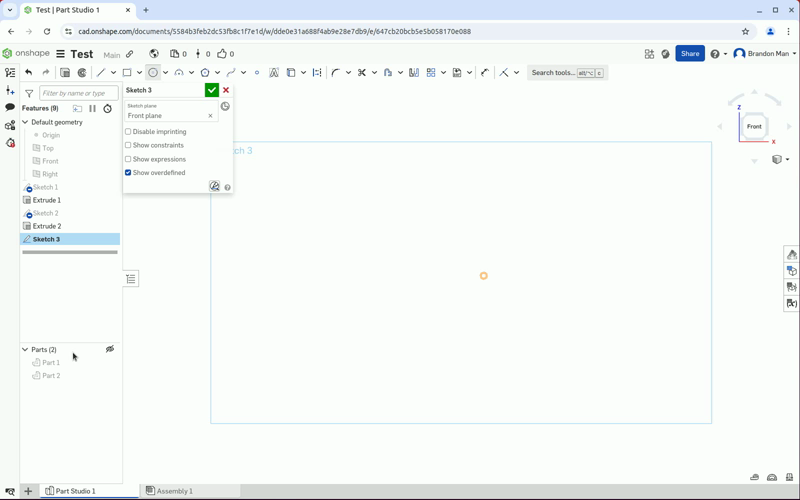
key_down(shift)
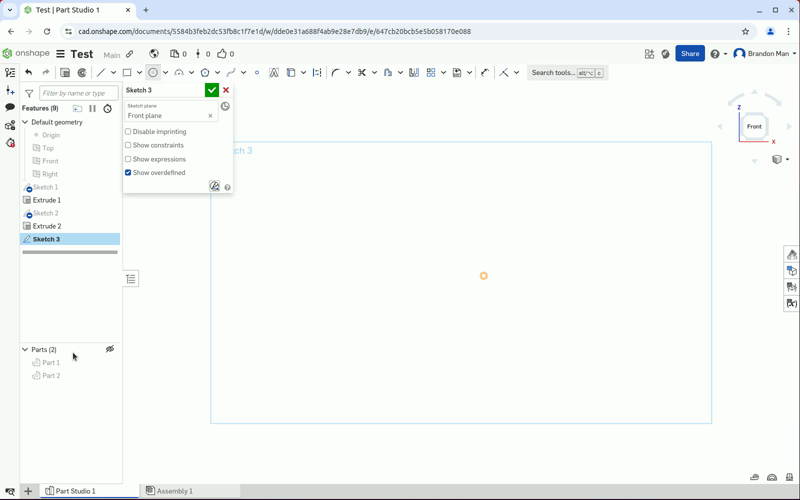
mouse_move(567, 275)
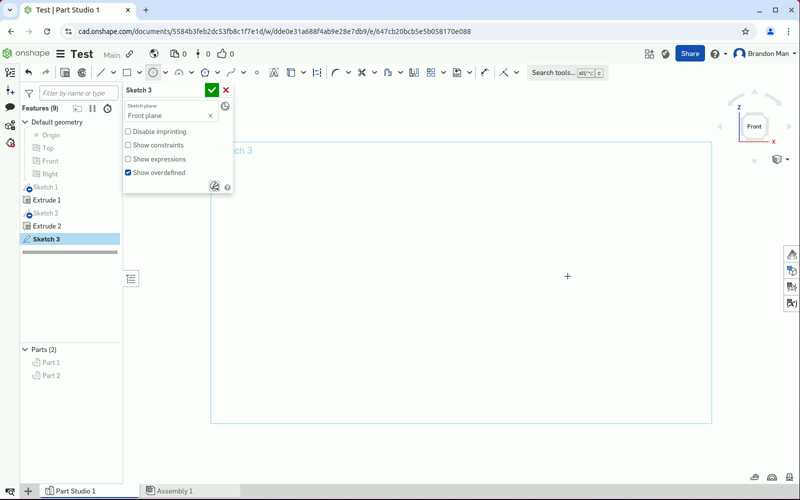
click(567, 275)
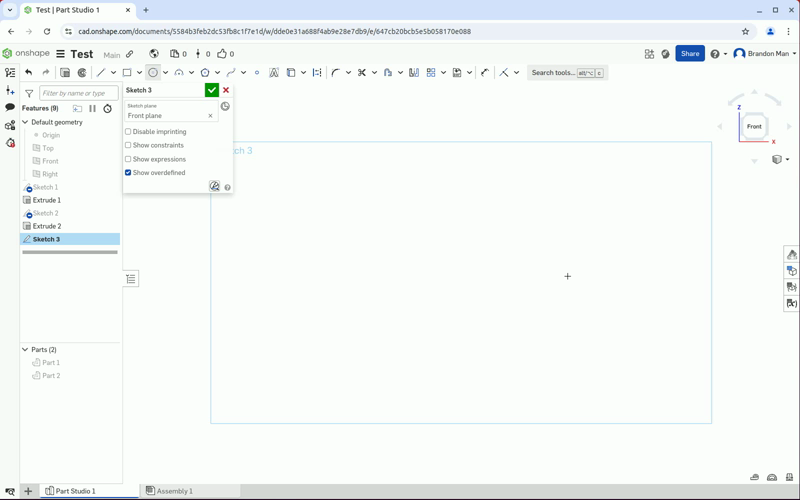
key_up(shift)
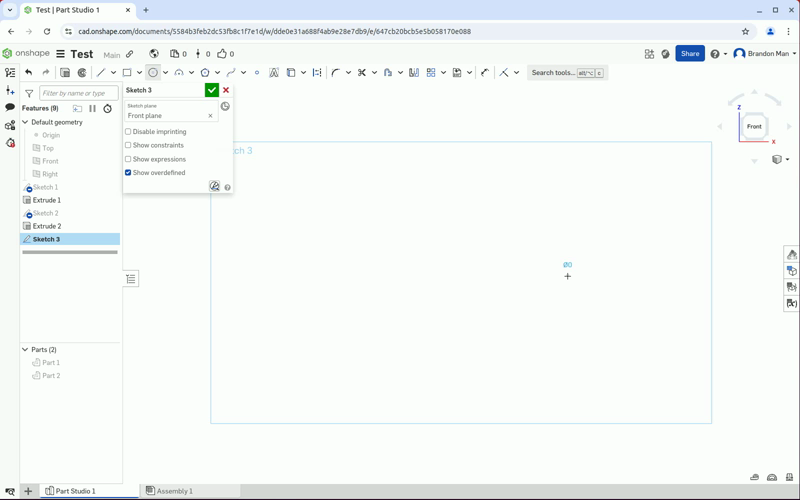
mouse_move(570, 275)
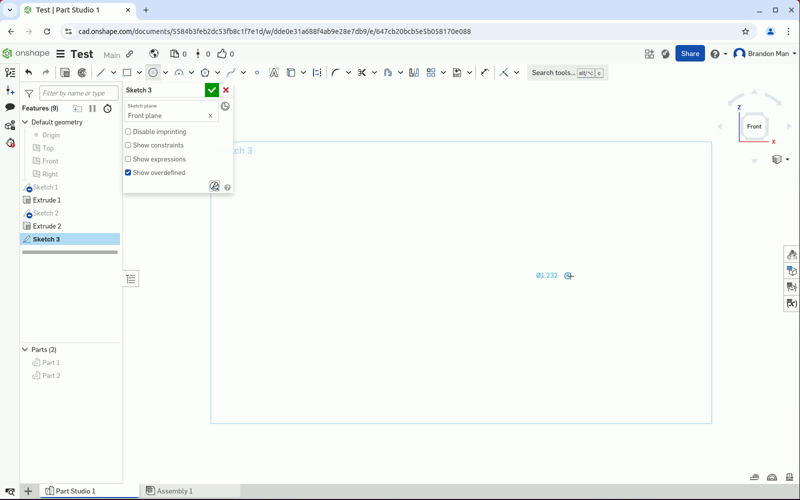
click(570, 275)
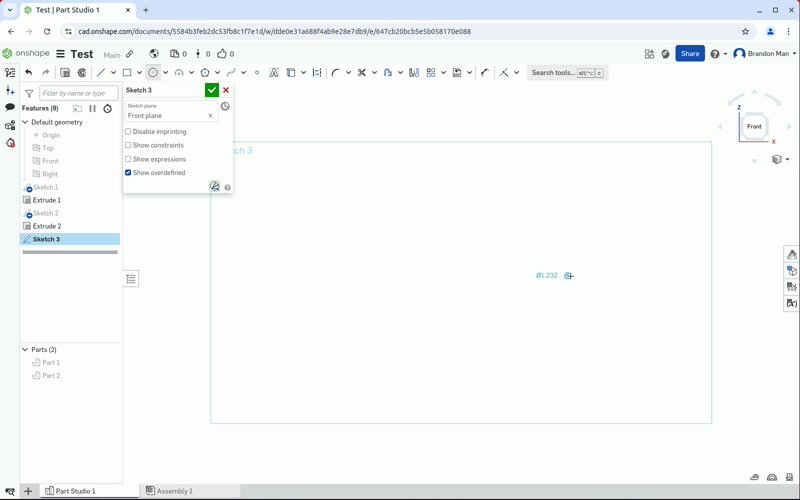
key(esc)
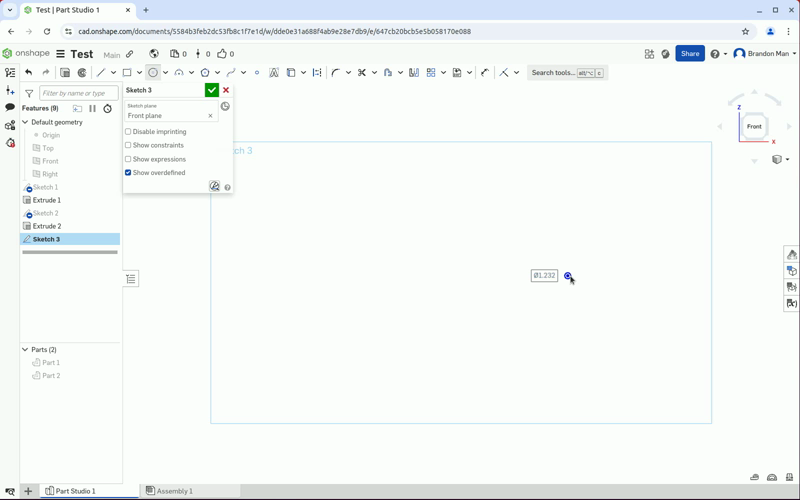
mouse_move(567, 272)
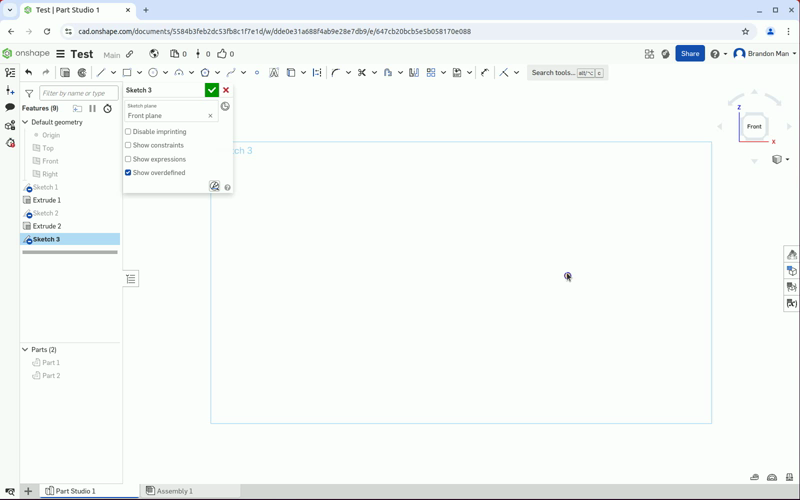
scroll(6)
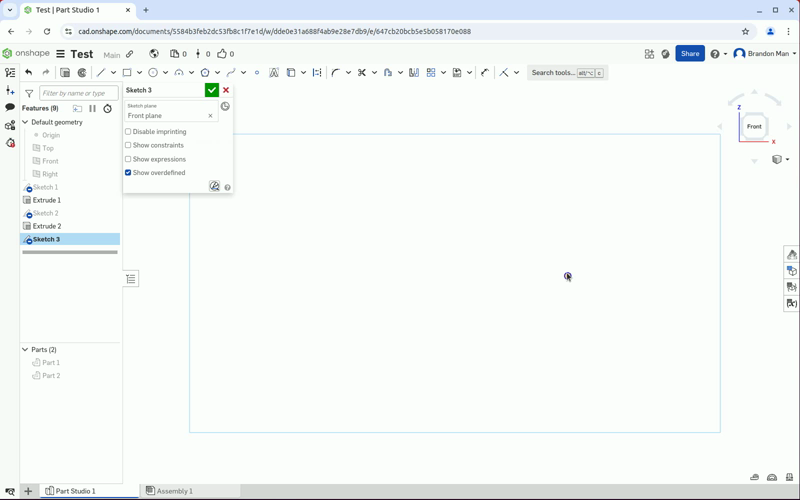
scroll(6)
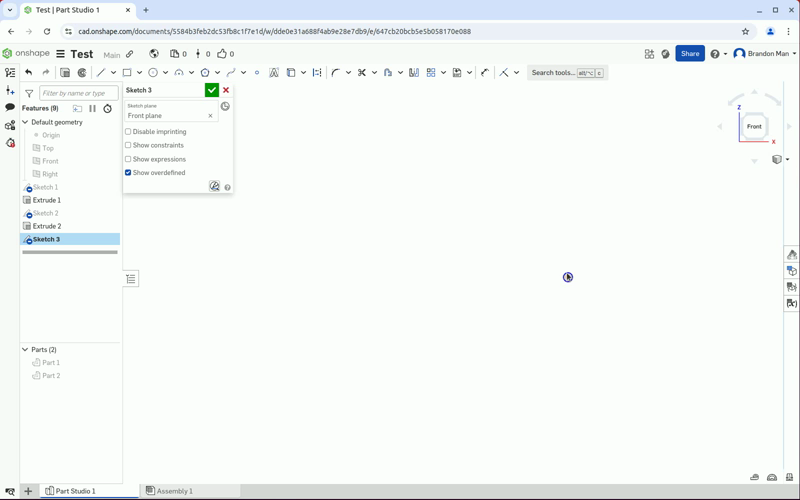
scroll(6)
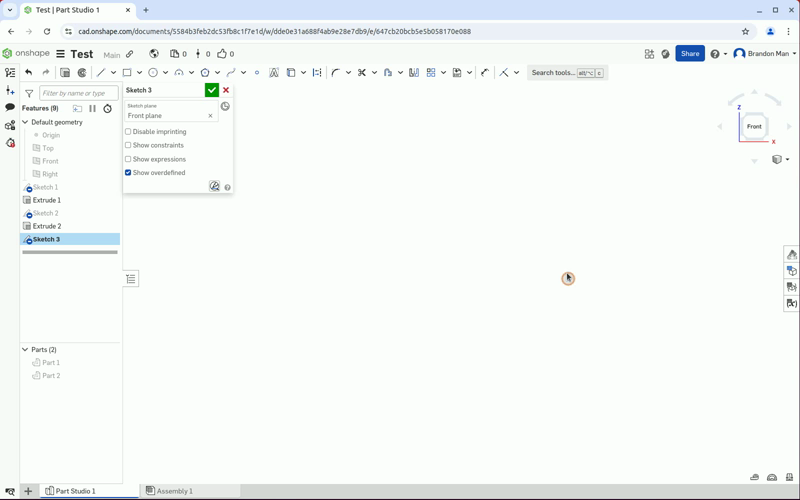
scroll(6)
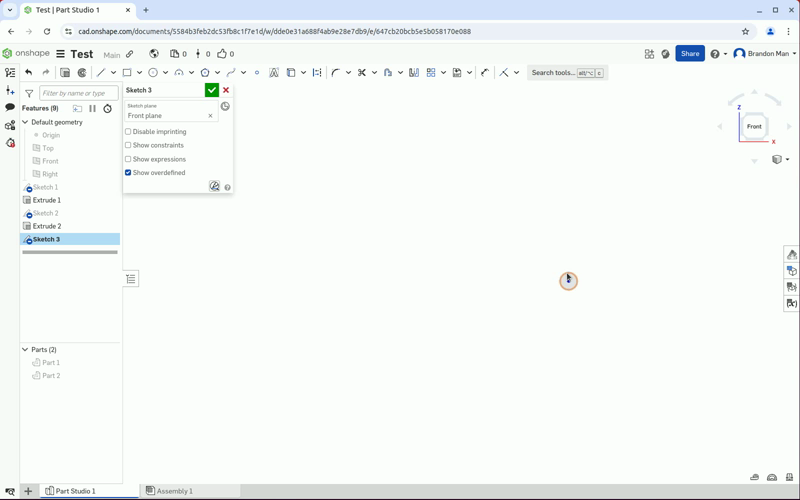
scroll(6)
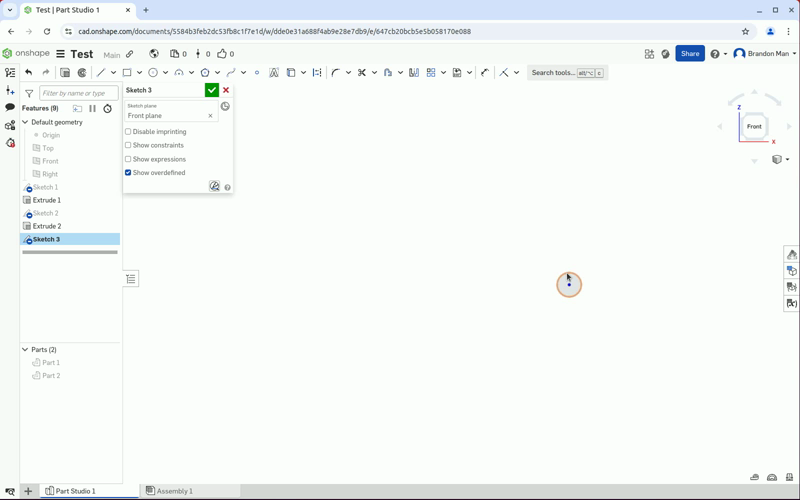
scroll(6)
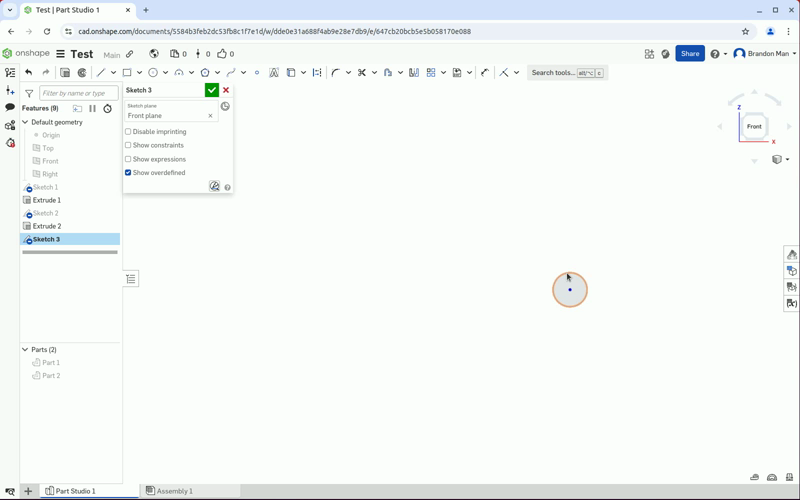
scroll(6)
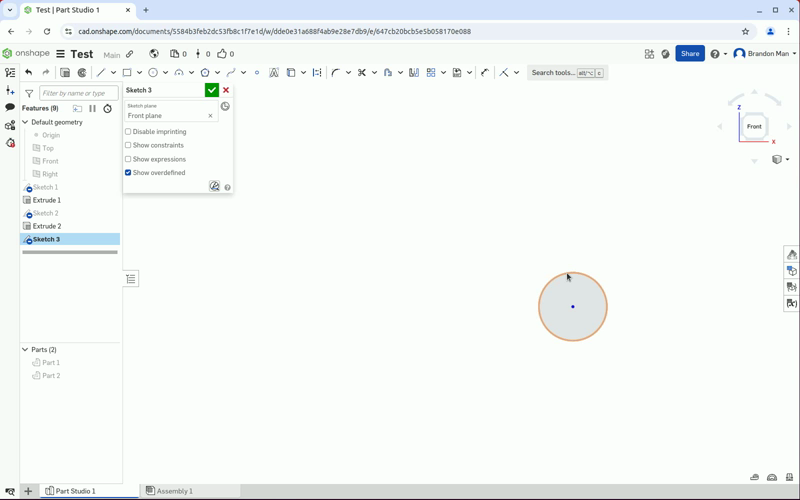
click(567, 272)
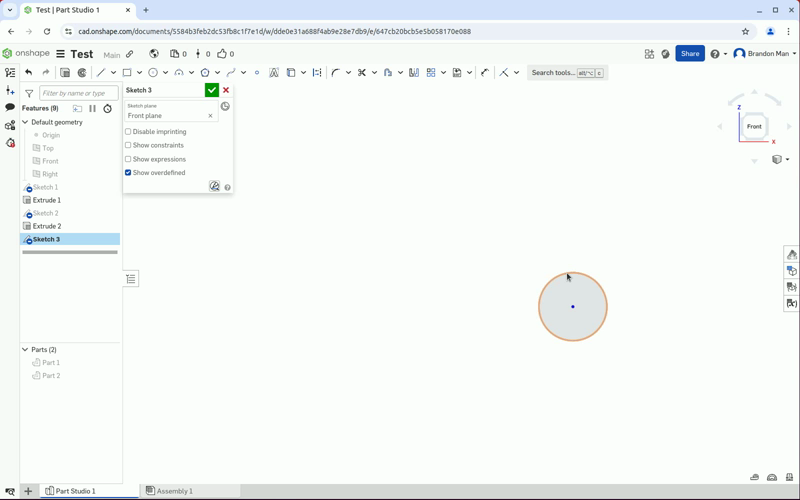
scroll(-6)
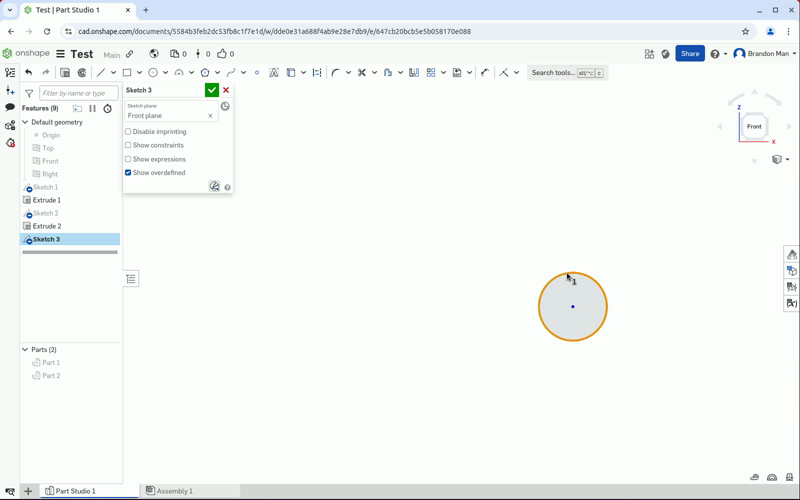
scroll(-6)
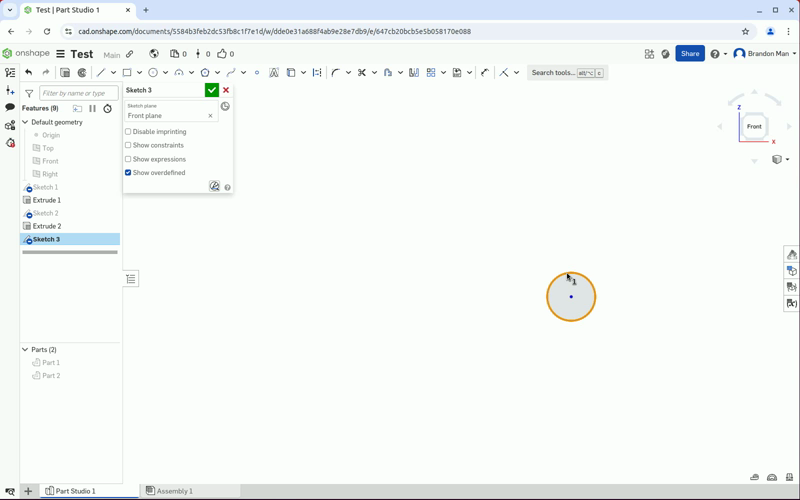
scroll(-6)
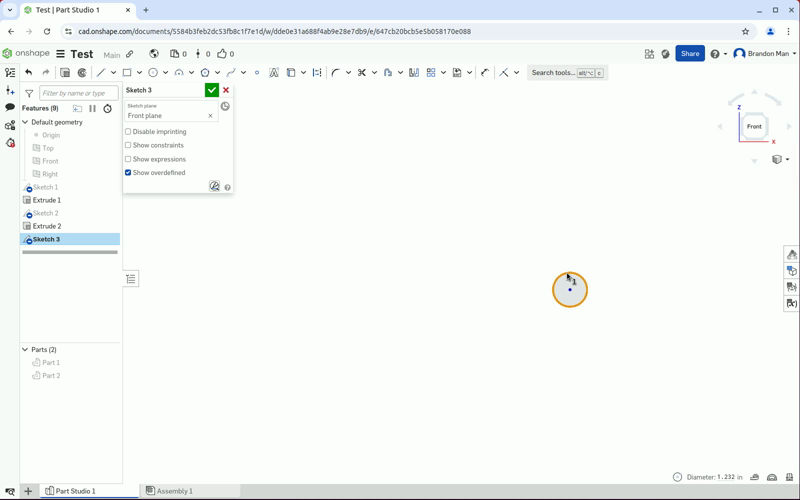
scroll(-6)
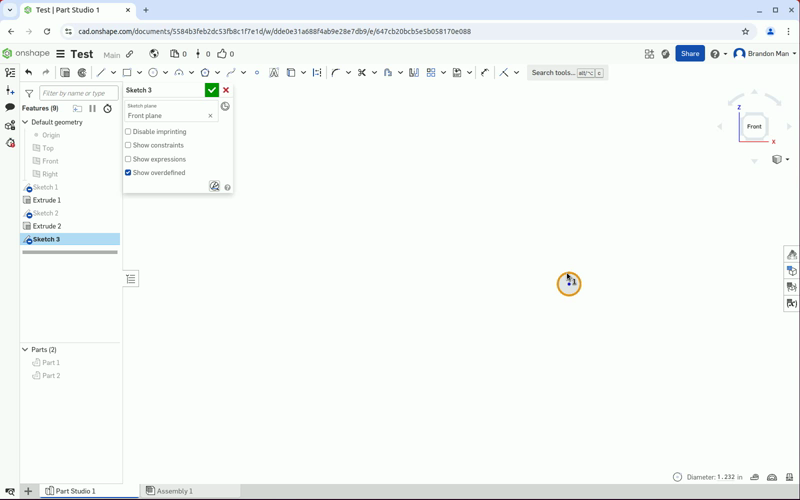
scroll(-6)
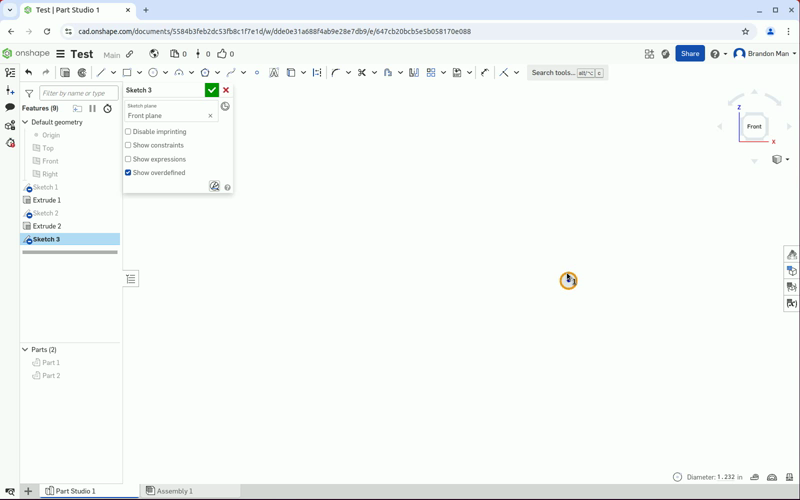
scroll(-6)
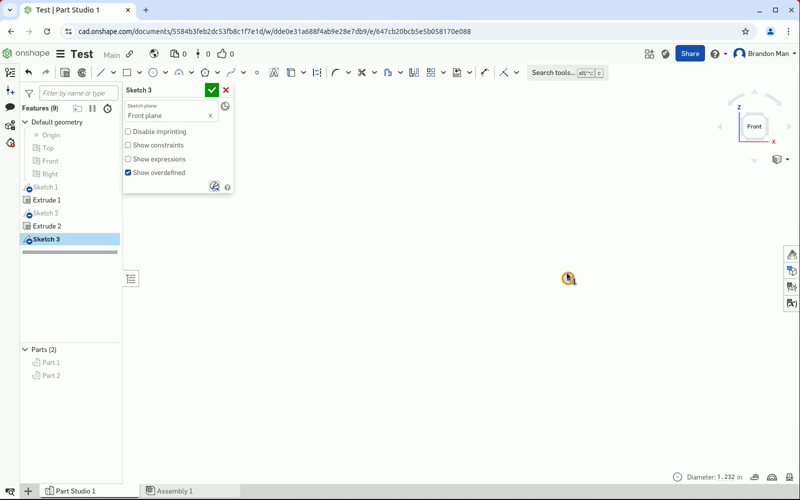
scroll(-6)
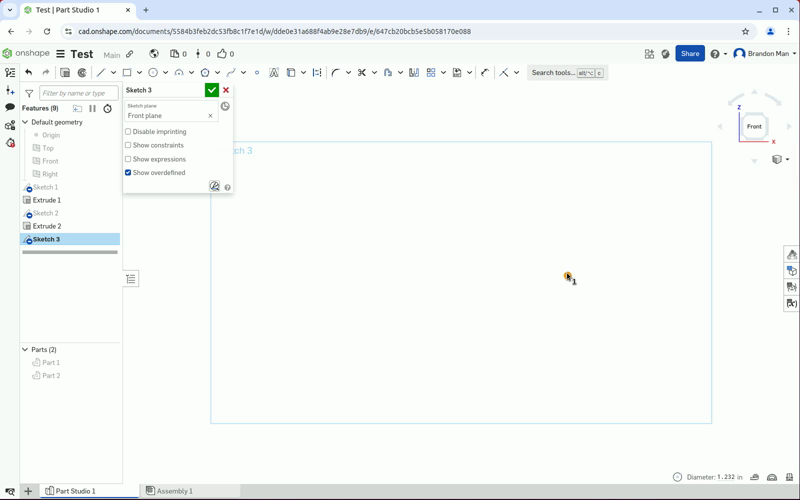
mouse_move(73, 352)
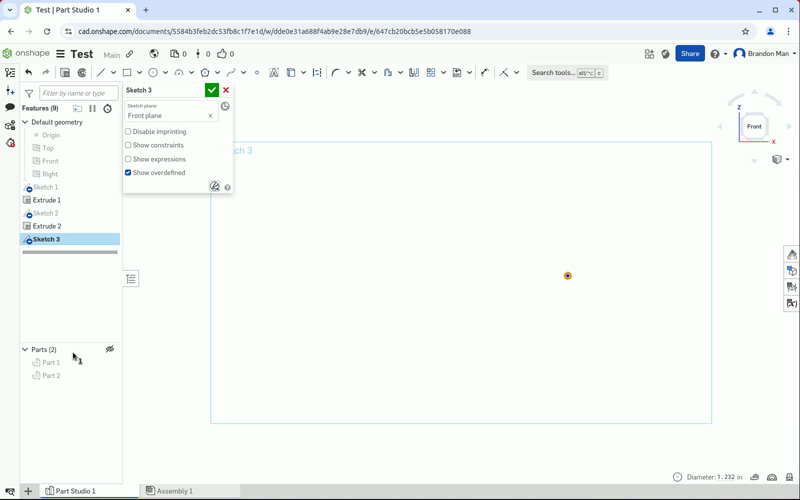
key(shift+y)
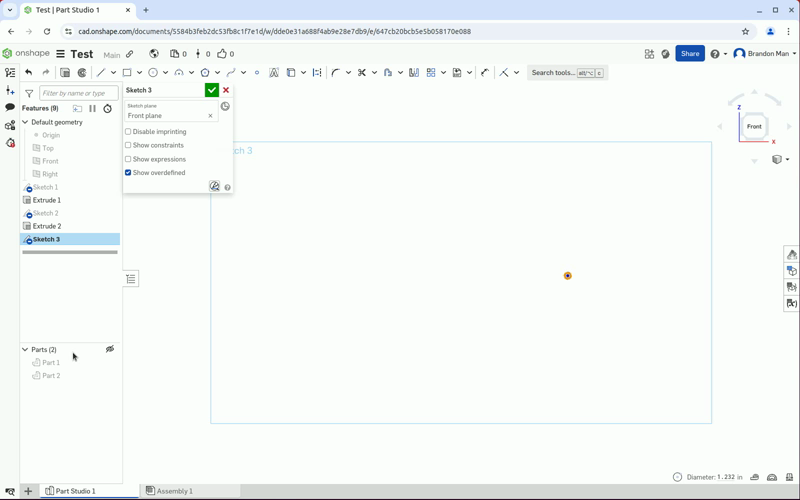
key(shift+e)
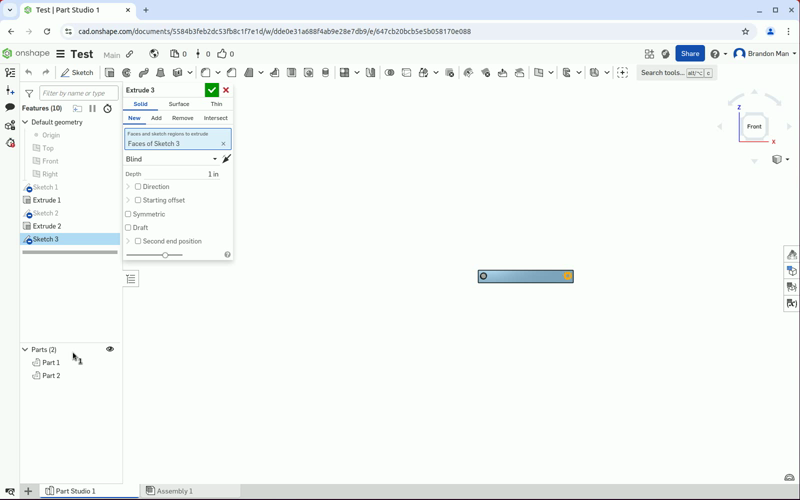
mouse_move(143, 106)
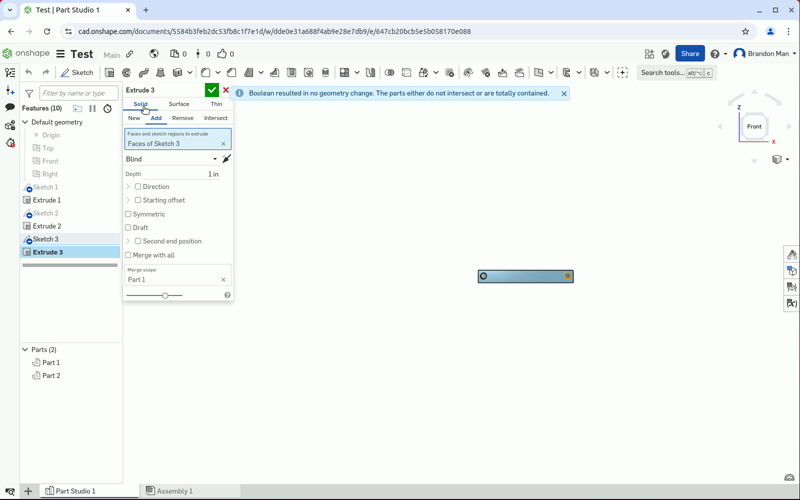
click(143, 106)
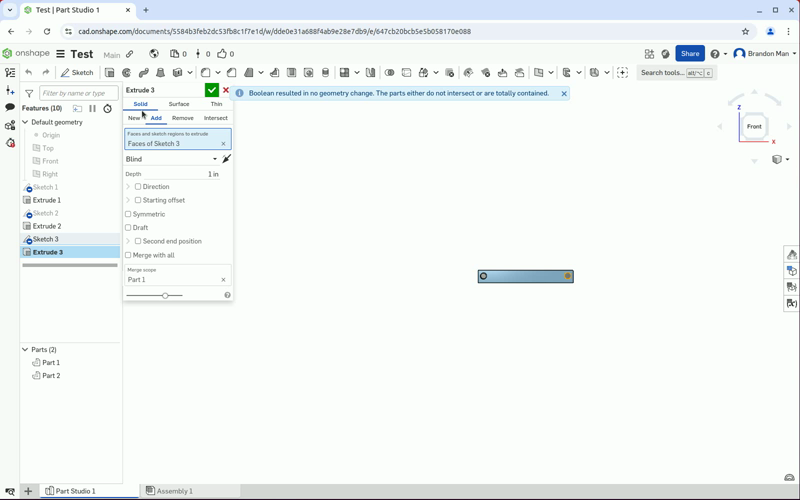
mouse_move(137, 120)
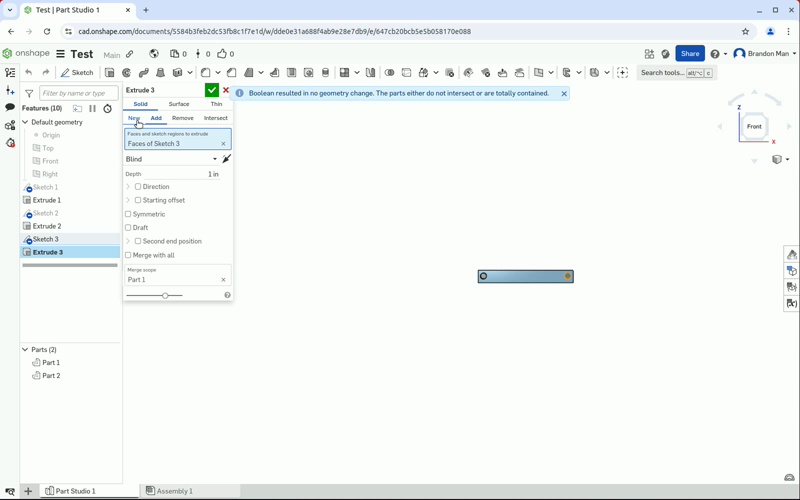
click(137, 120)
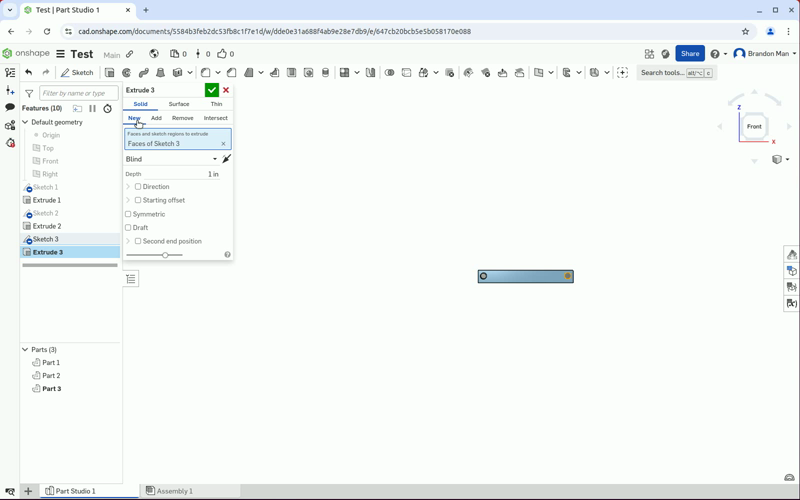
key(tab, 4)
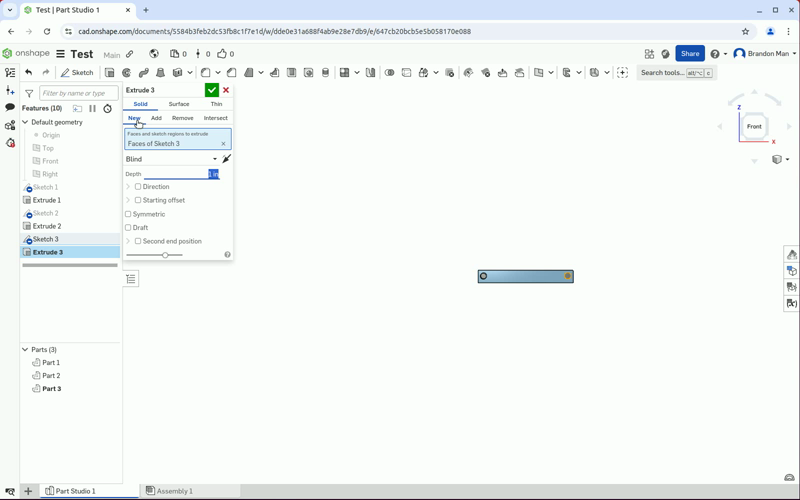
text(2.648)
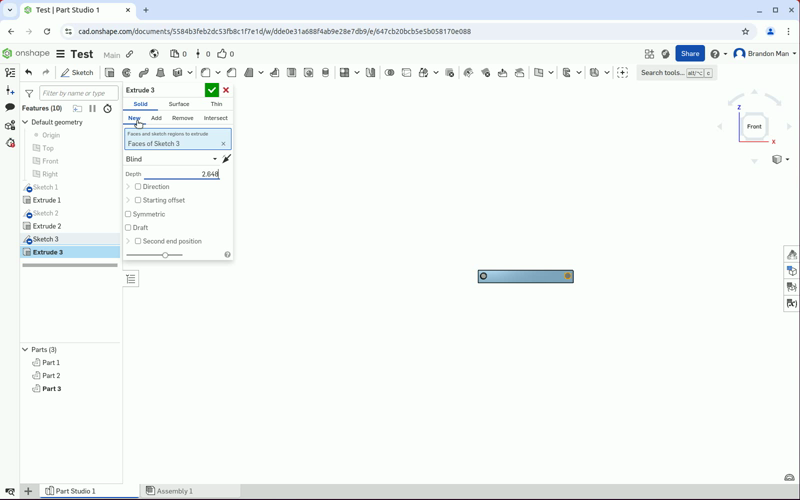
key(enter)
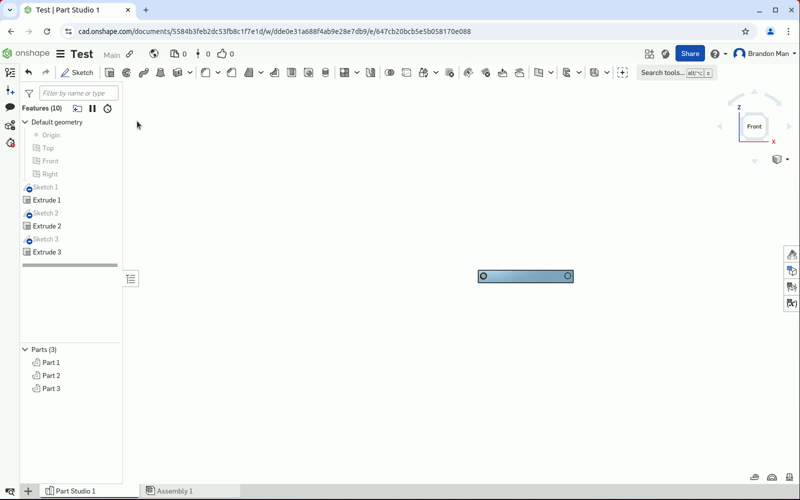
key(shift+h)
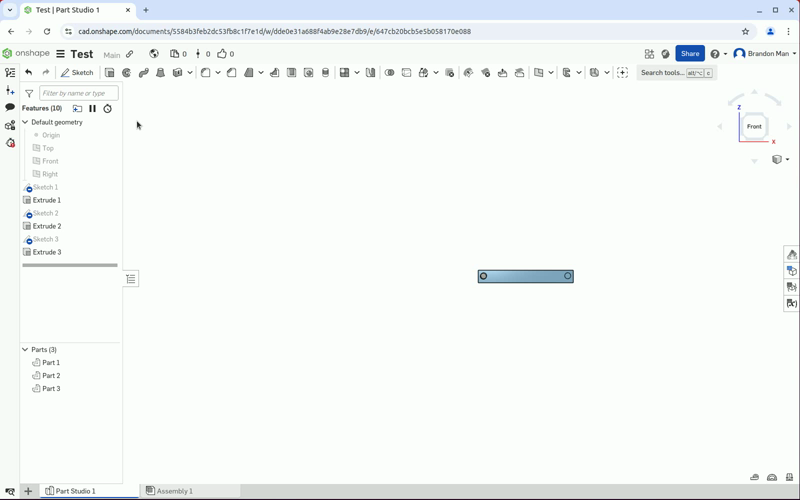
key(shift+h)
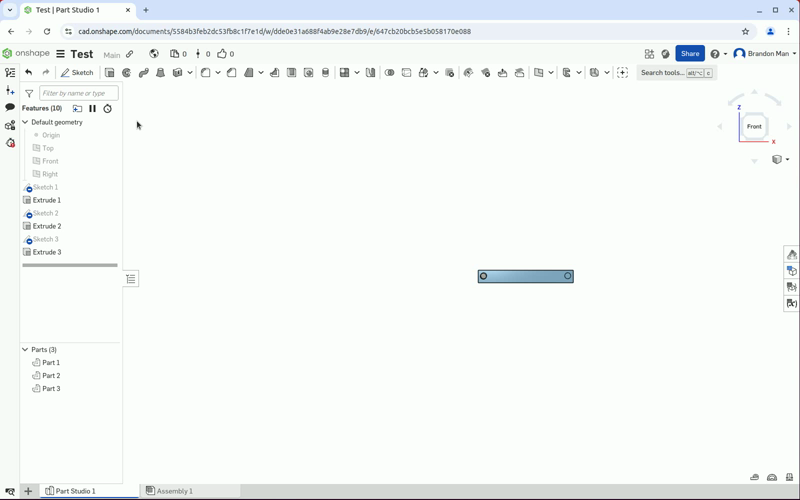
mouse_move(73, 189)
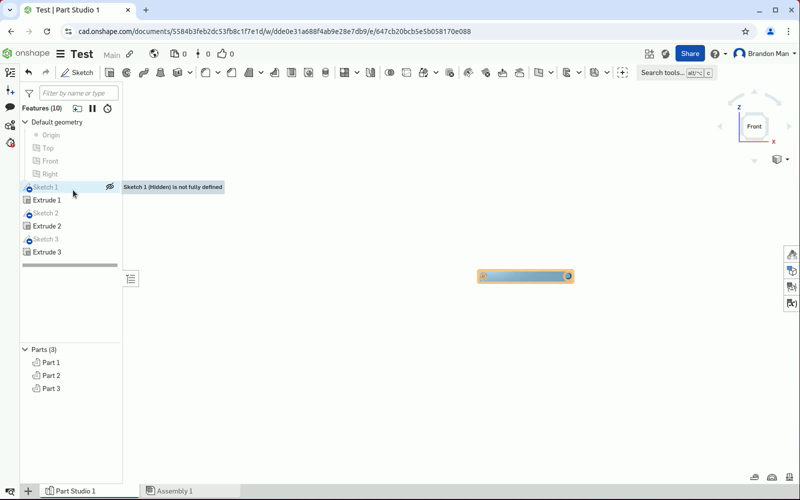
click(73, 189)
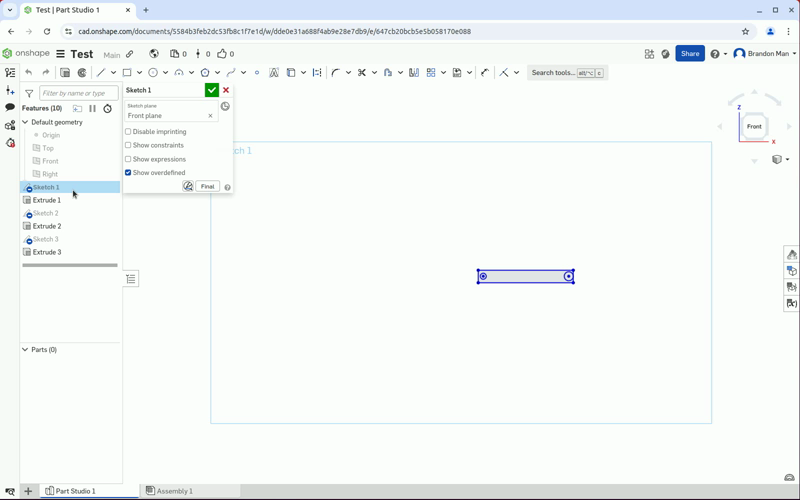
mouse_move(229, 92)
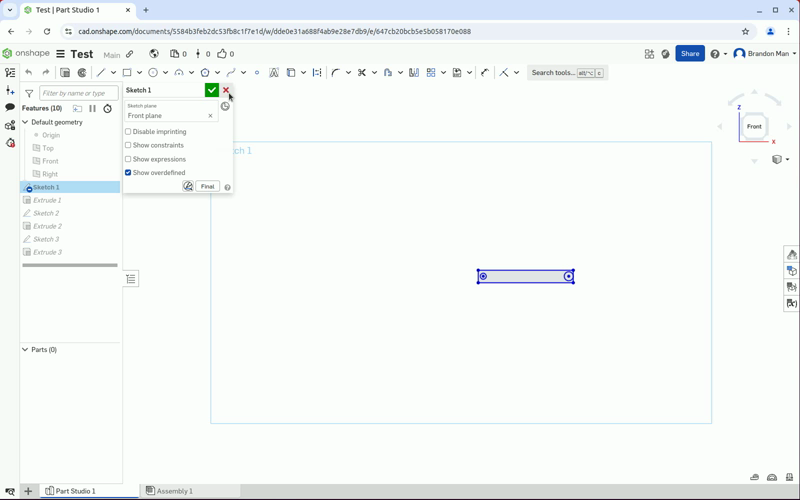
click(229, 92)
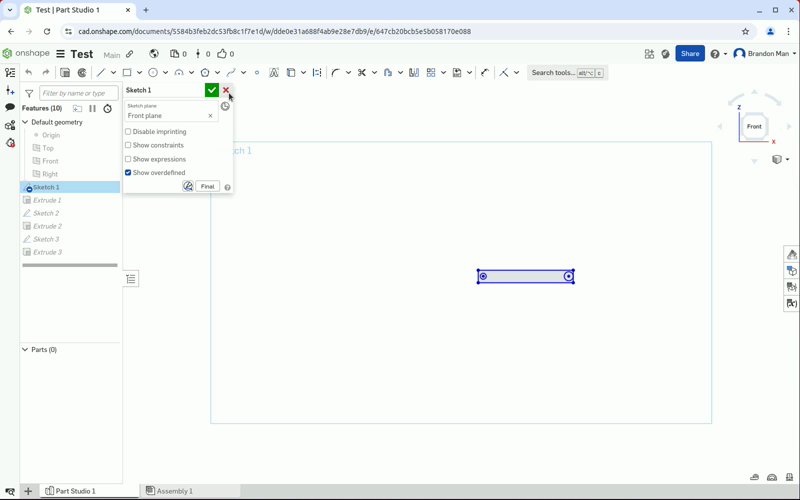
key(shift+s)
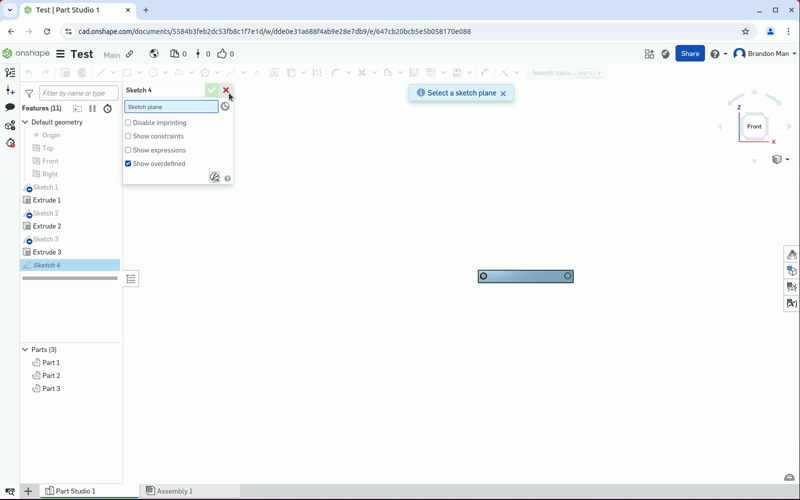
mouse_move(73, 163)
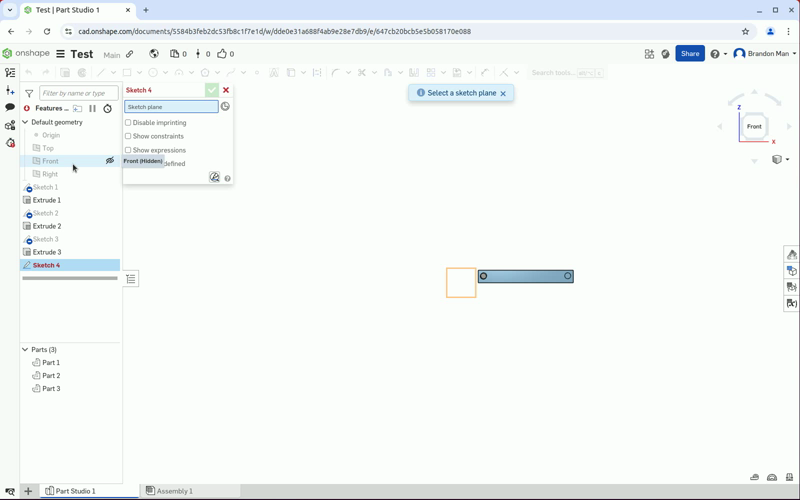
click(73, 163)
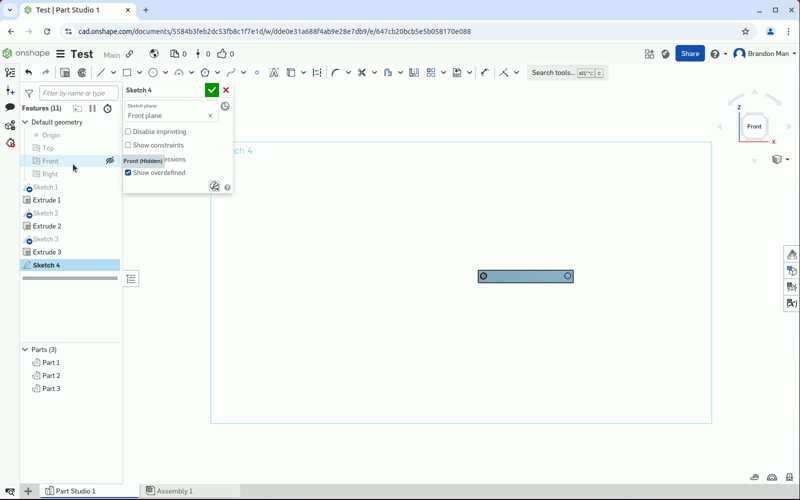
mouse_move(73, 352)
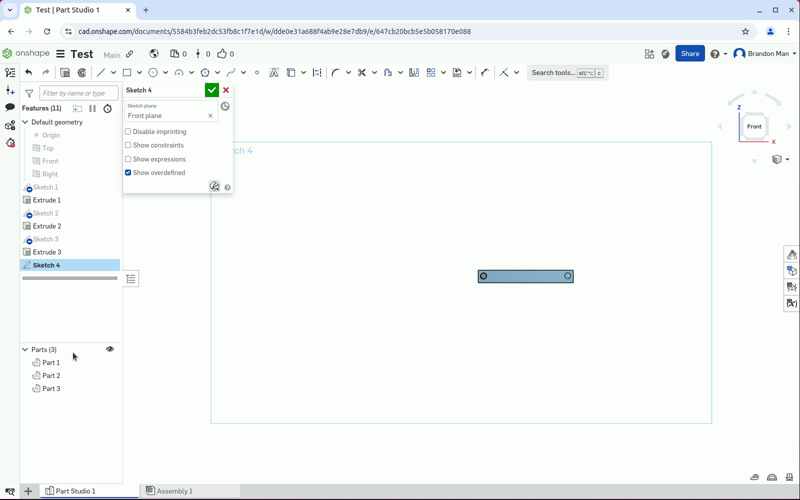
key(y)
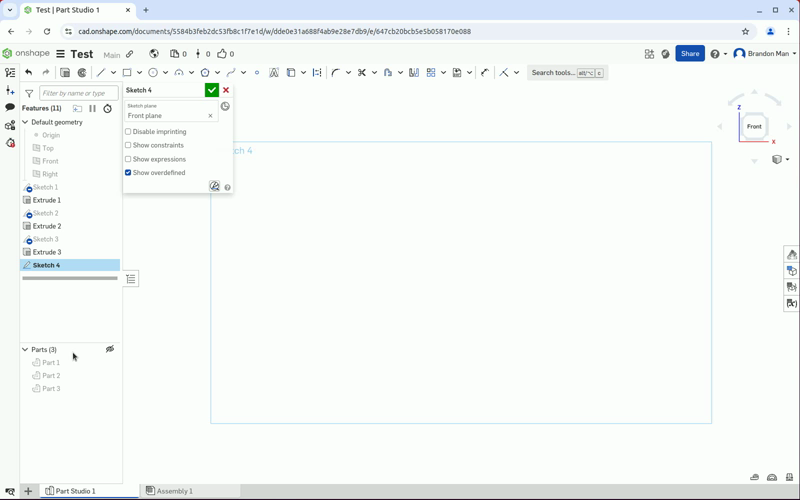
key(c)
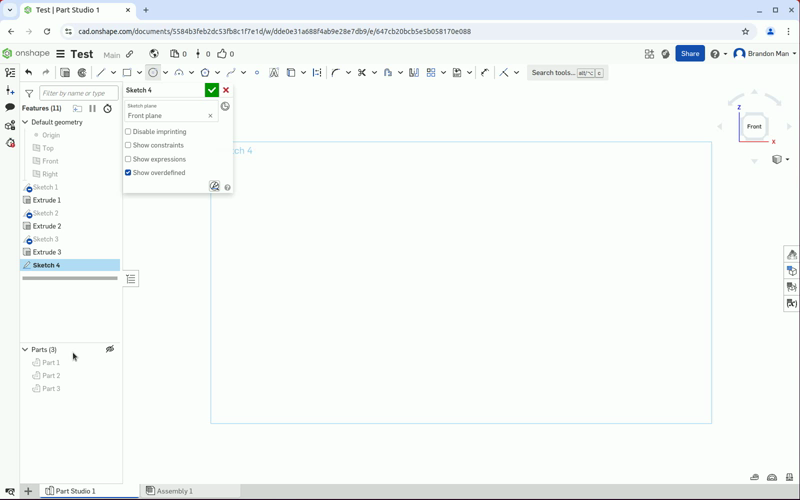
key_down(shift)
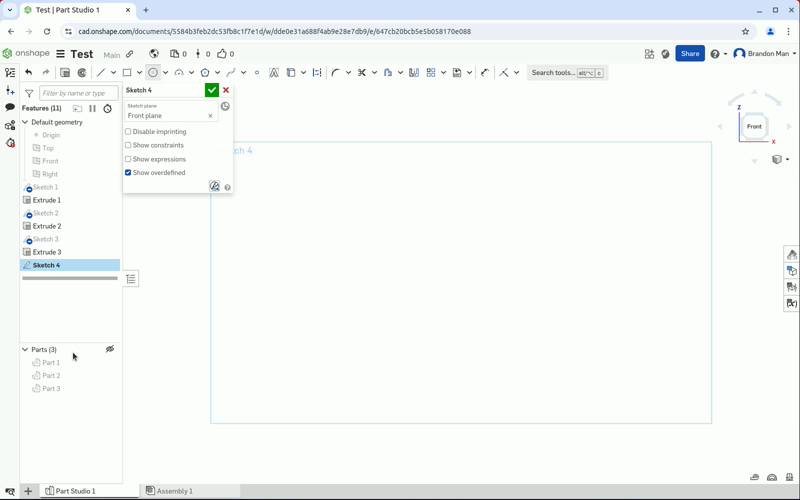
mouse_move(483, 275)
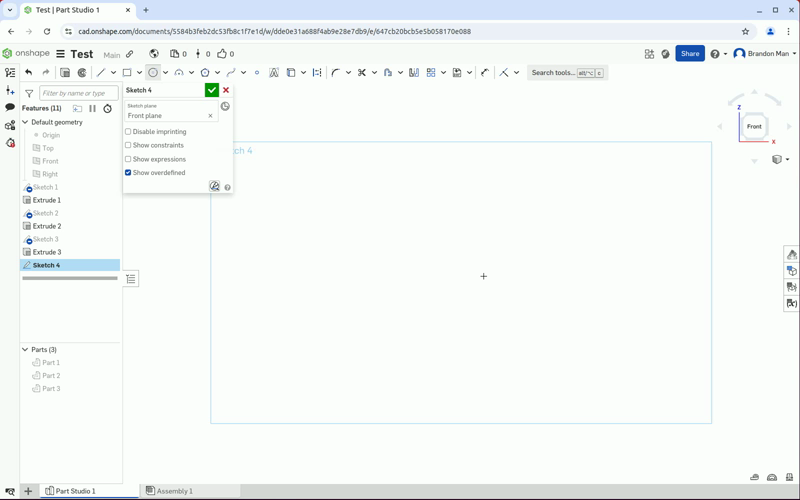
click(483, 275)
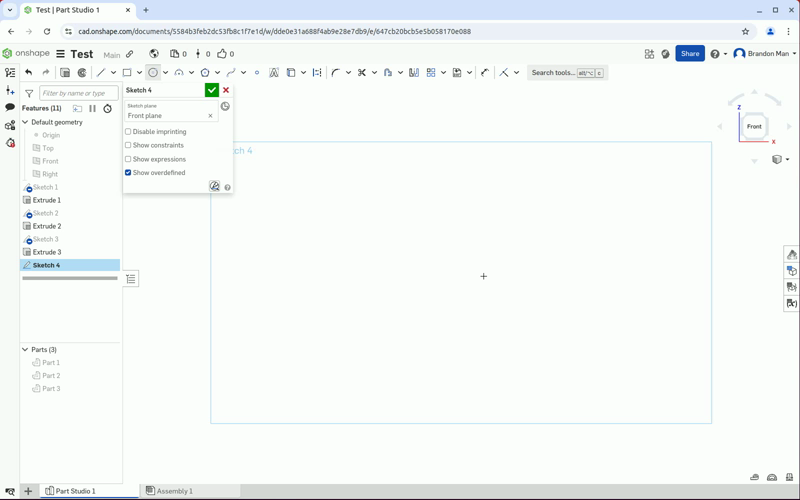
key_up(shift)
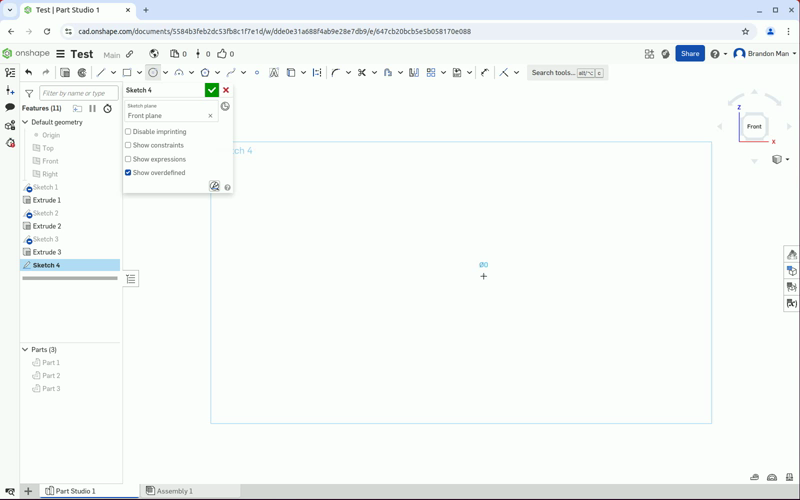
mouse_move(486, 275)
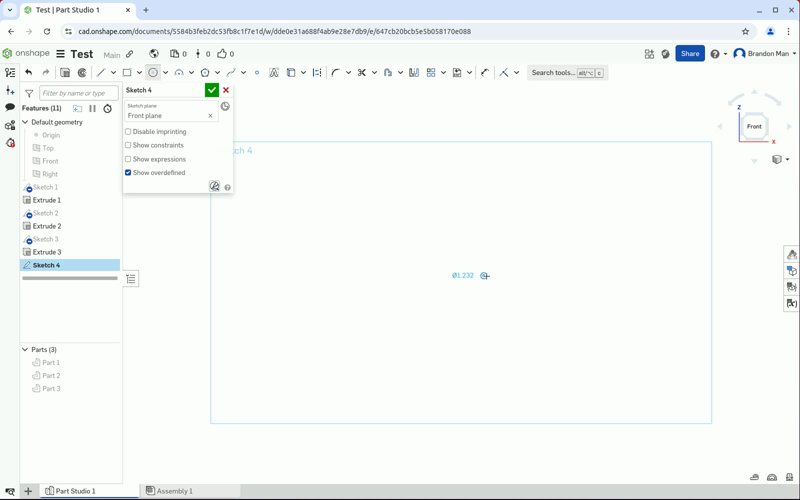
click(486, 275)
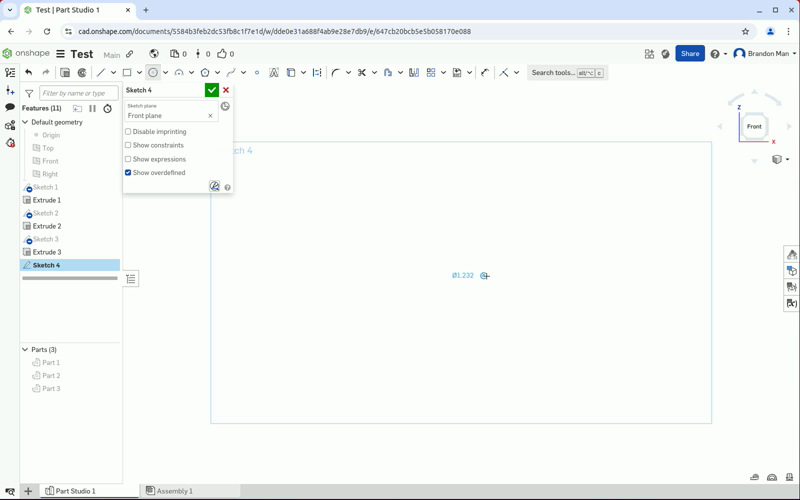
key(esc)
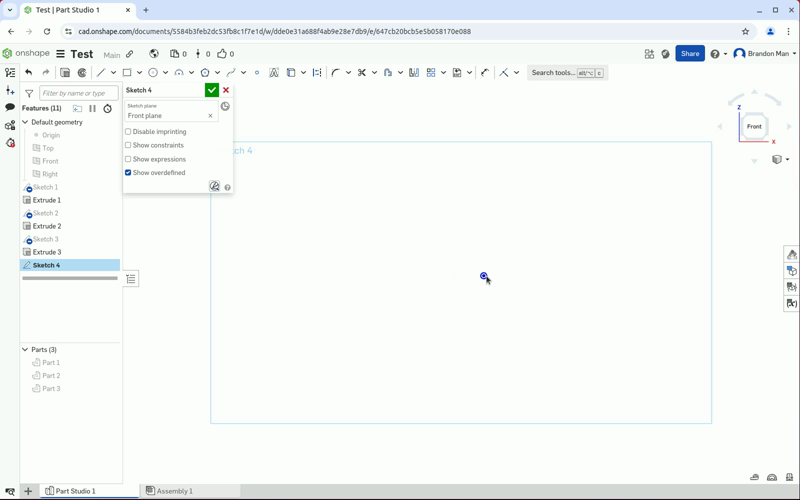
mouse_move(482, 277)
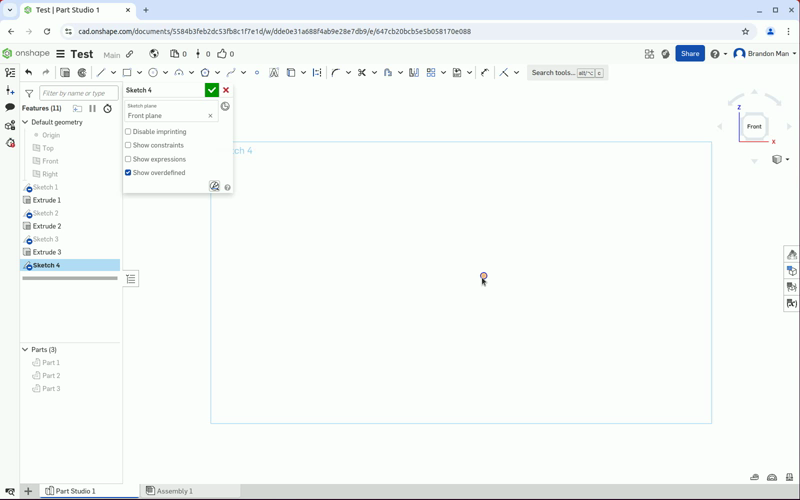
scroll(6)
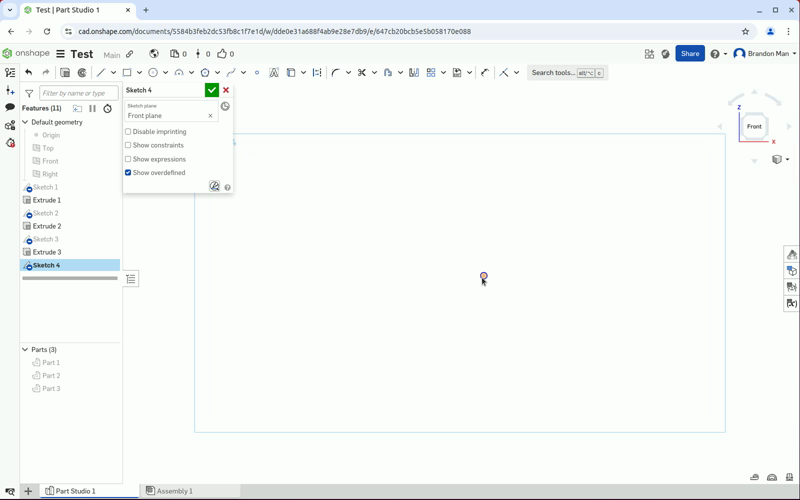
scroll(6)
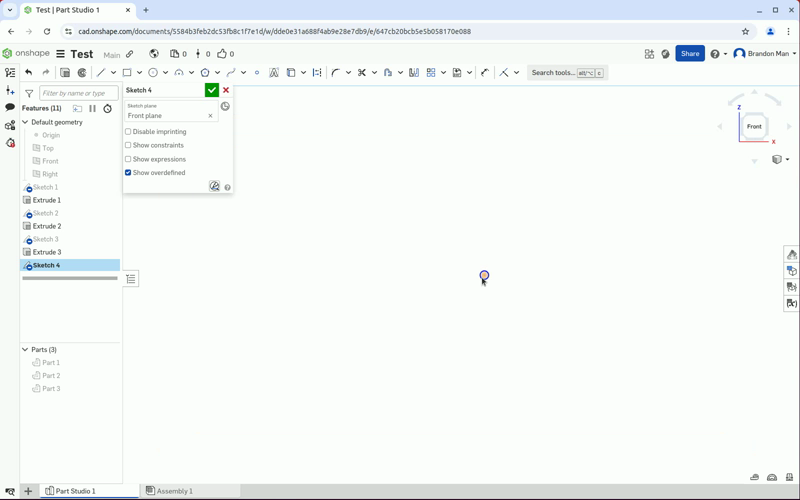
scroll(6)
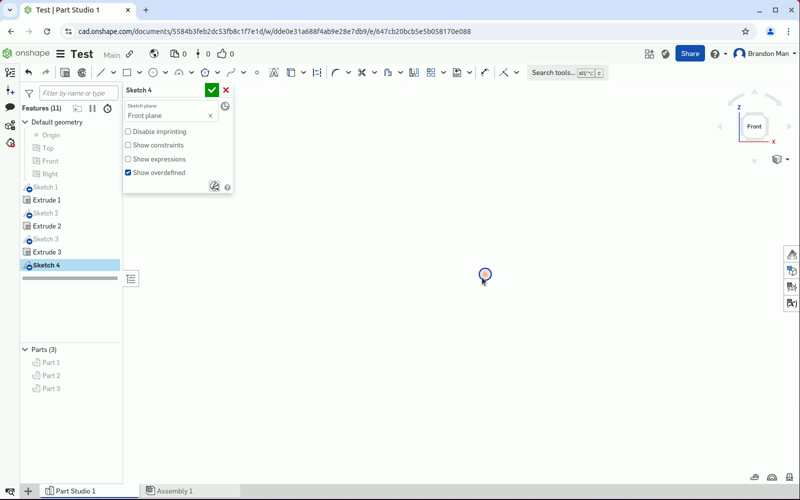
scroll(6)
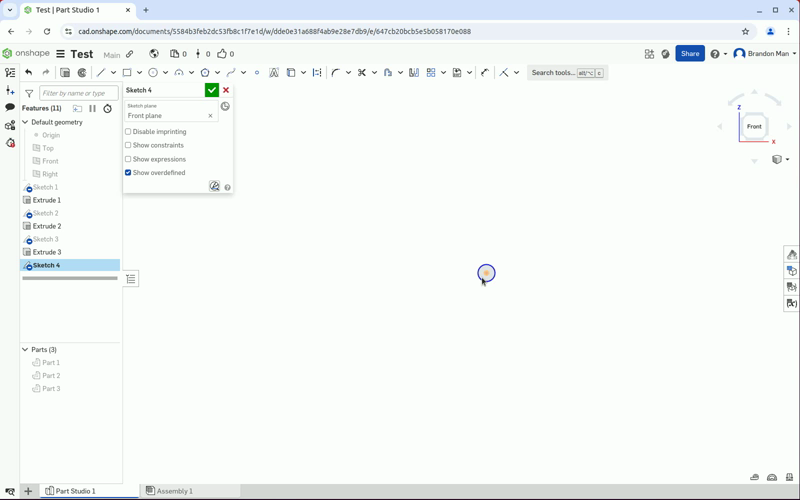
scroll(6)
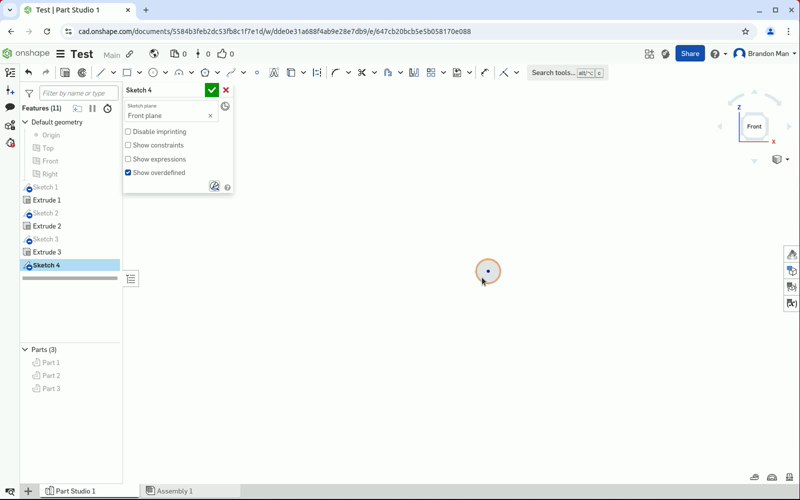
scroll(6)
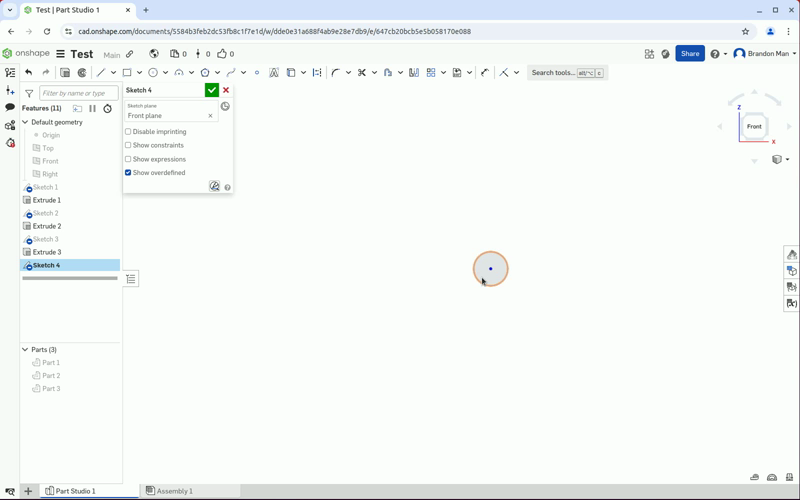
scroll(6)
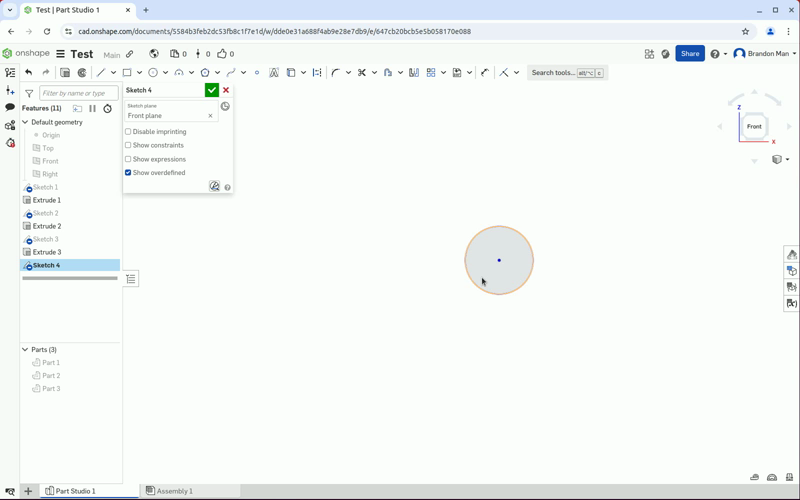
click(482, 277)
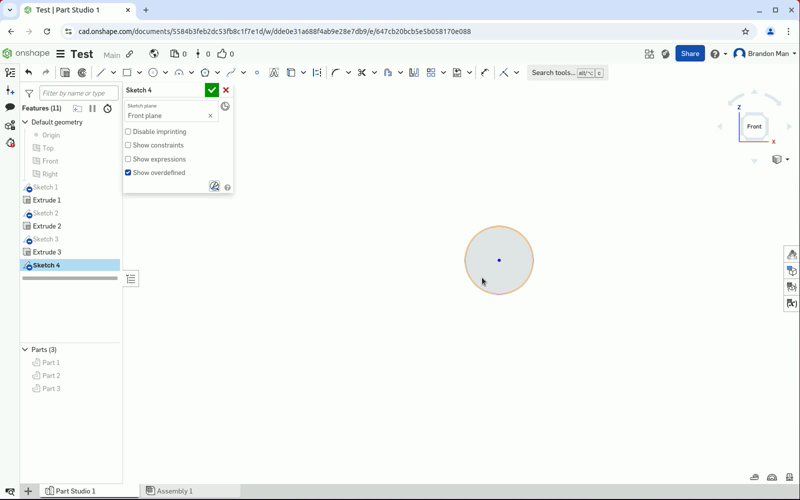
scroll(-6)
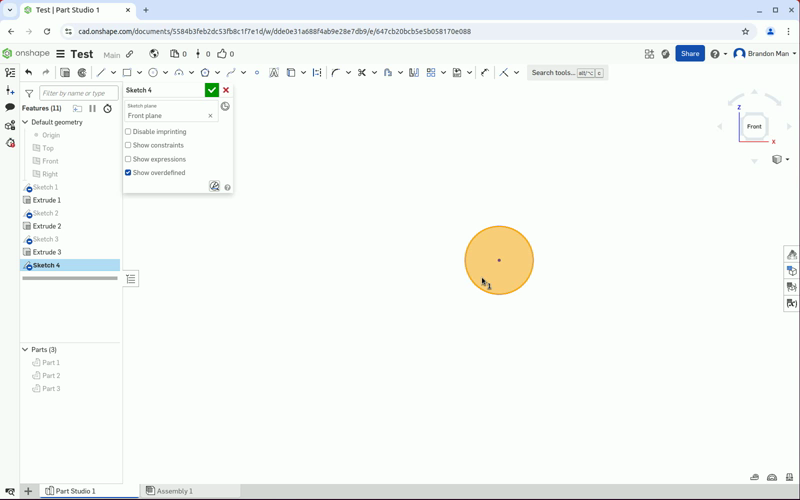
scroll(-6)
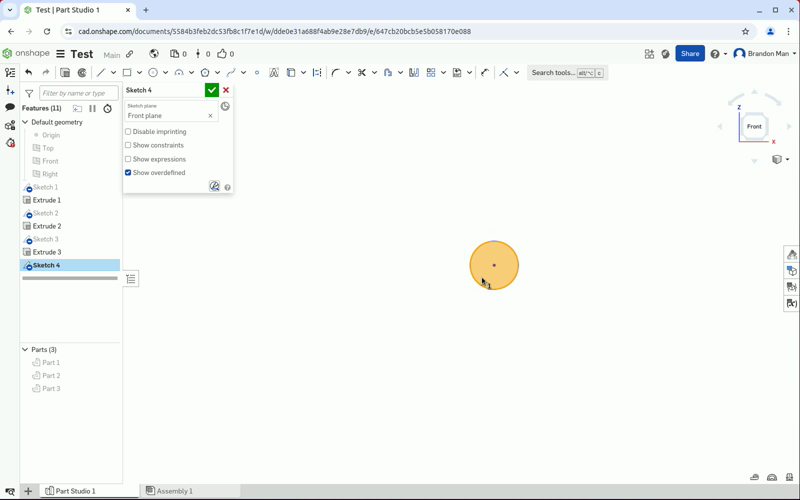
scroll(-6)
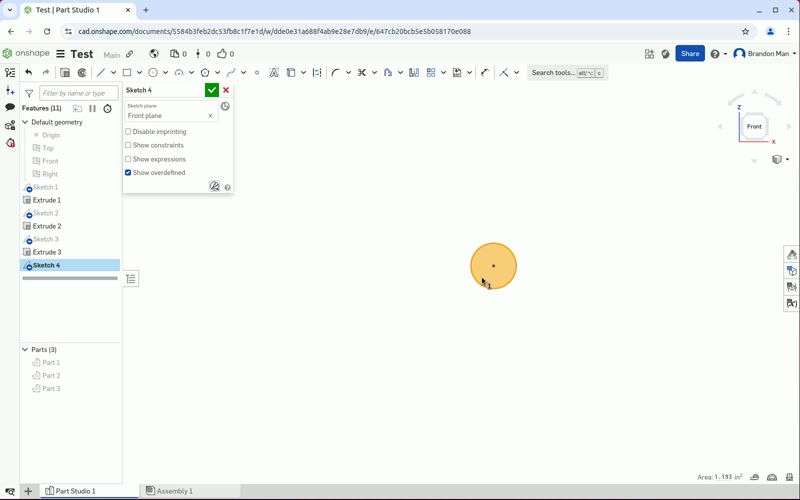
scroll(-6)
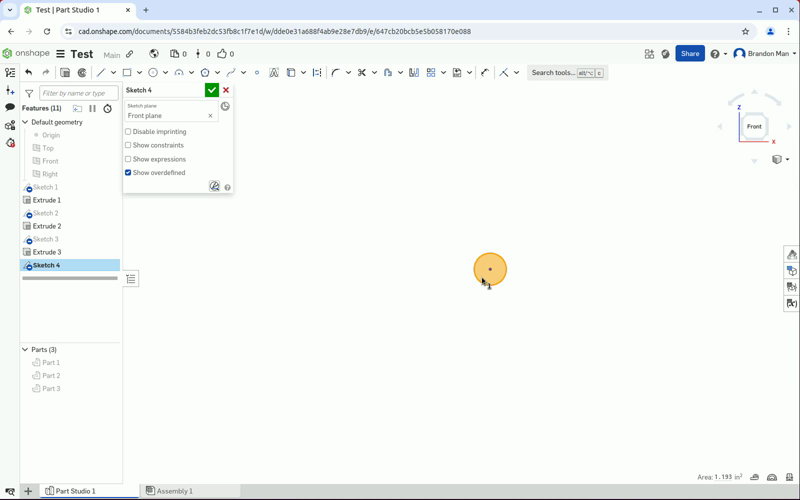
scroll(-6)
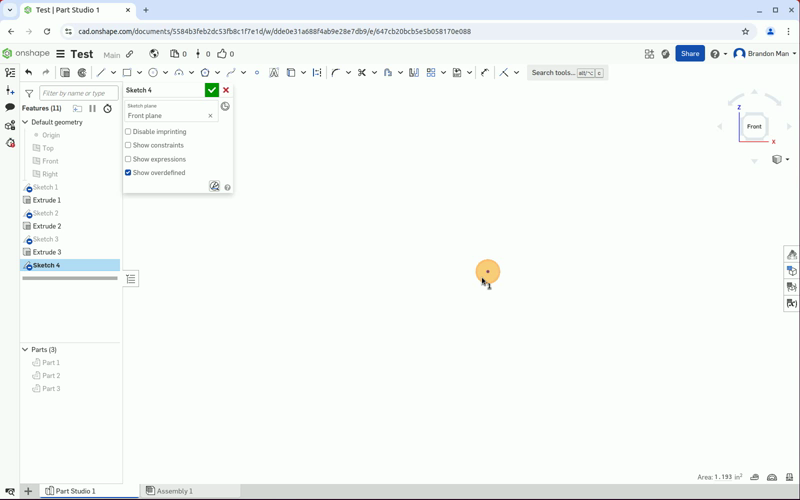
scroll(-6)
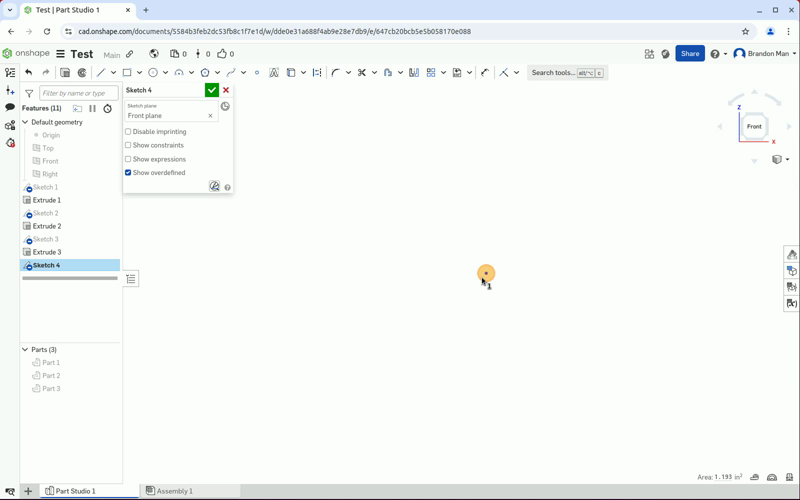
scroll(-6)
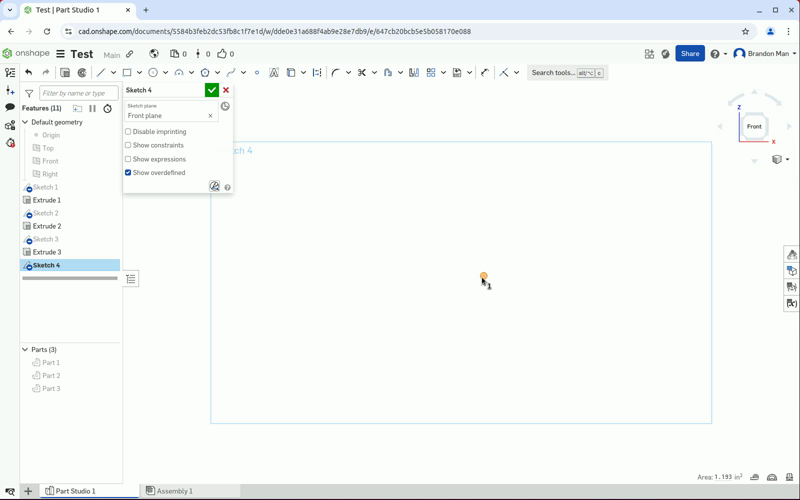
mouse_move(73, 352)
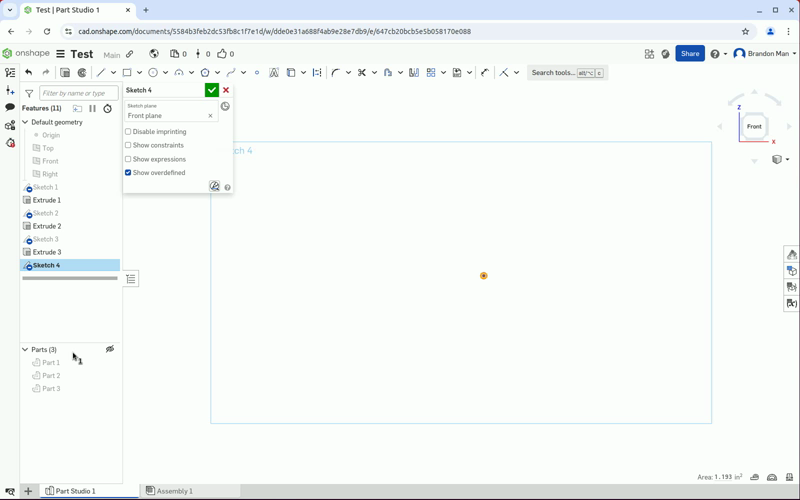
key(shift+y)
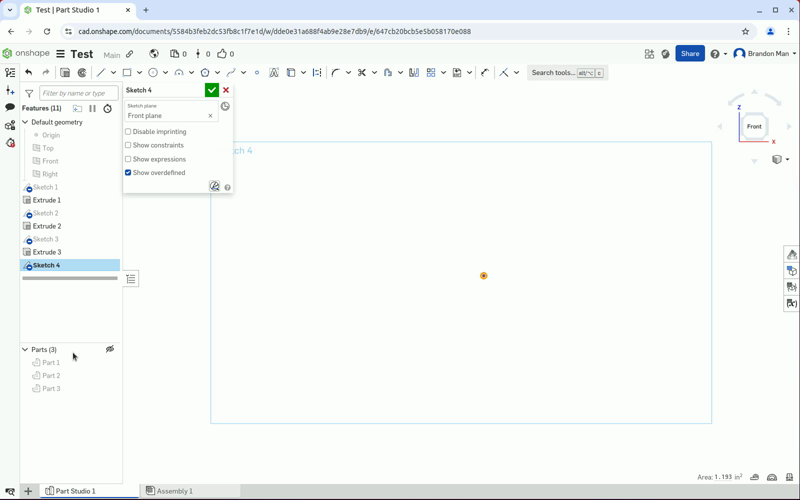
key(shift+e)
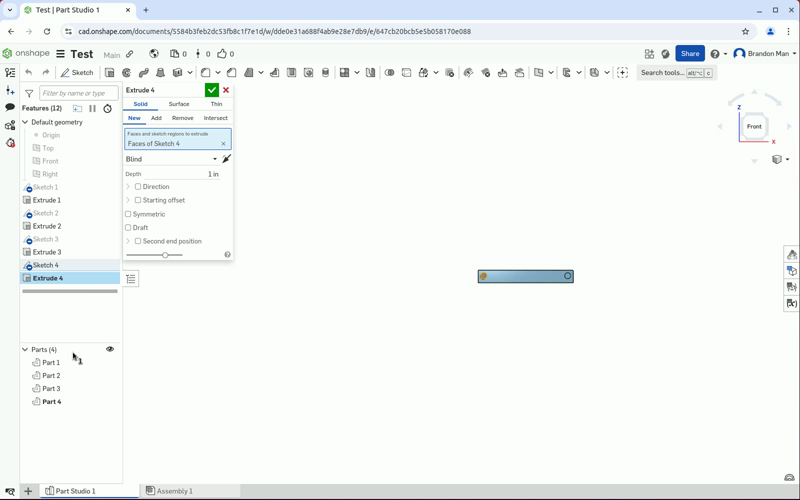
mouse_move(143, 106)
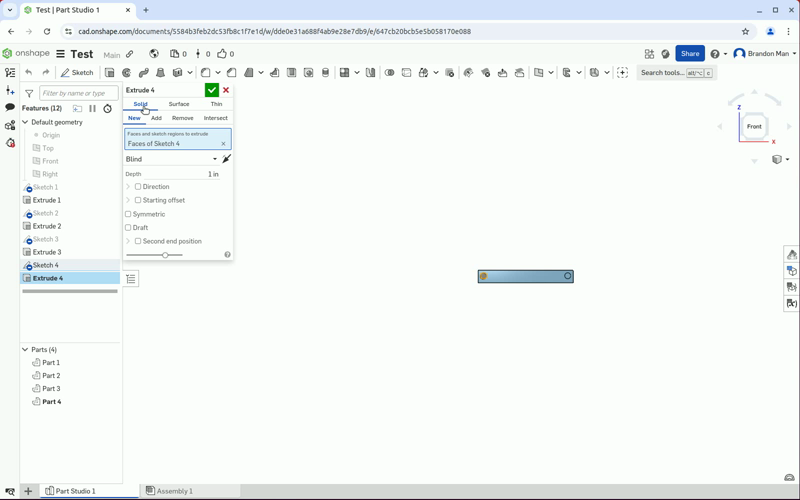
click(143, 106)
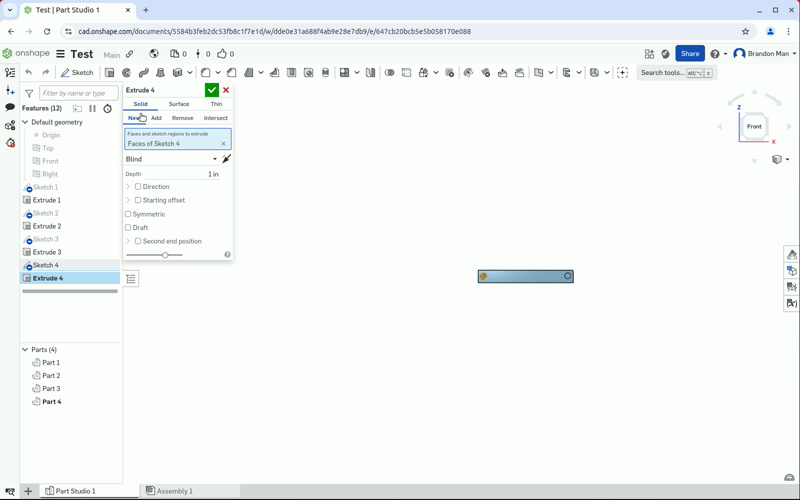
mouse_move(137, 120)
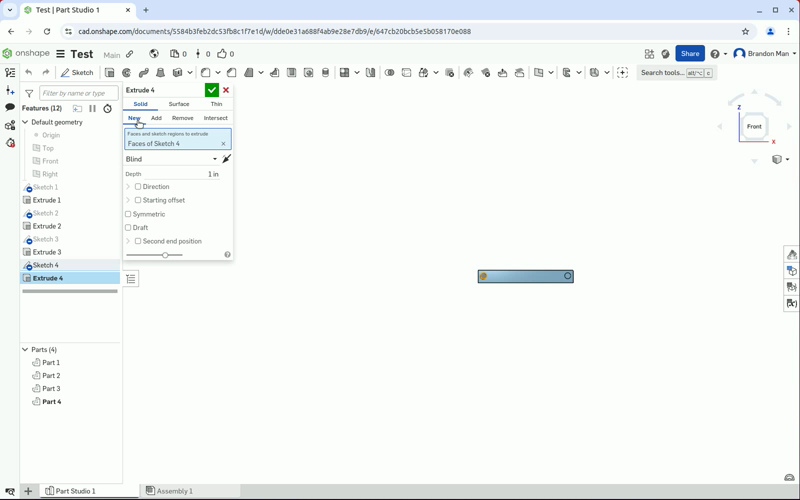
click(137, 120)
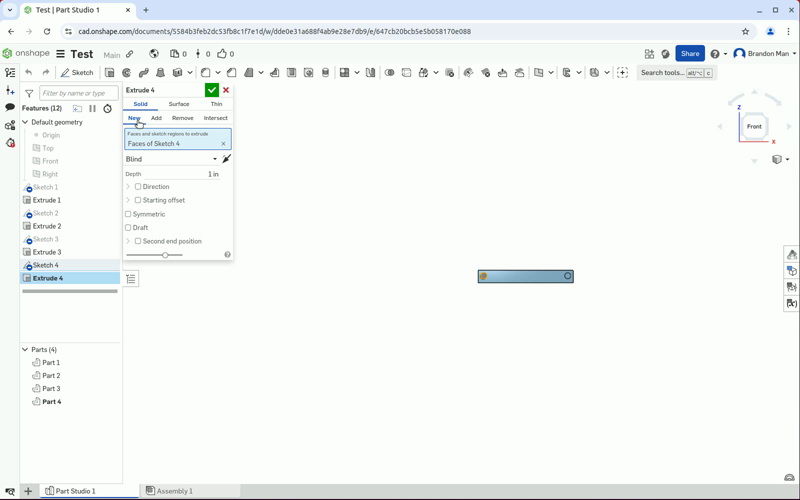
key(tab, 4)
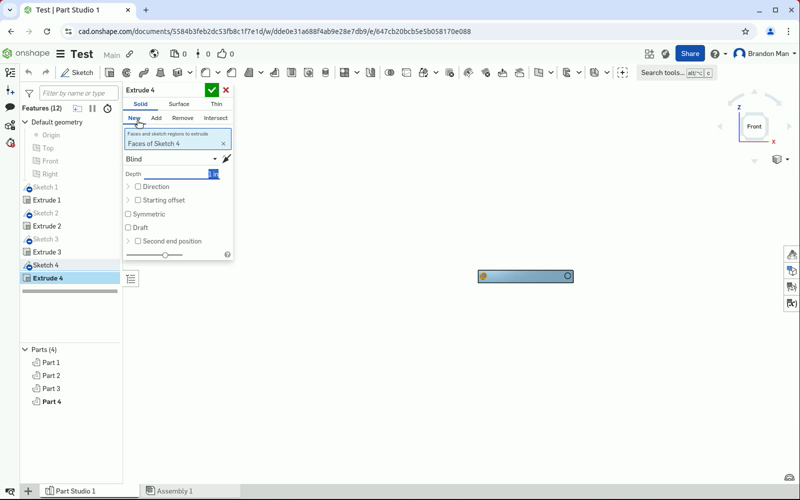
text(-2.648)
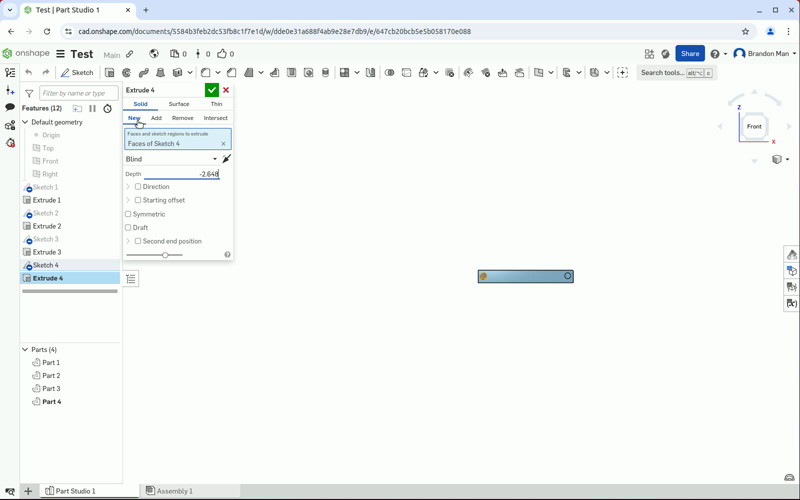
key(enter)
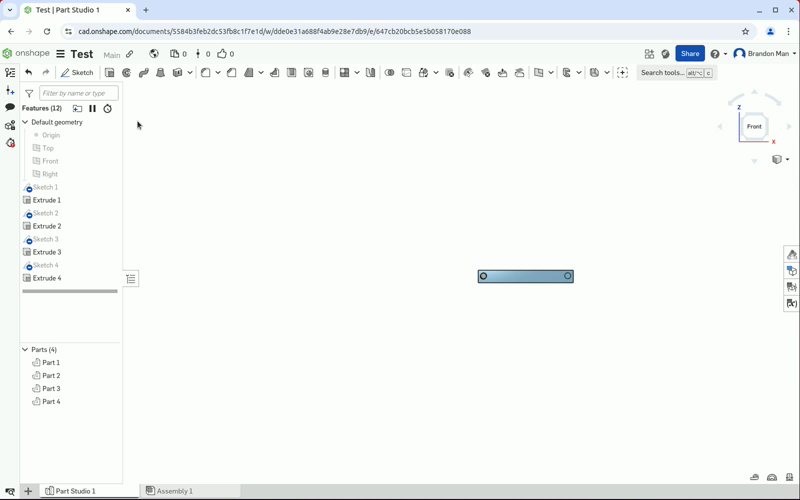
key(shift+h)
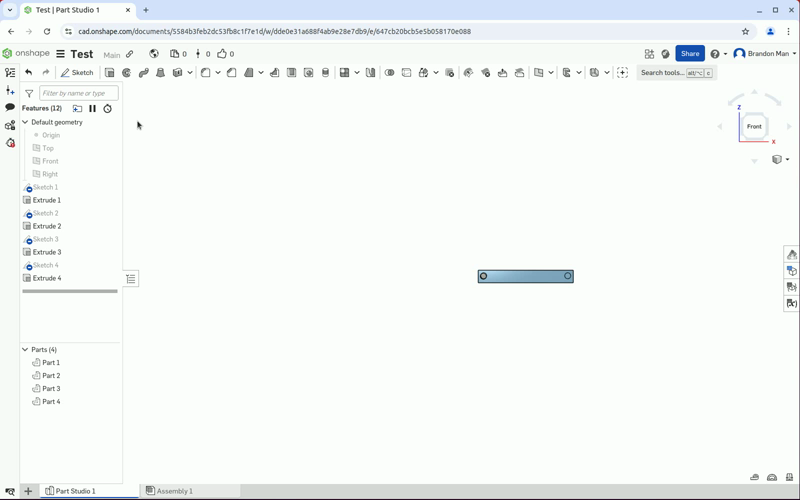
key(shift+h)
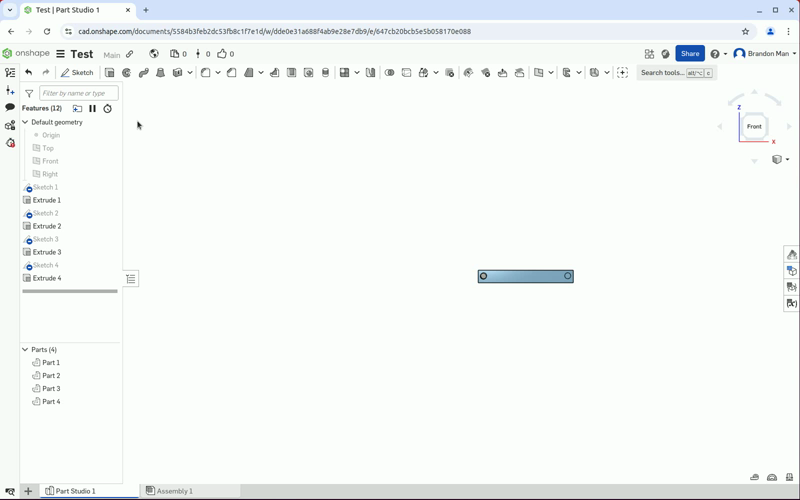
mouse_move(73, 189)
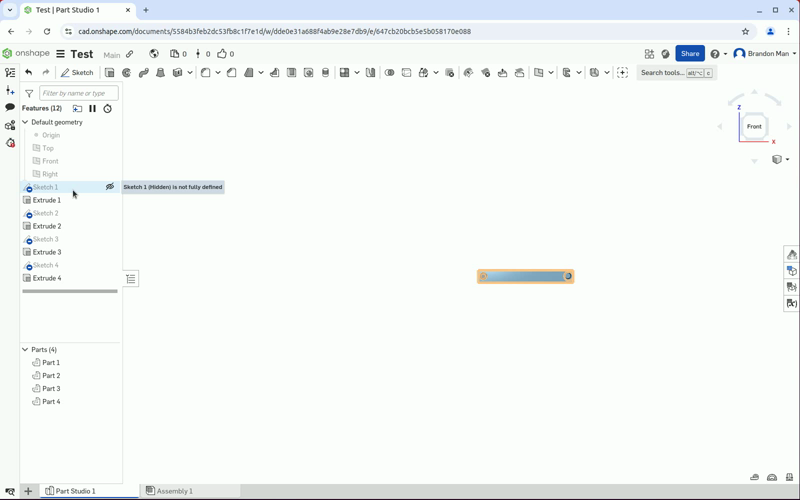
click(73, 189)
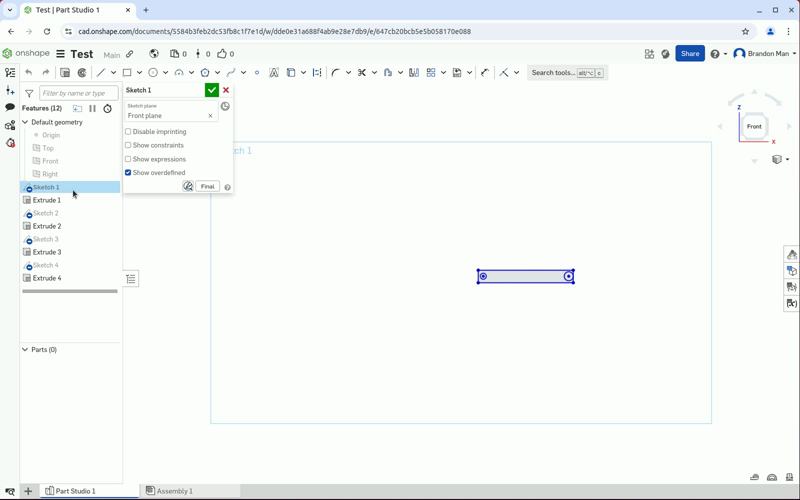
mouse_move(229, 92)
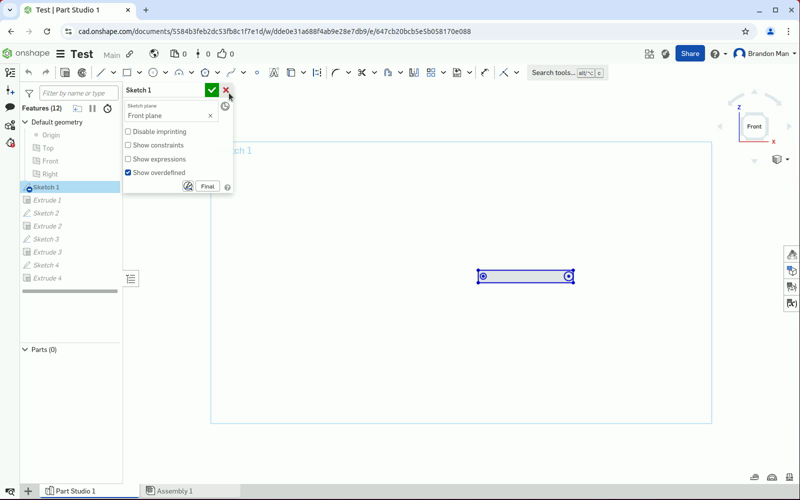
click(229, 92)
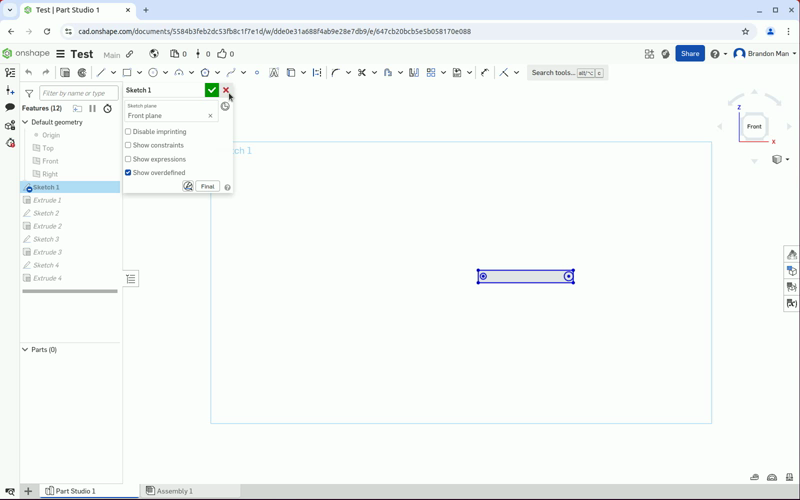
key(shift+s)
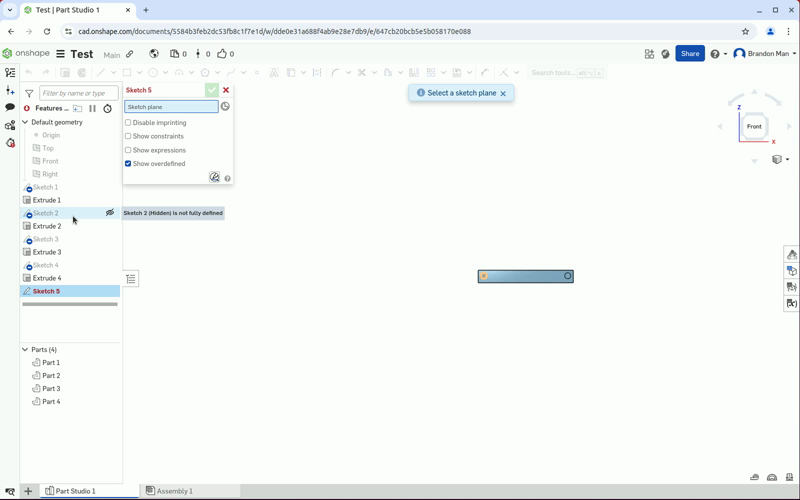
scroll(3)
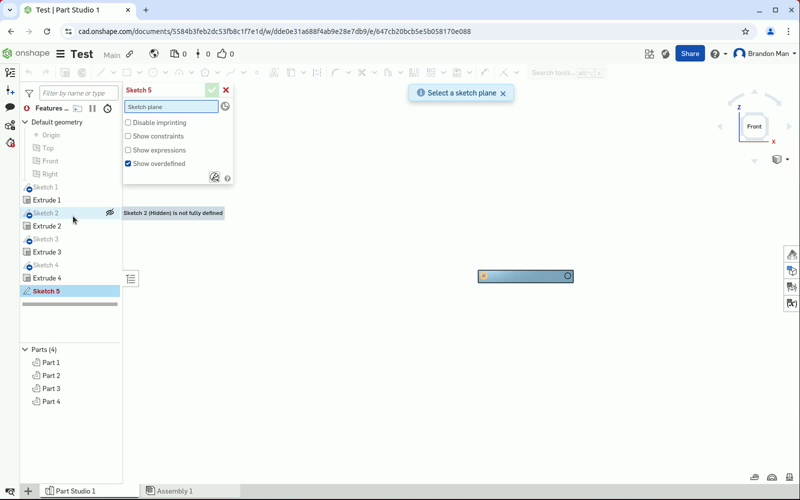
mouse_move(73, 163)
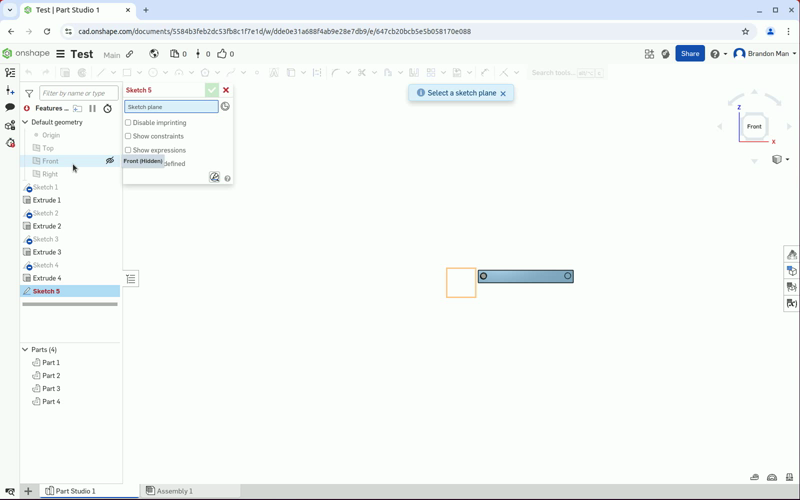
click(73, 163)
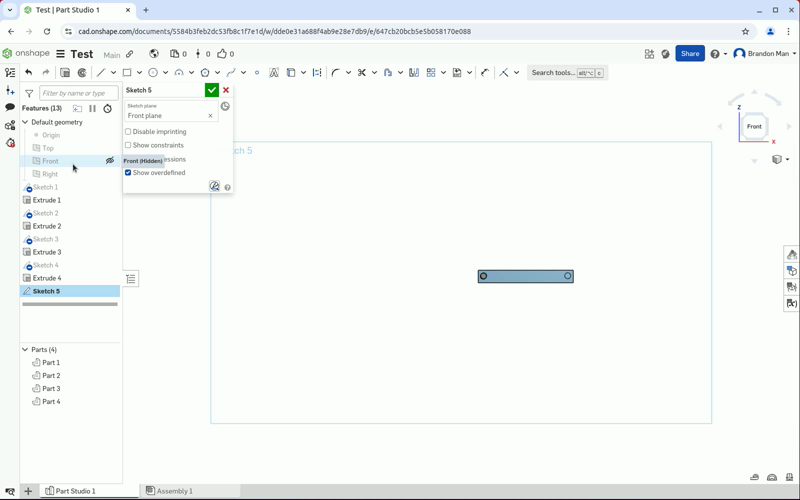
mouse_move(73, 352)
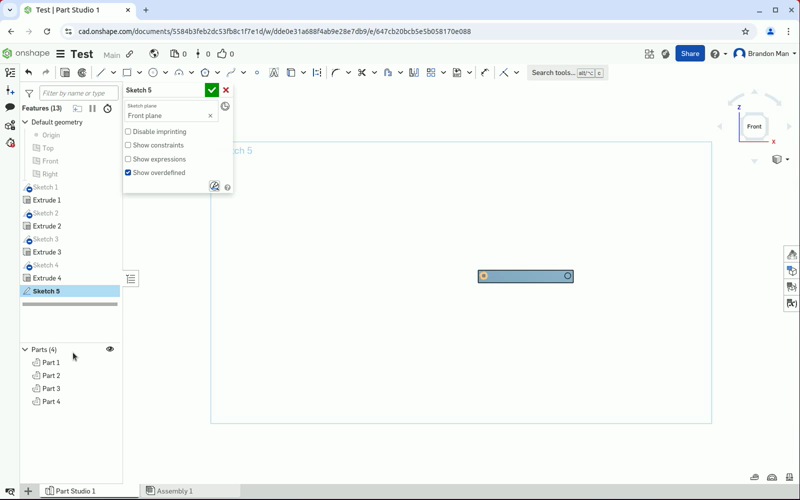
key(y)
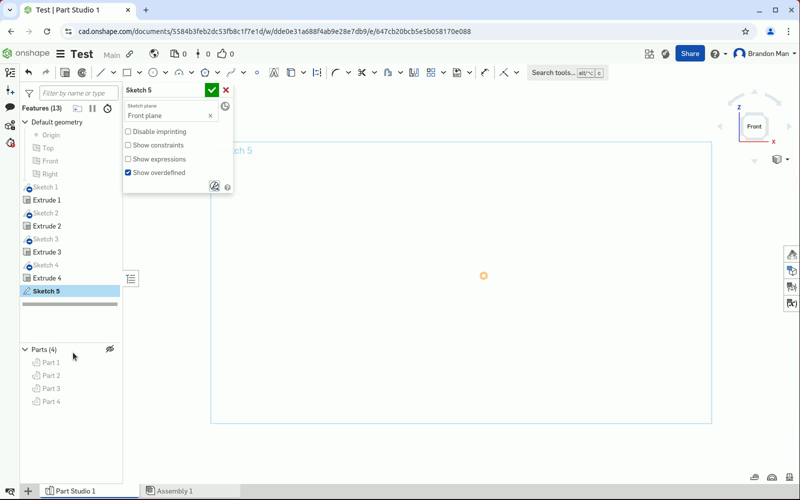
key(c)
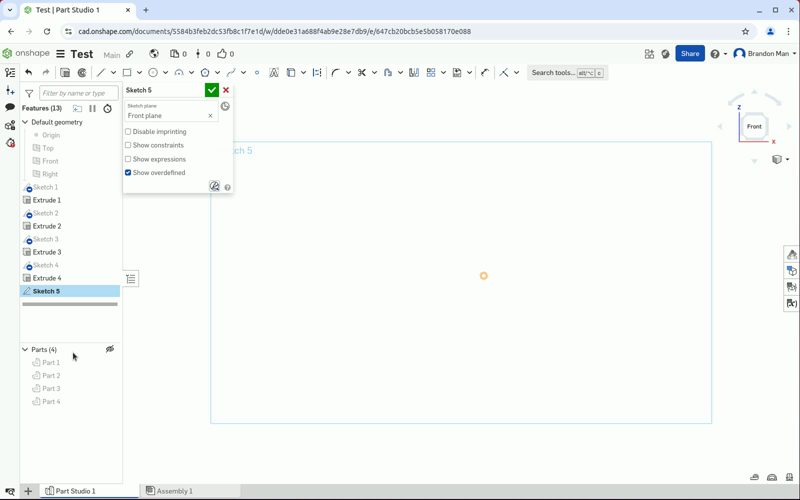
key_down(shift)
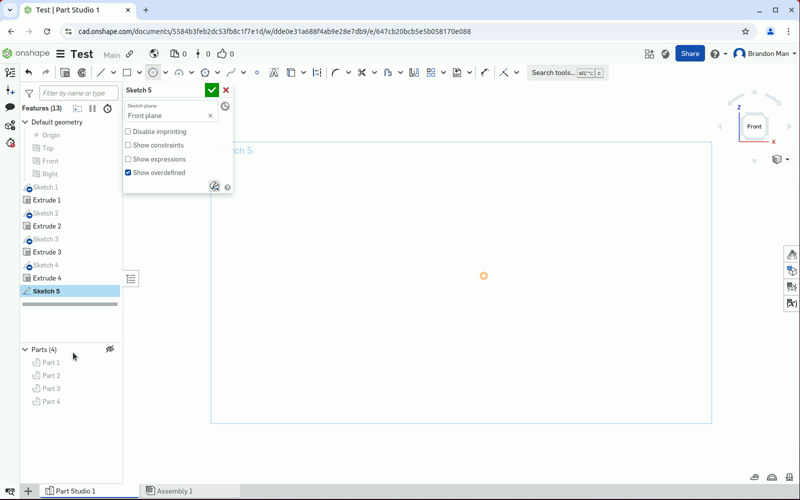
mouse_move(567, 275)
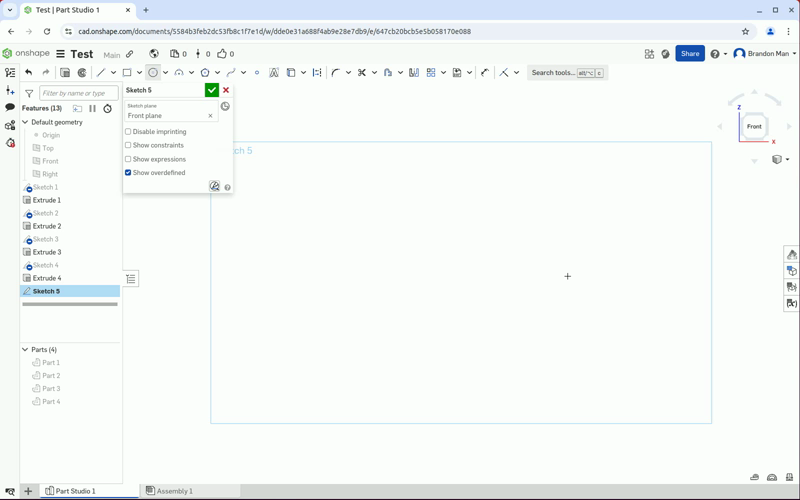
click(567, 275)
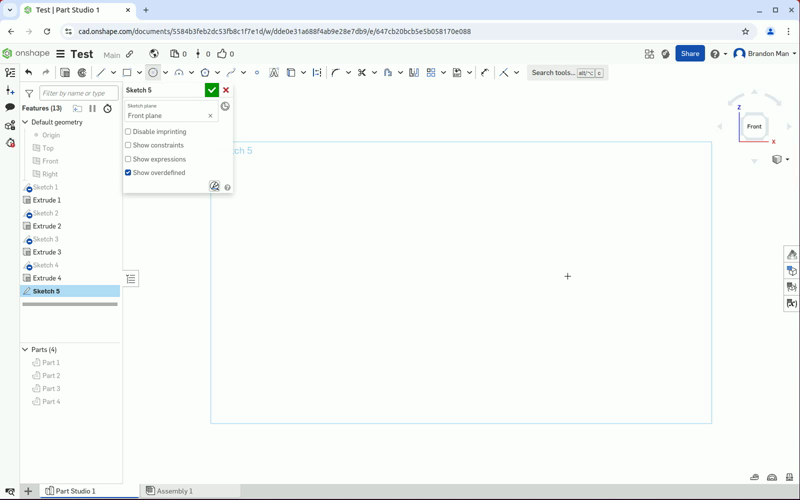
key_up(shift)
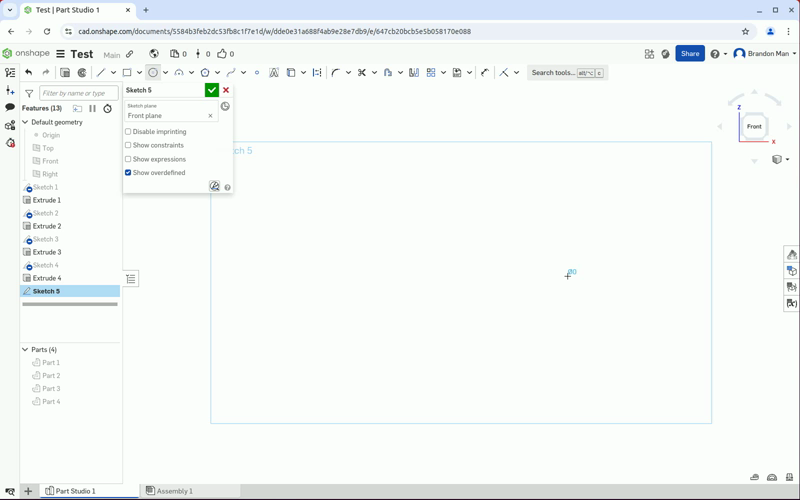
mouse_move(570, 275)
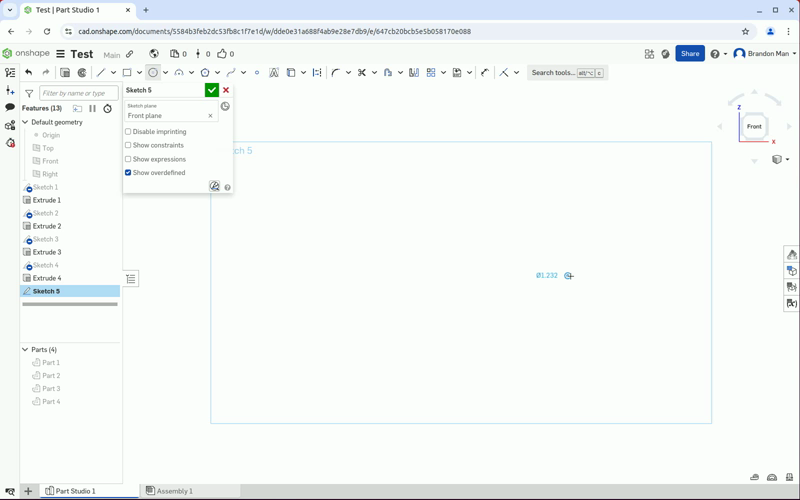
click(570, 275)
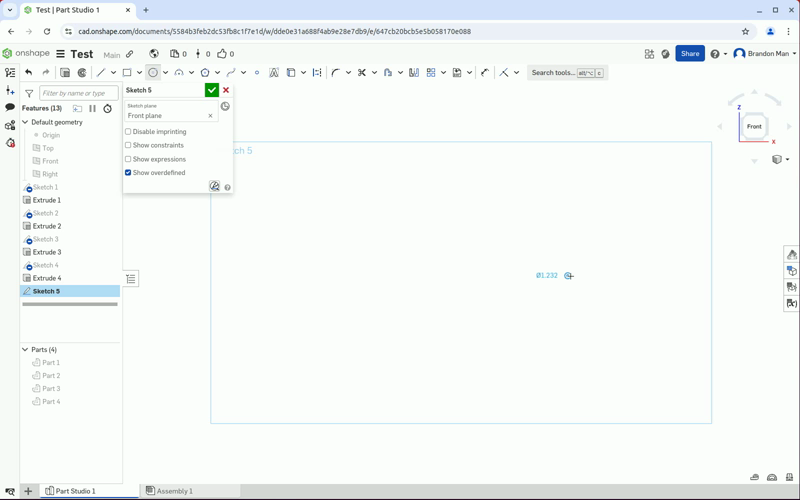
key(esc)
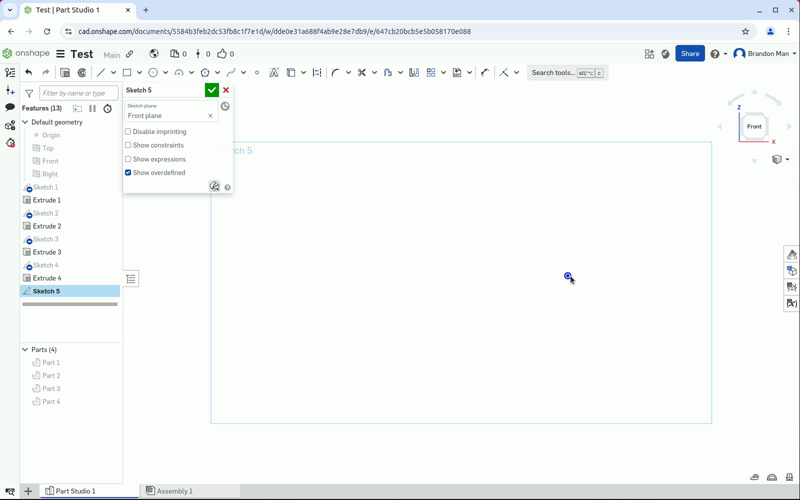
mouse_move(568, 276)
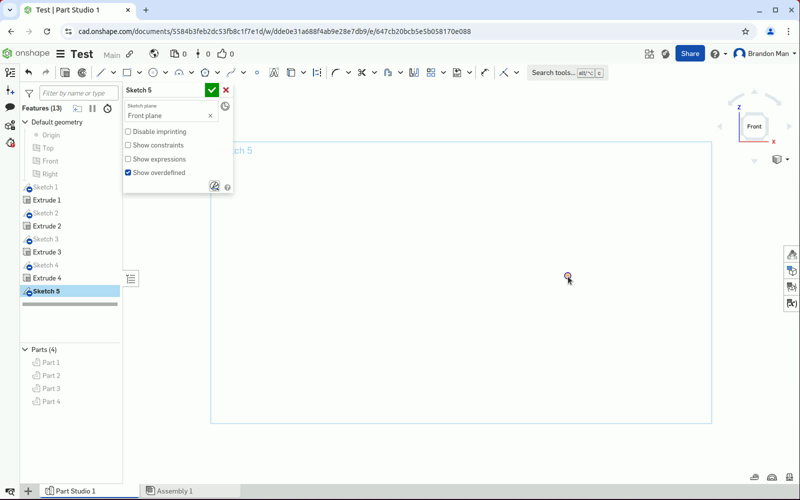
scroll(6)
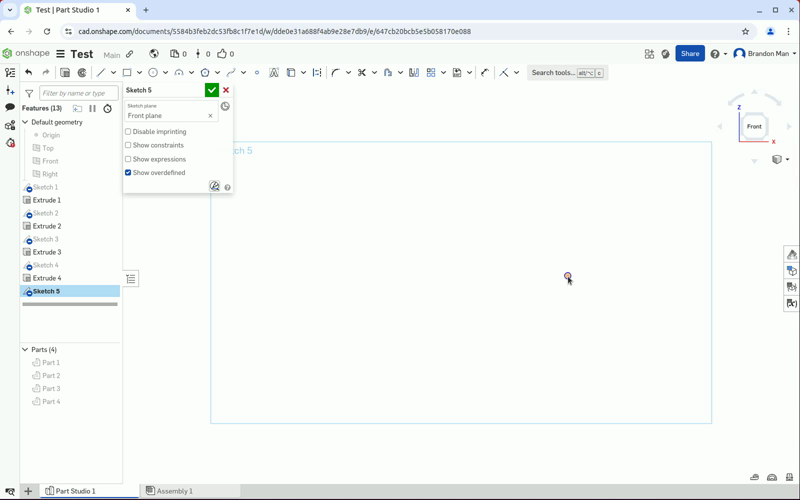
scroll(6)
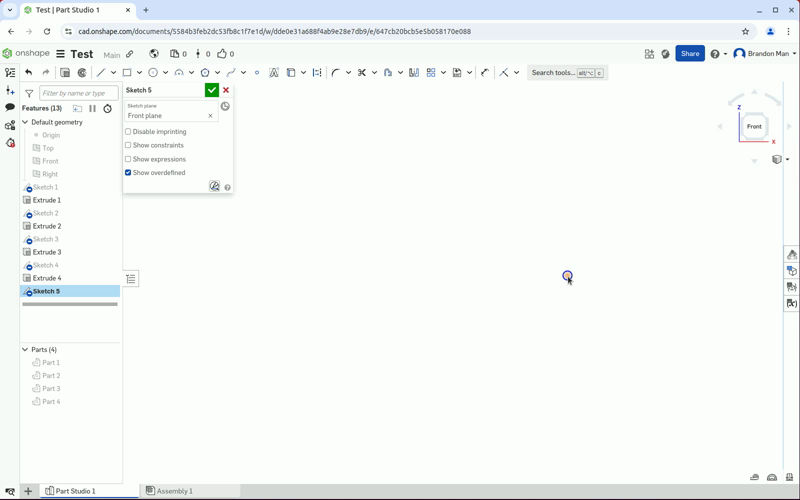
scroll(6)
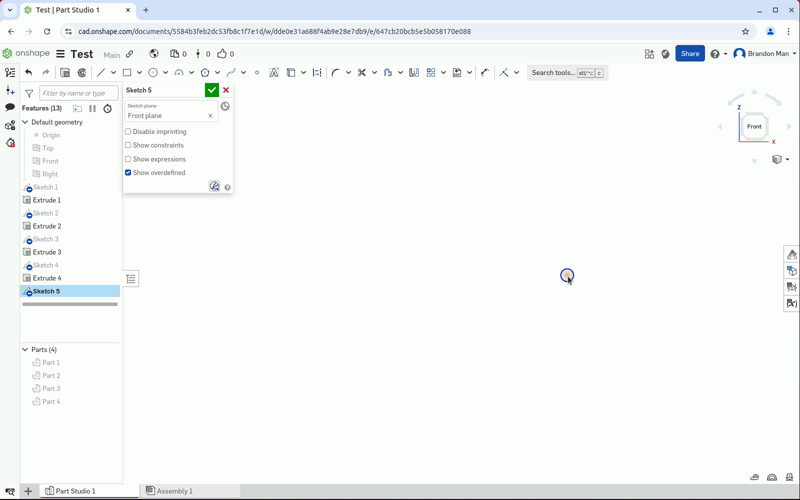
scroll(6)
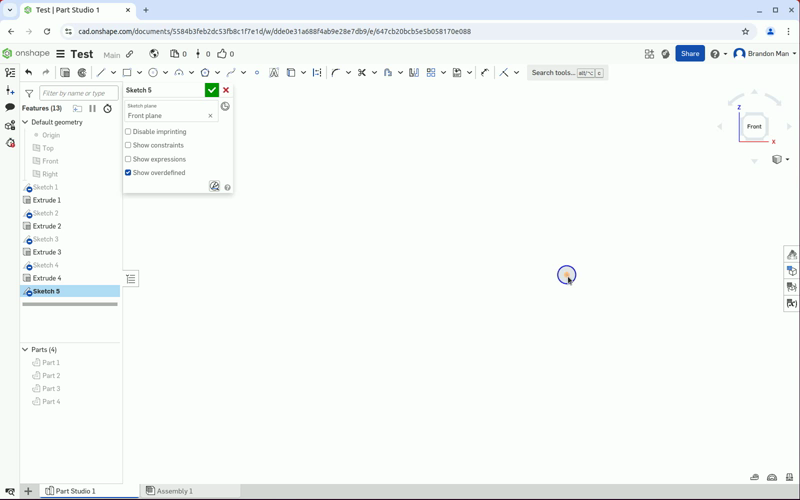
scroll(6)
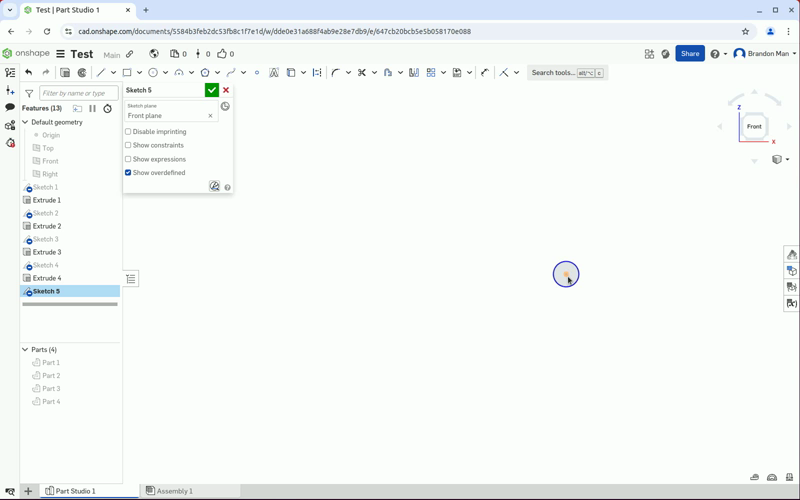
scroll(6)
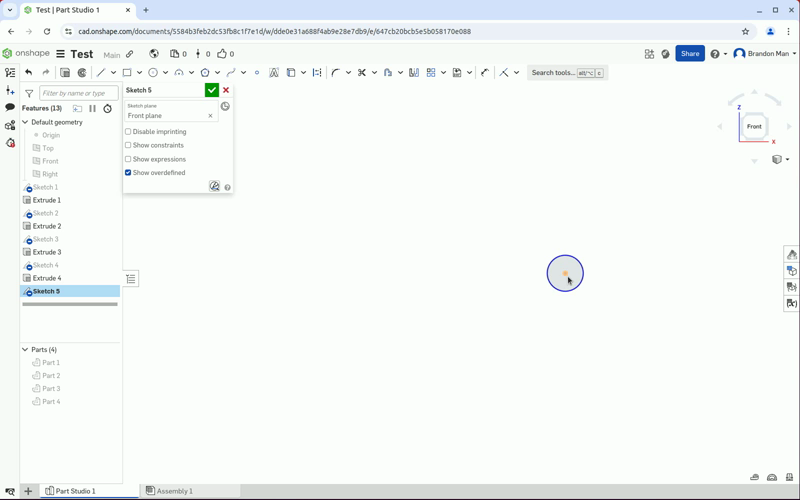
scroll(6)
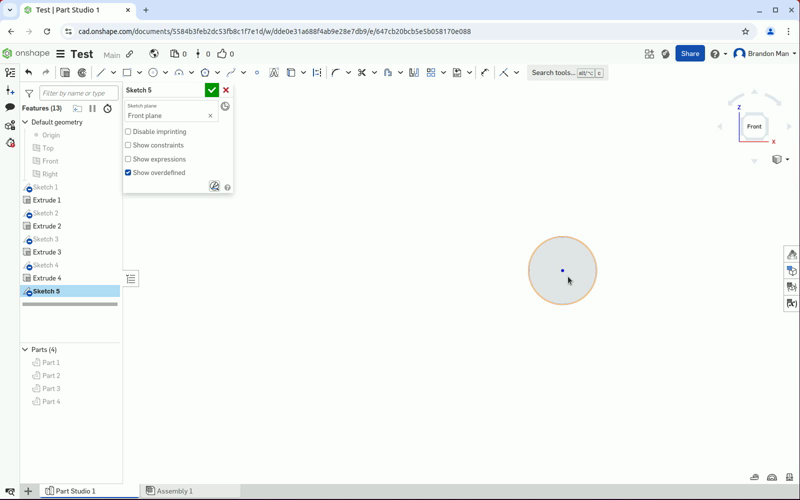
click(568, 276)
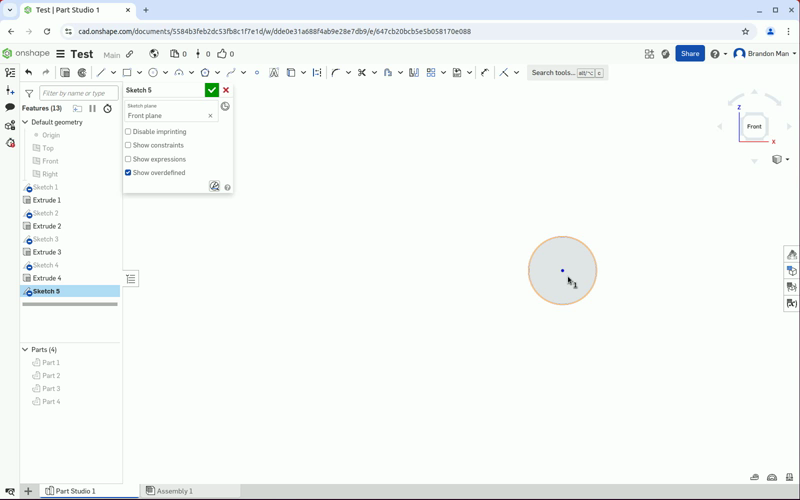
scroll(-6)
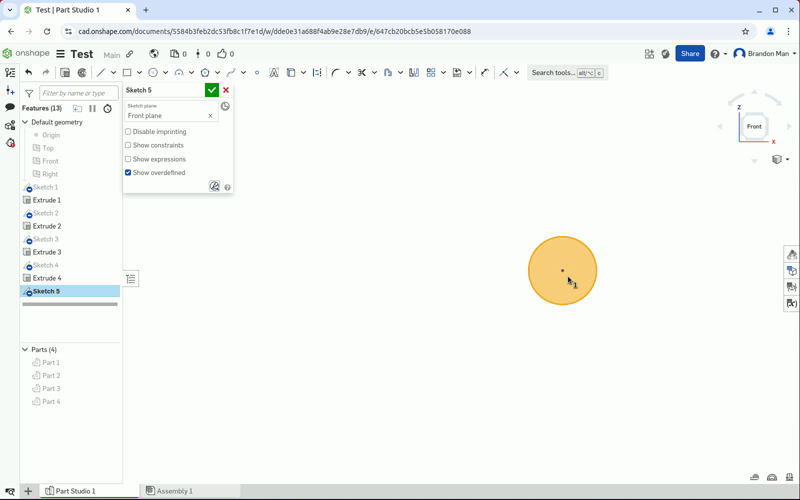
scroll(-6)
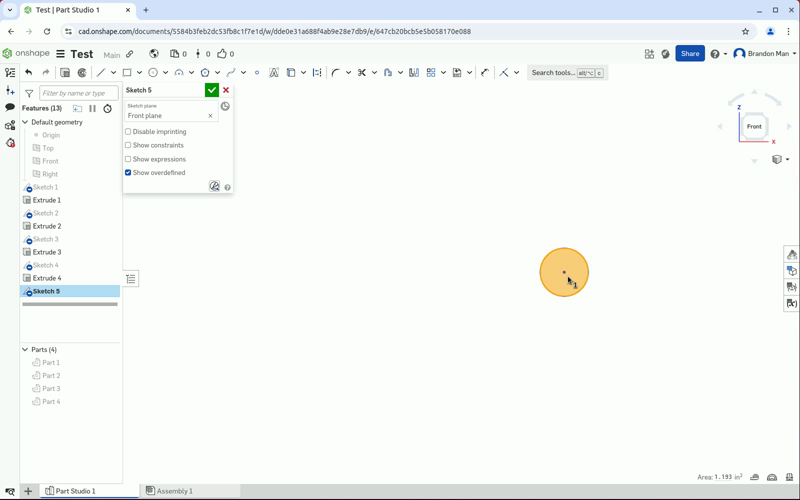
scroll(-6)
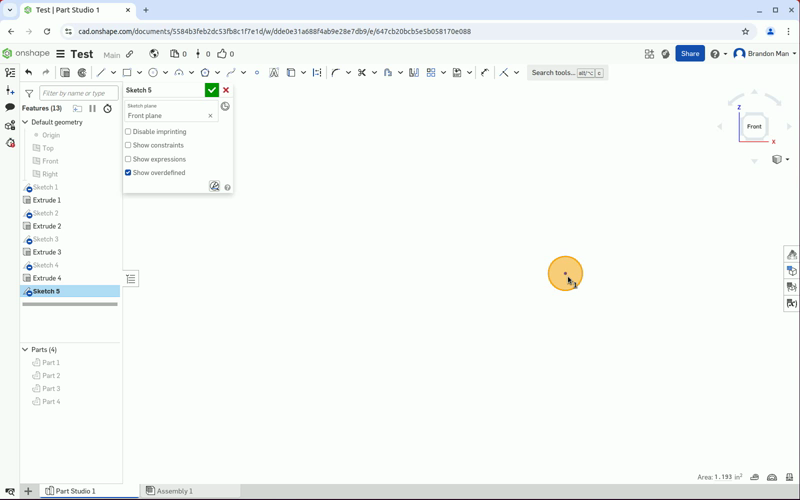
scroll(-6)
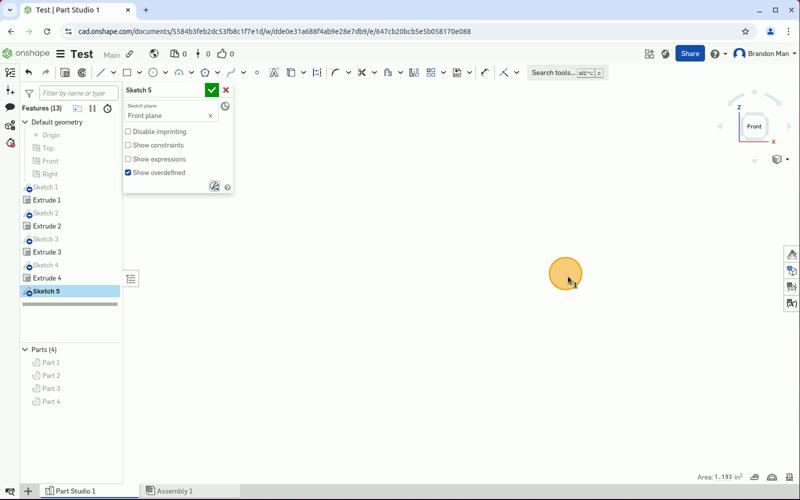
scroll(-6)
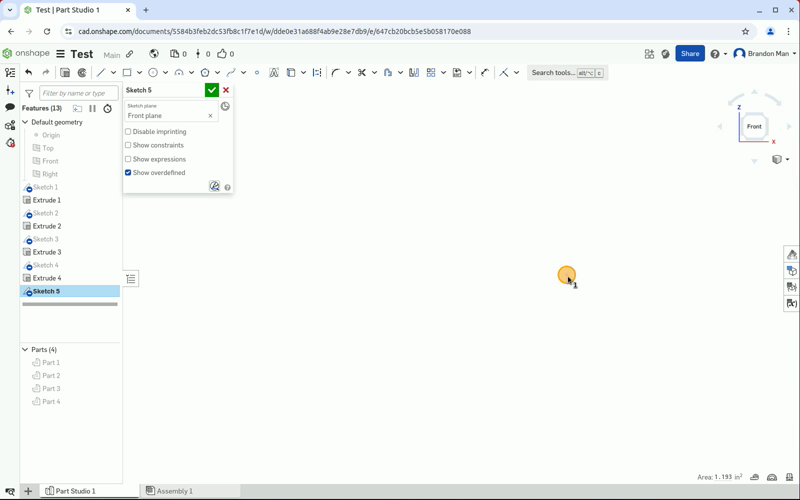
scroll(-6)
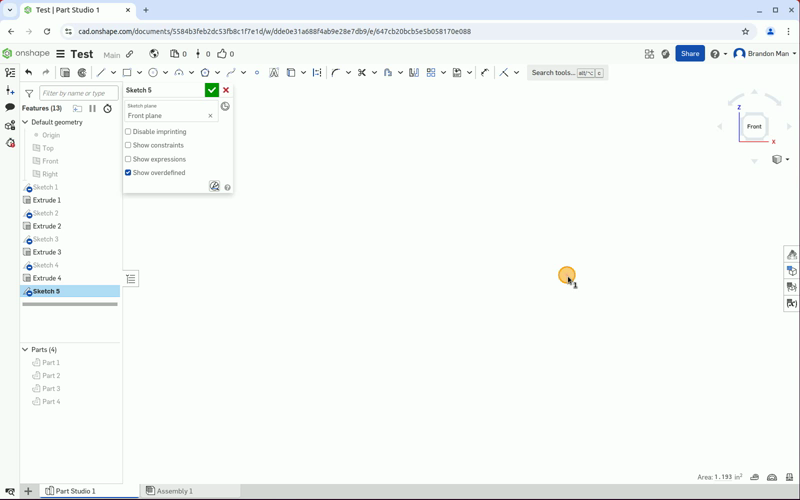
scroll(-6)
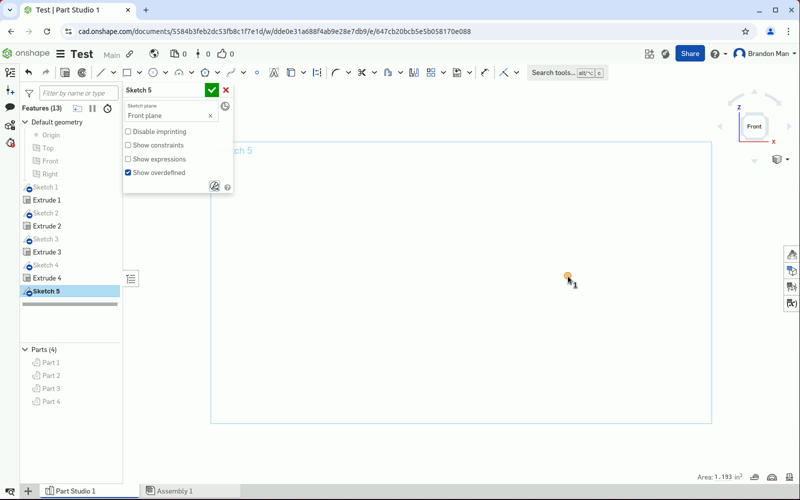
mouse_move(73, 352)
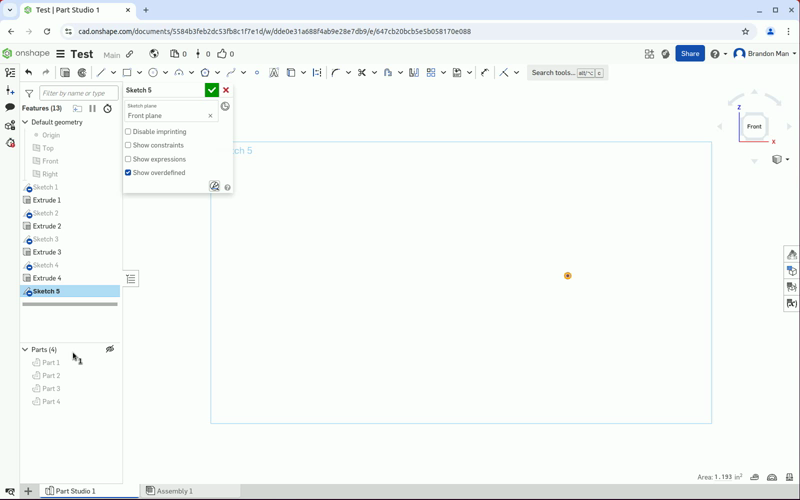
key(shift+y)
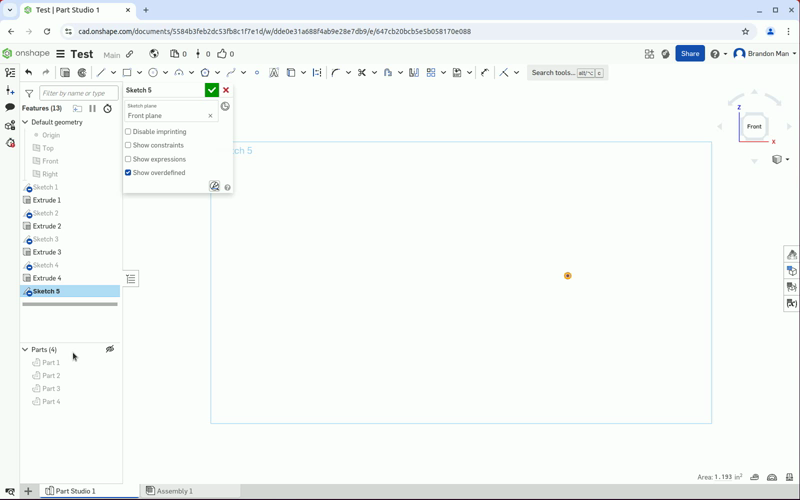
key(shift+e)
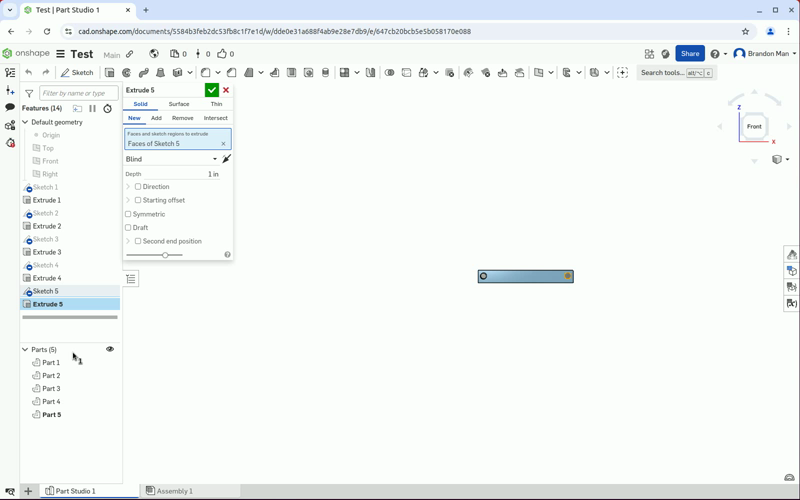
mouse_move(143, 106)
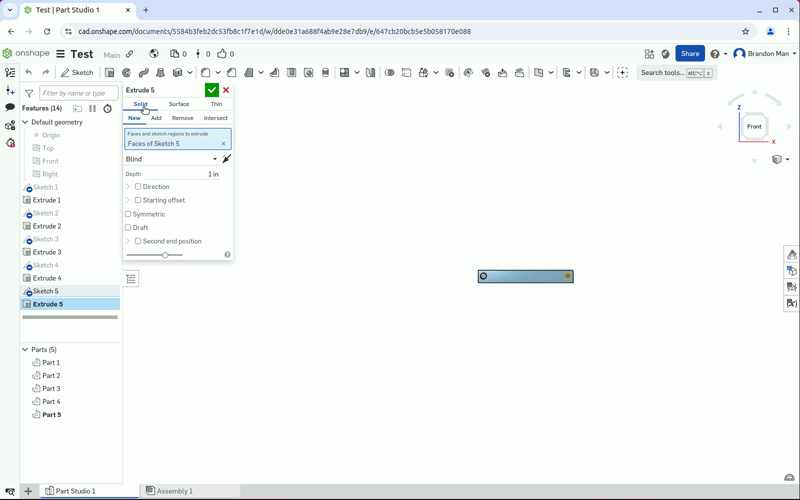
click(143, 106)
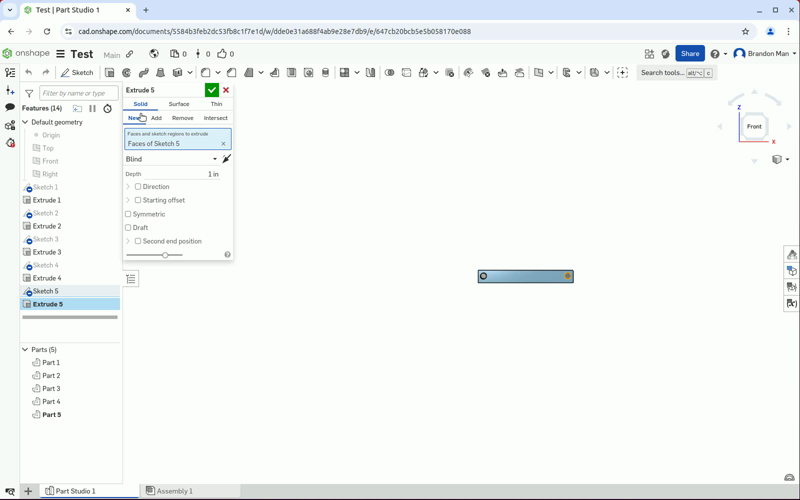
mouse_move(137, 120)
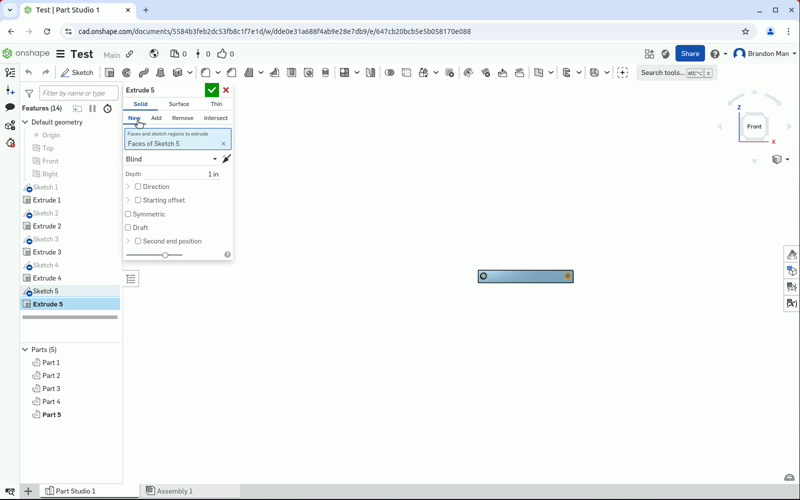
click(137, 120)
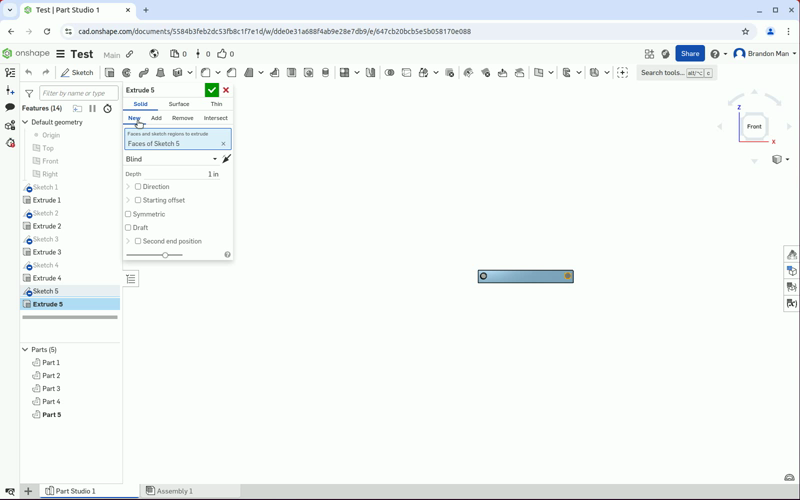
key(tab, 4)
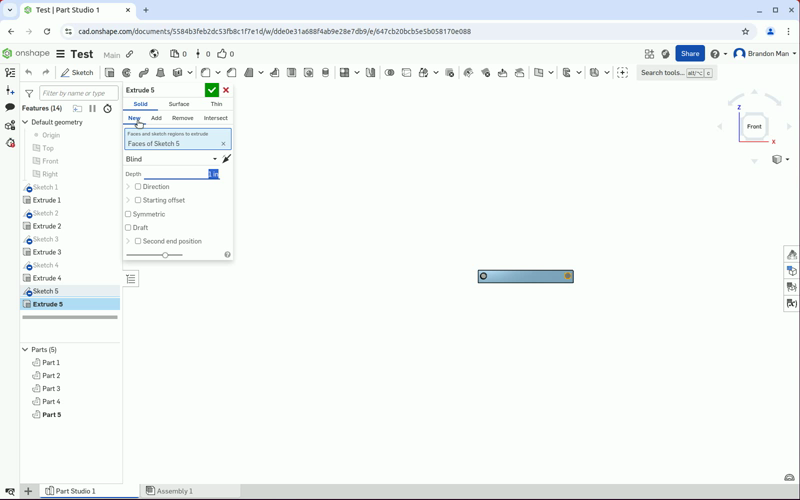
text(-2.648)
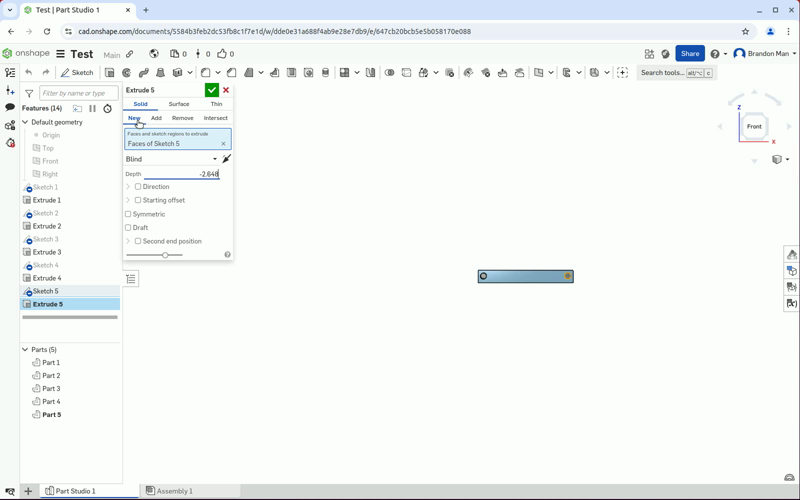
key(enter)
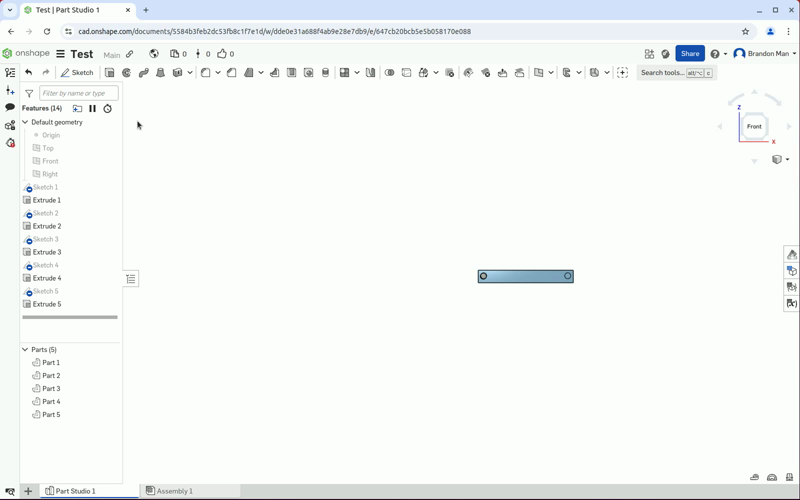
key(shift+h)
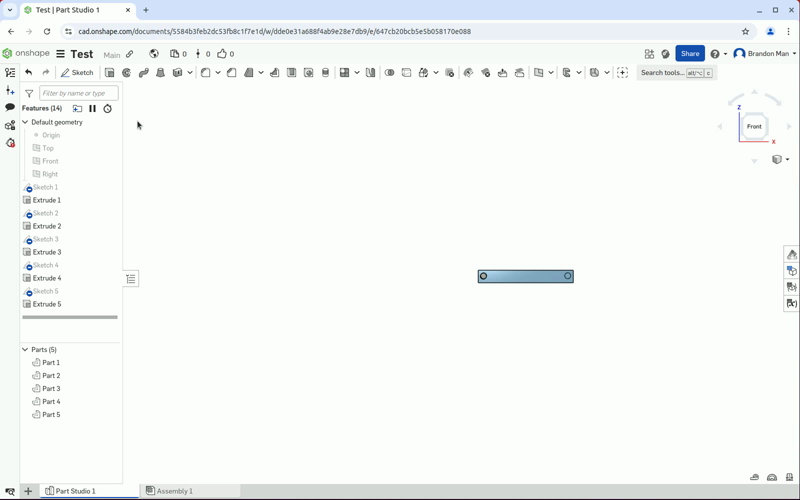
key(shift+h)
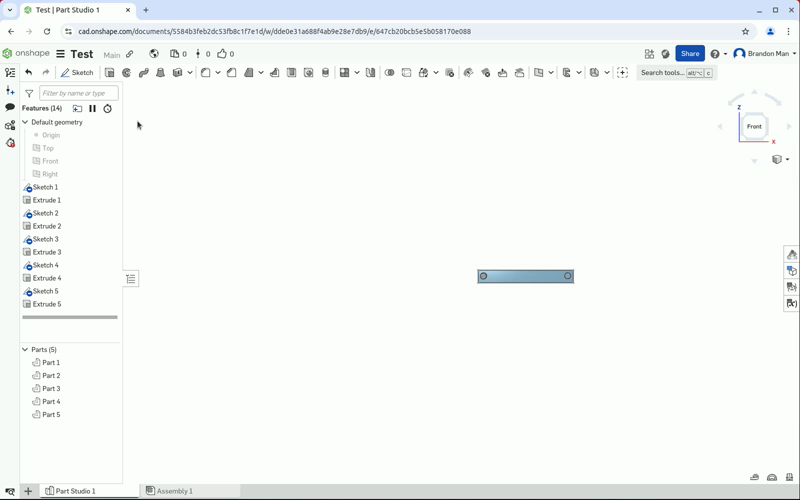
key(shift+7)
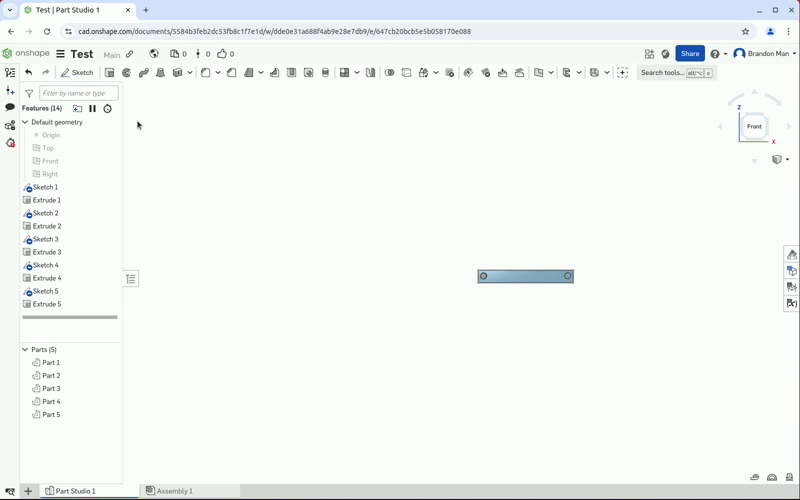
key(left, 2)
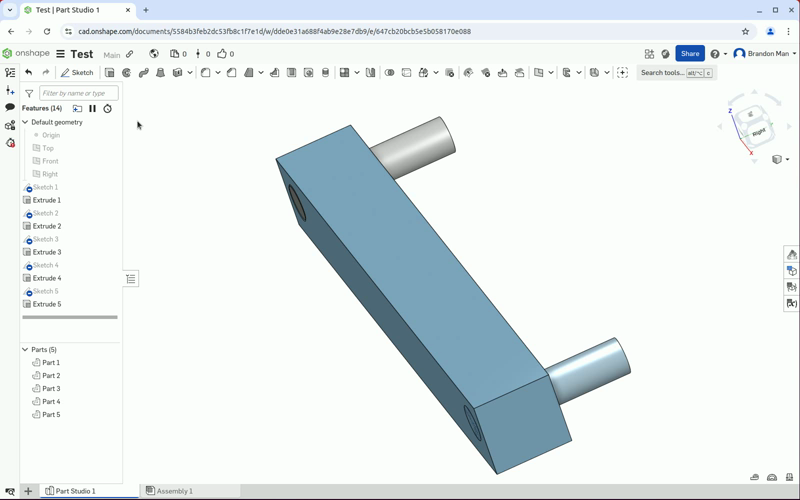
key(down, 2)
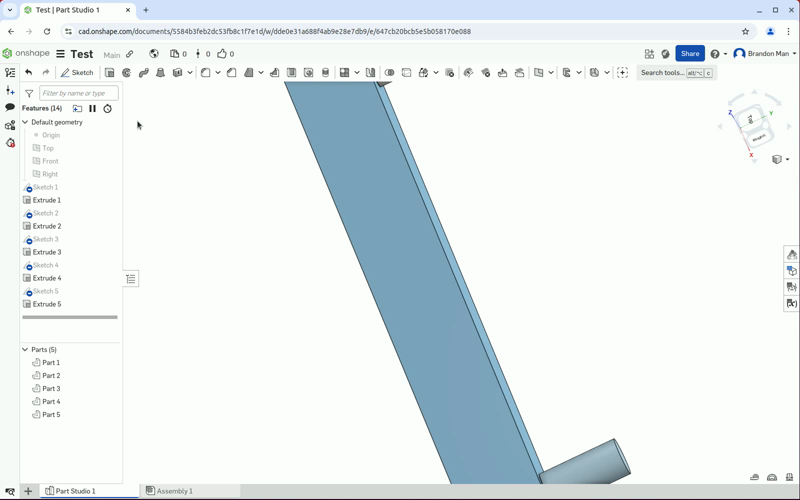
key(up, 2)
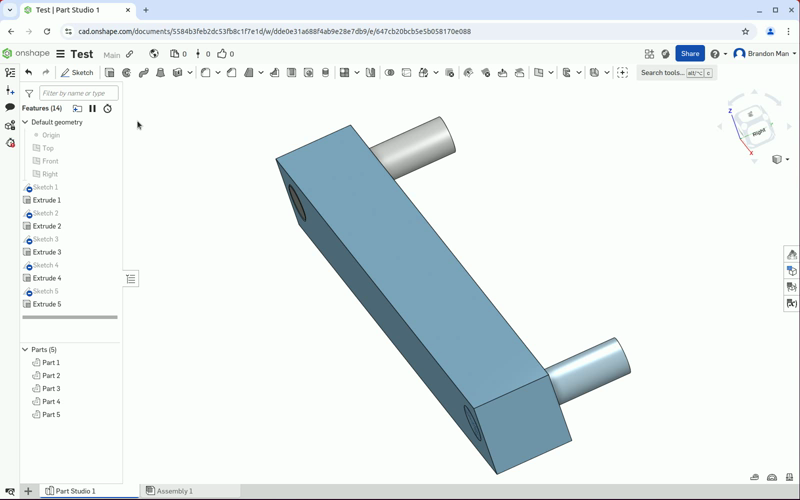
key(right, 2)
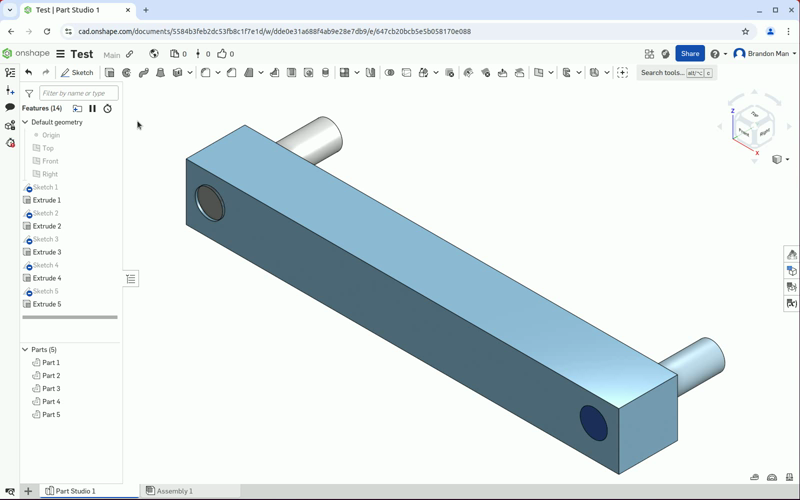
mouse_move(73, 189)
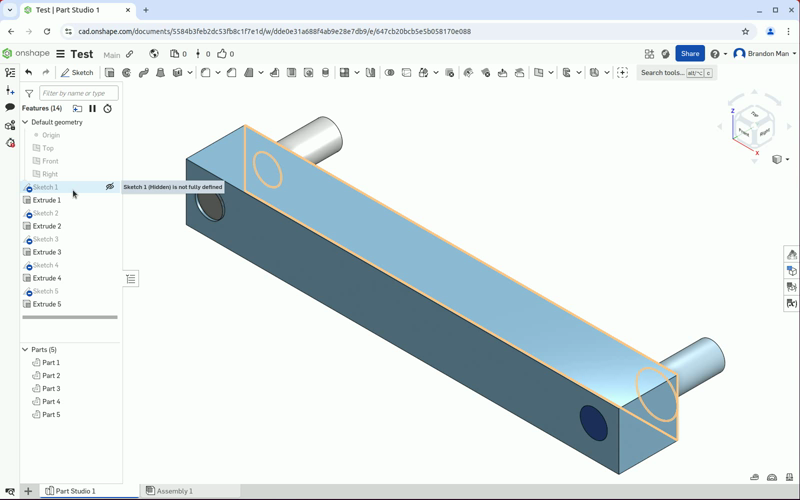
click(73, 189)